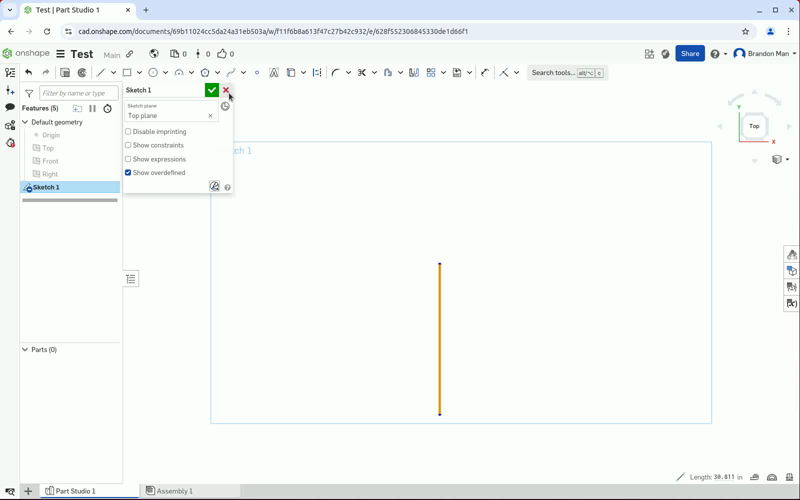
key(shift+h)
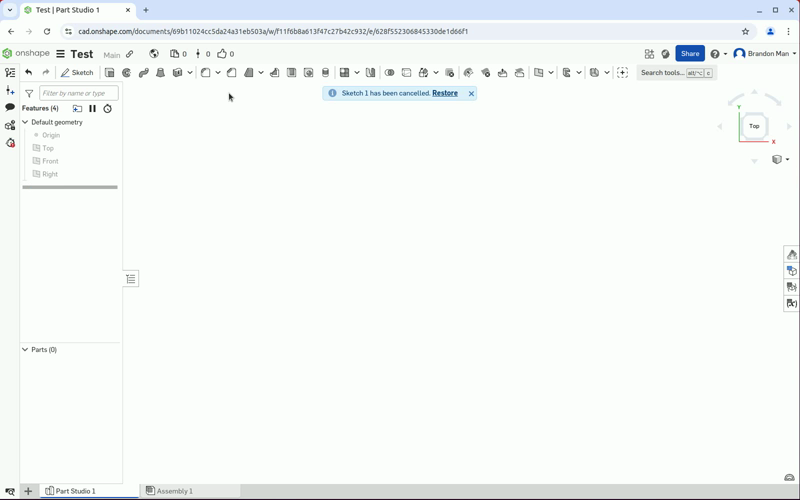
mouse_move(73, 352)
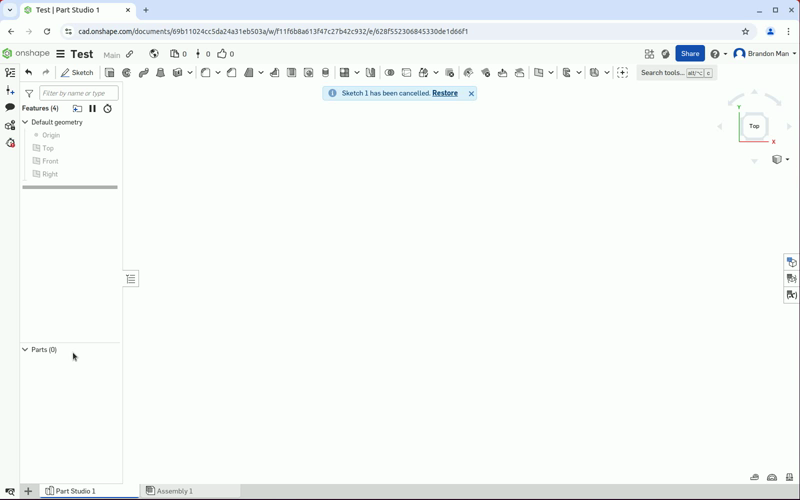
key(y)
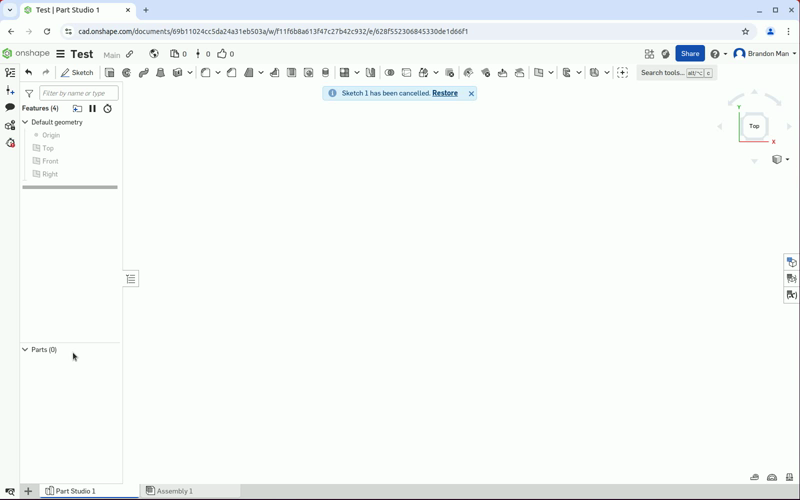
key(shift+p)
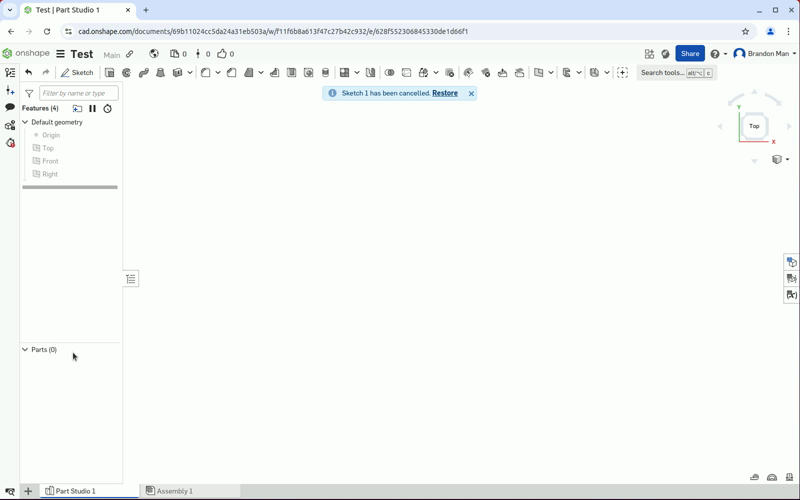
key(space)
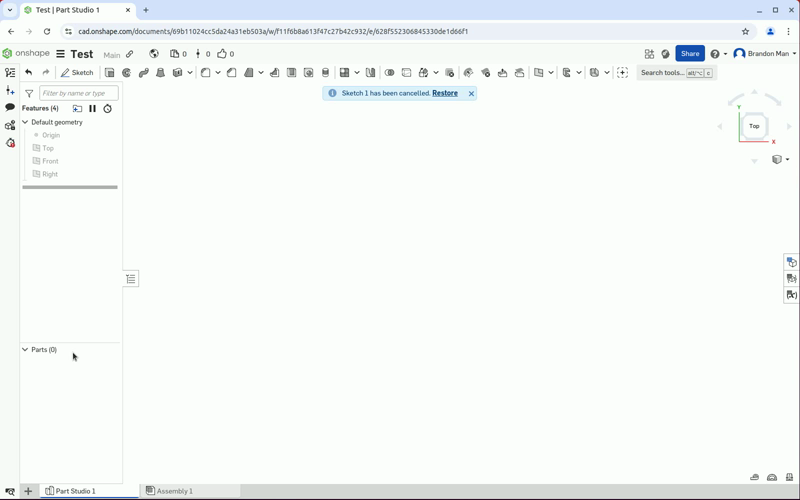
key_down(shift)
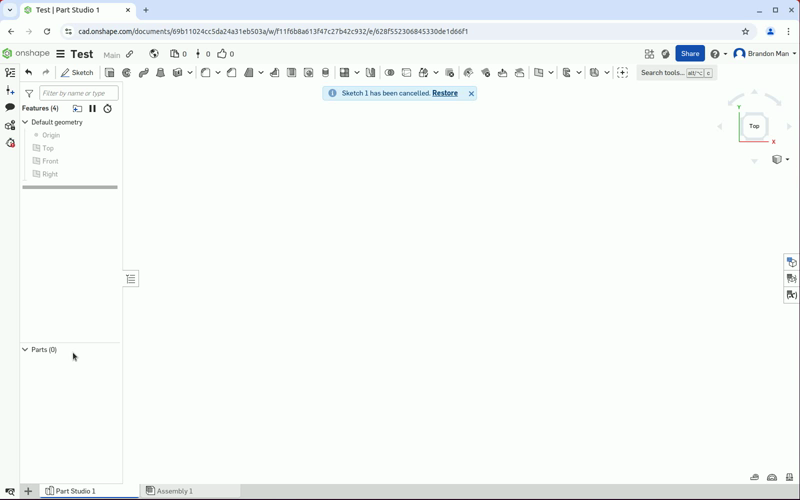
key(up)
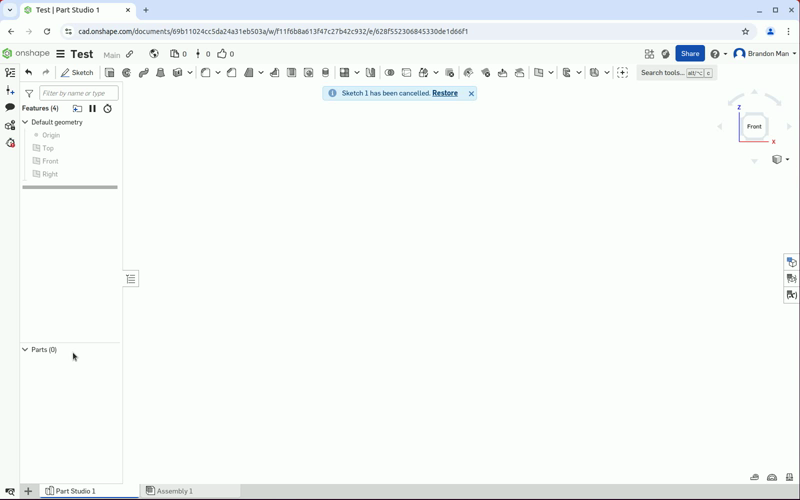
key_up(shift)
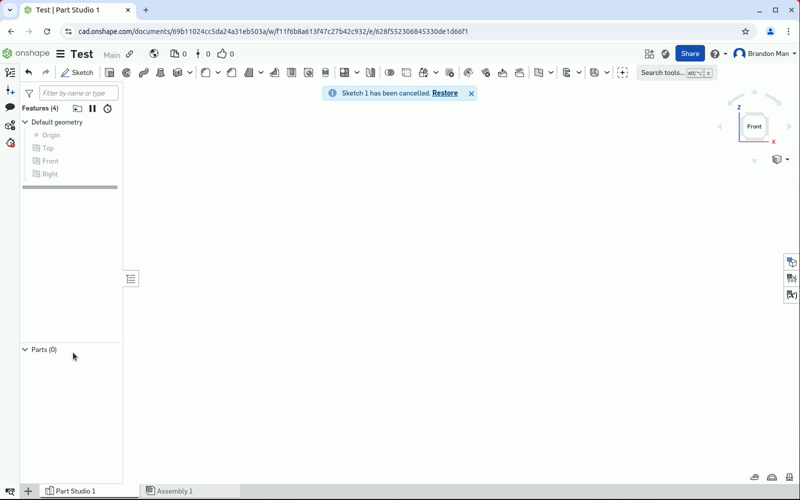
mouse_move(73, 352)
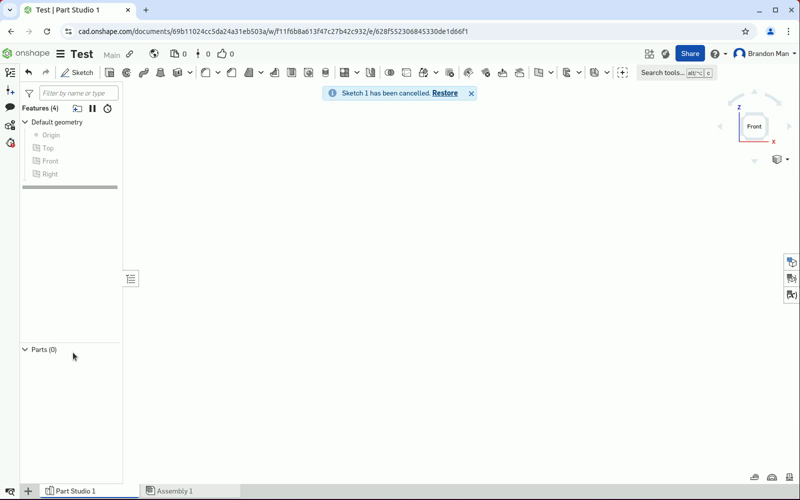
key(shift+y)
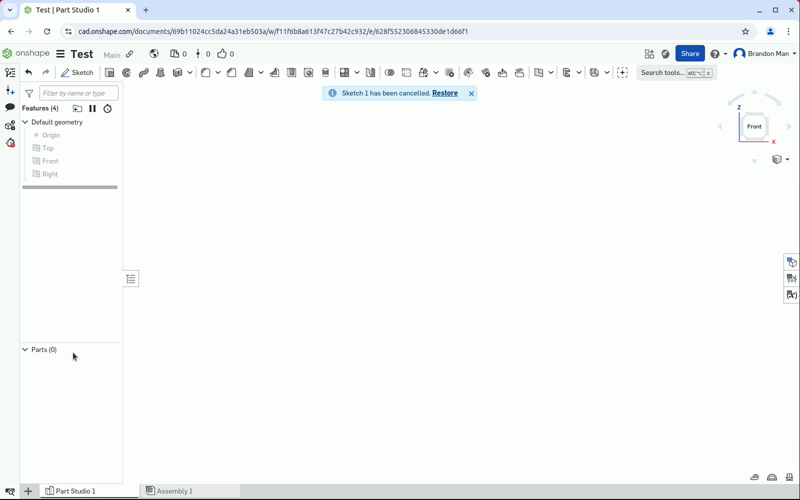
key(shift+s)
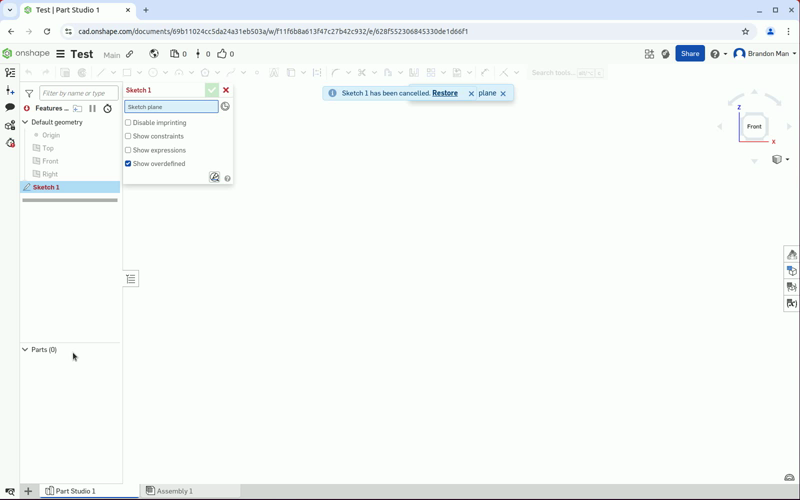
mouse_move(73, 163)
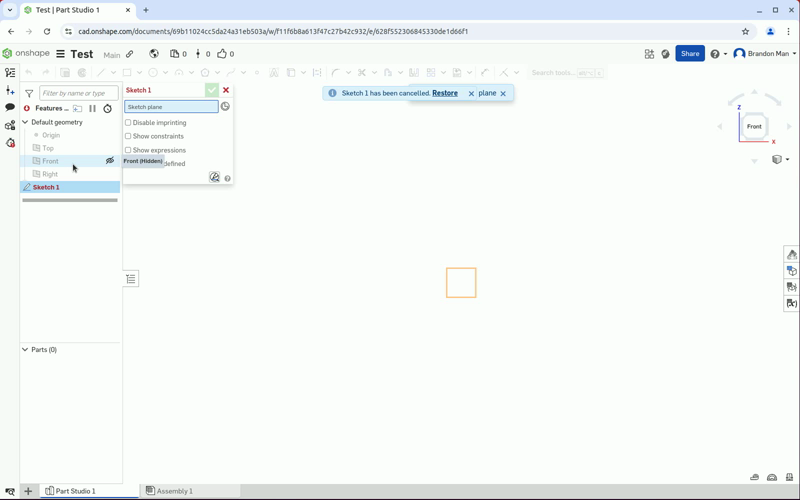
click(73, 163)
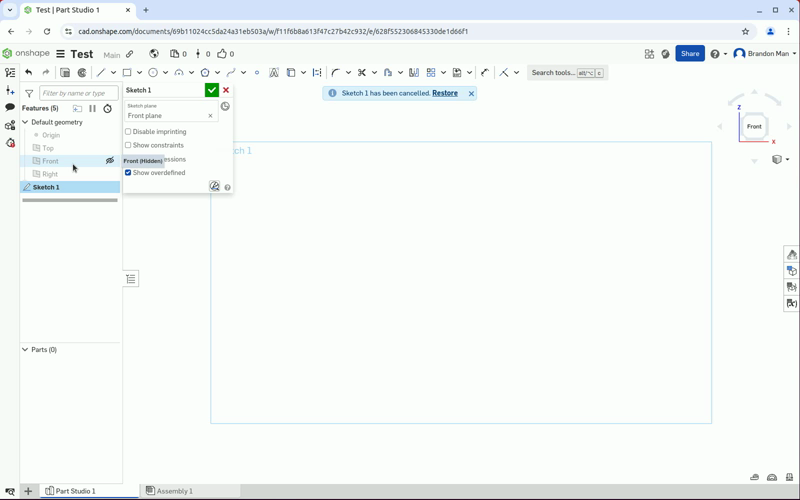
mouse_move(73, 352)
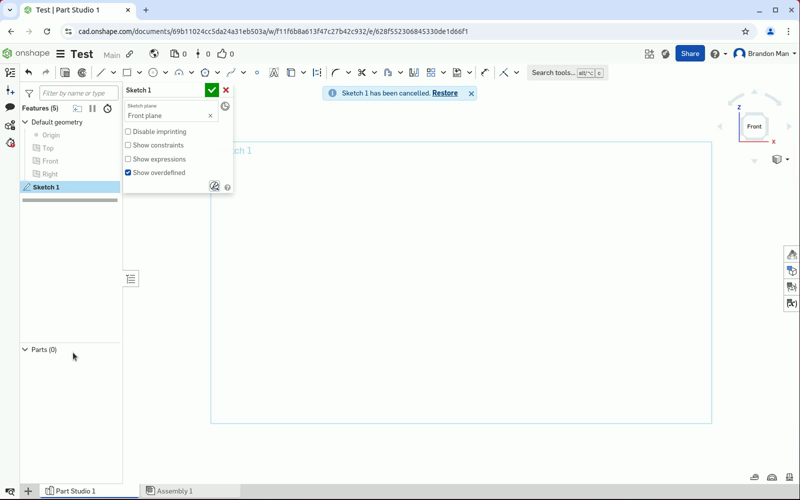
key(y)
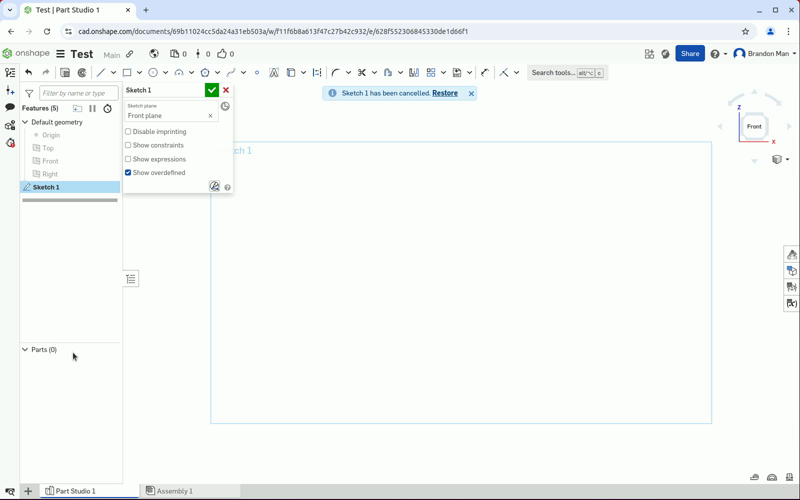
key(l)
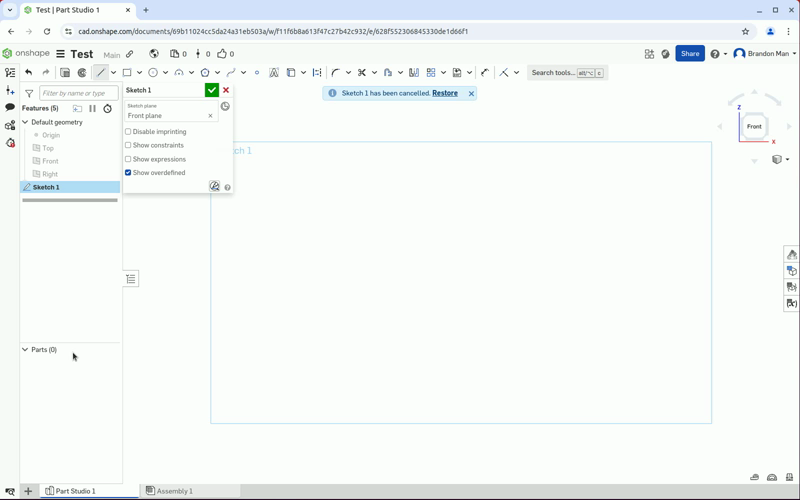
key_down(shift)
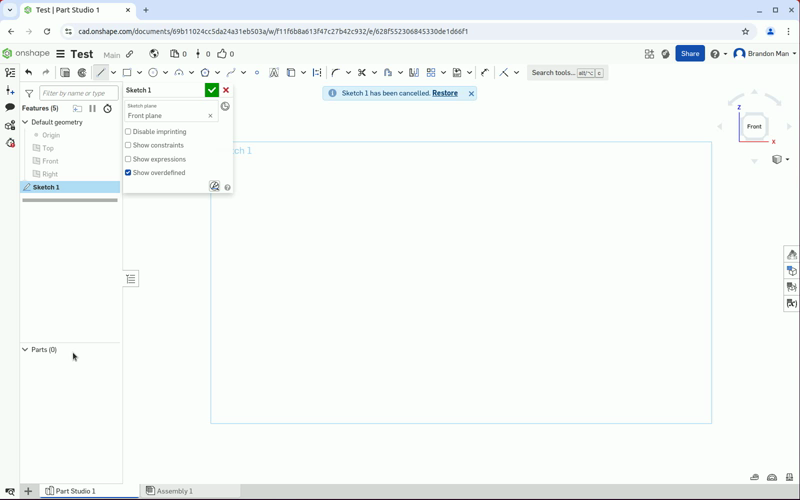
mouse_move(422, 282)
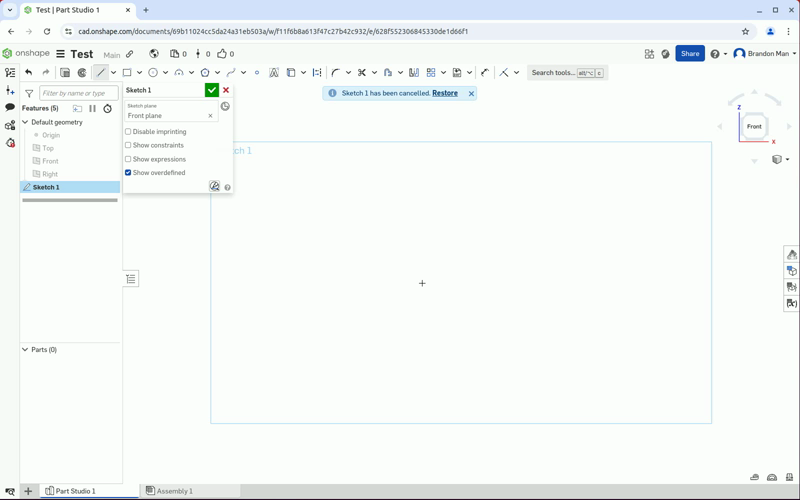
click(422, 282)
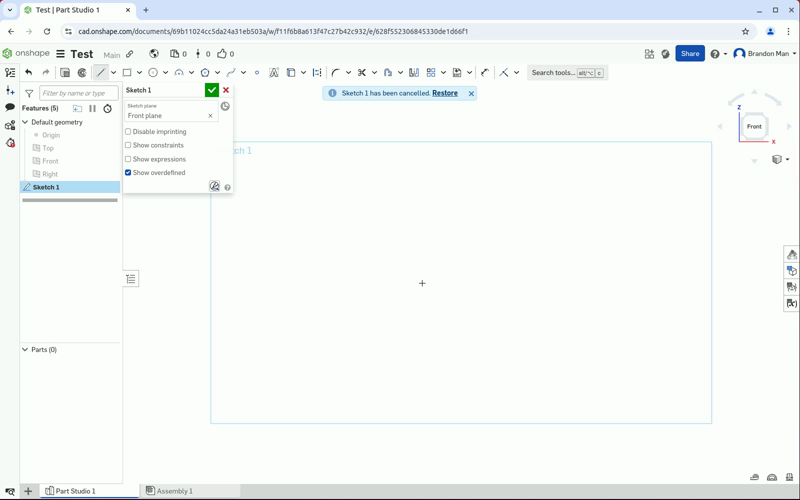
key_up(shift)
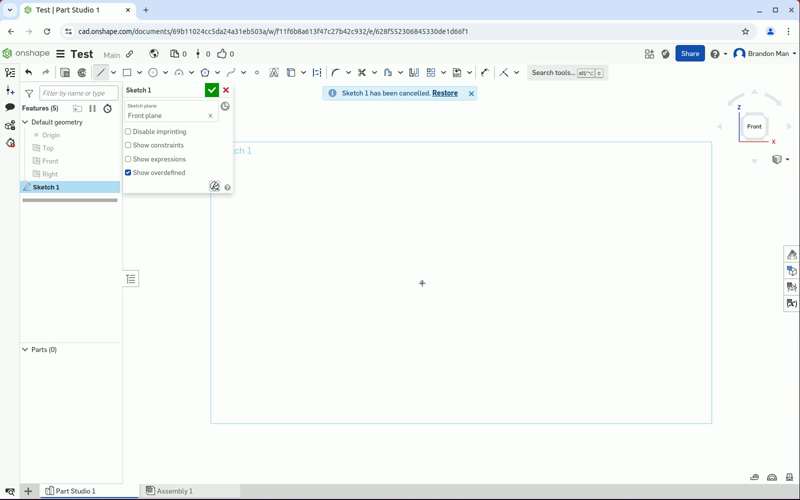
key_down(shift)
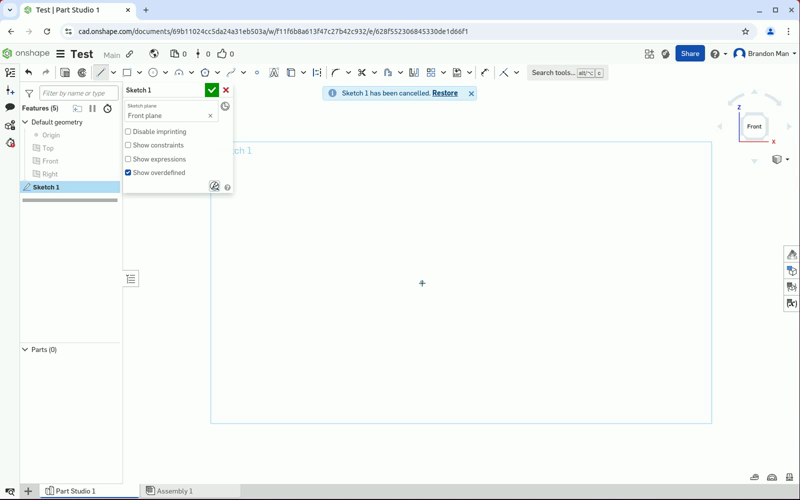
mouse_move(452, 282)
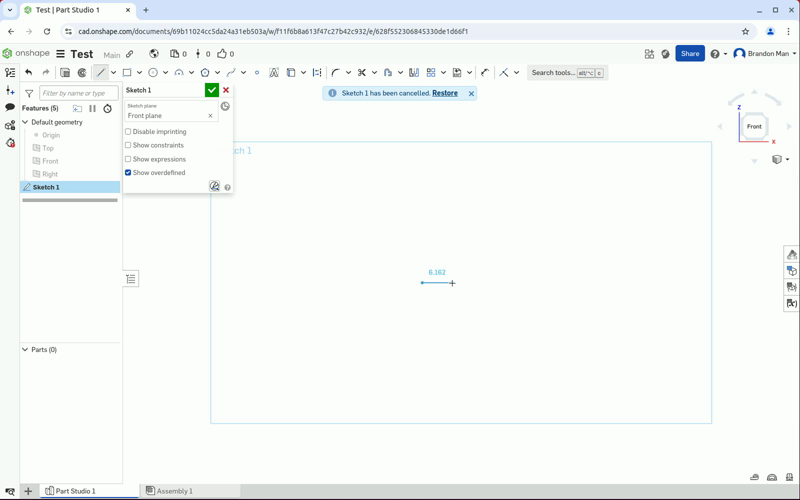
mouse_move(427, 282)
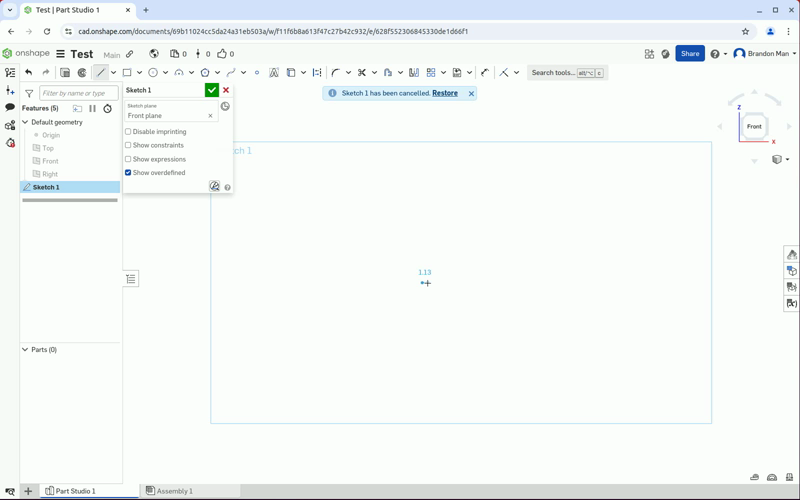
scroll(6)
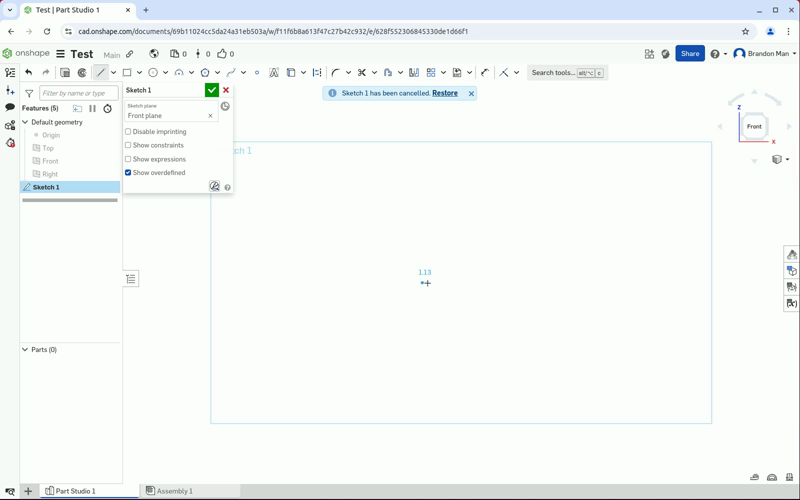
scroll(6)
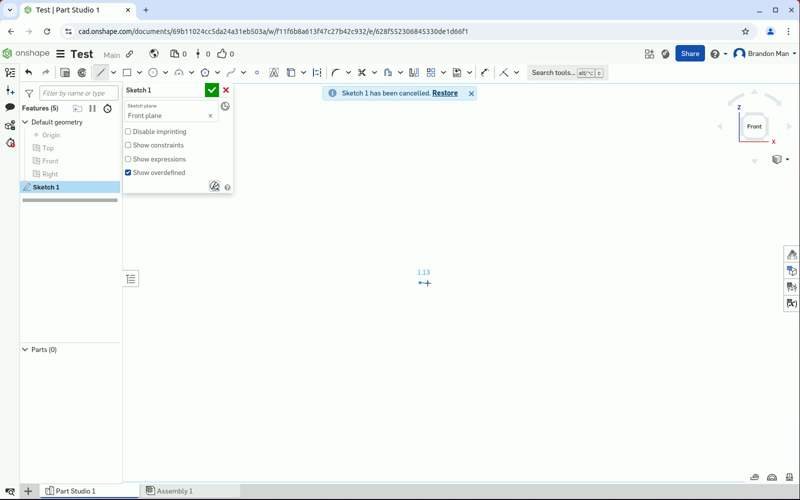
scroll(6)
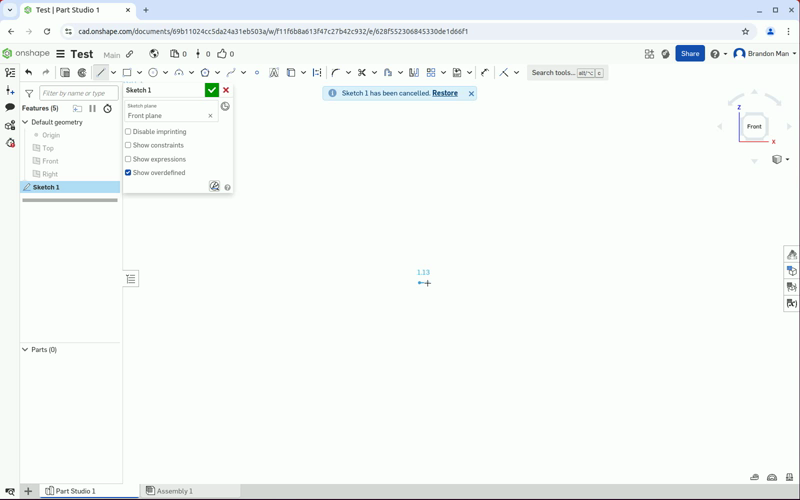
scroll(6)
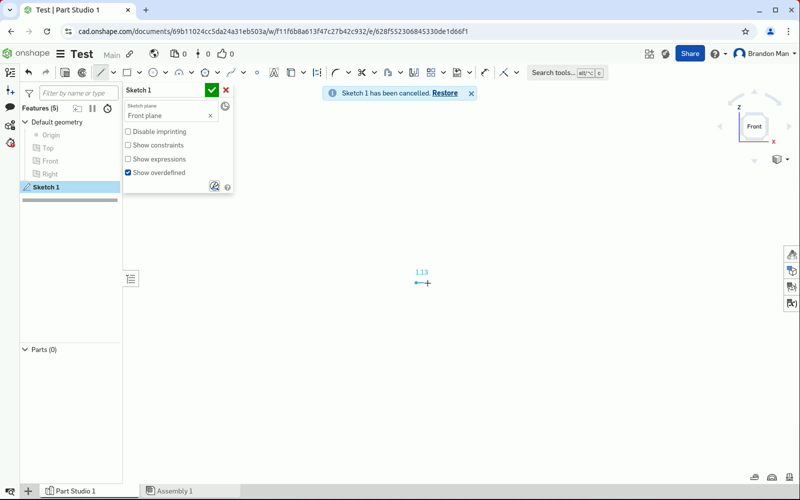
scroll(6)
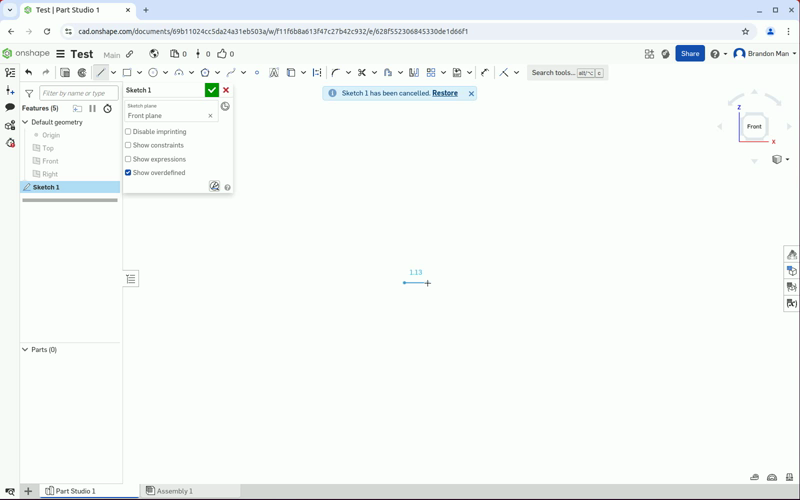
scroll(6)
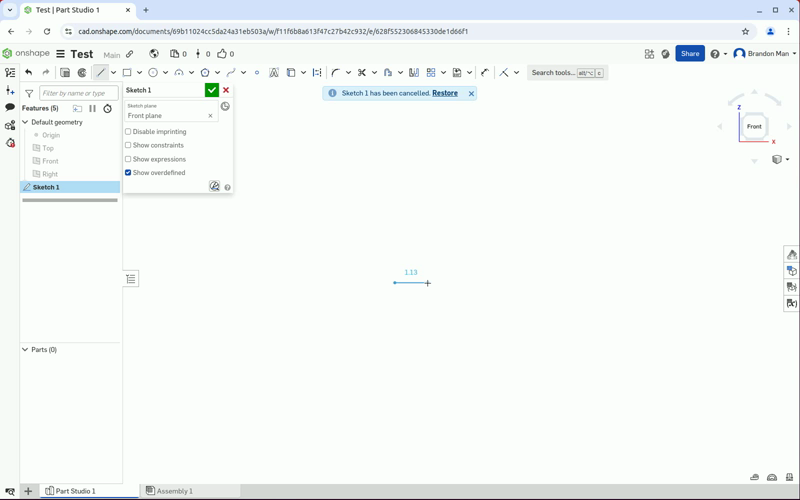
scroll(6)
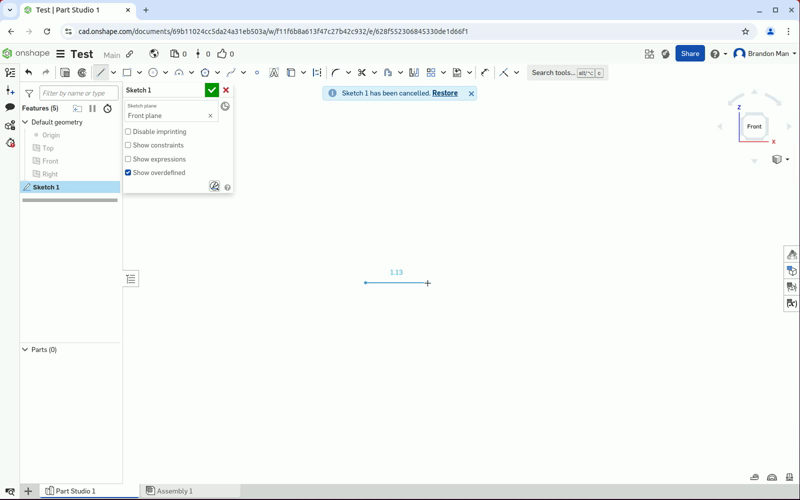
click(427, 282)
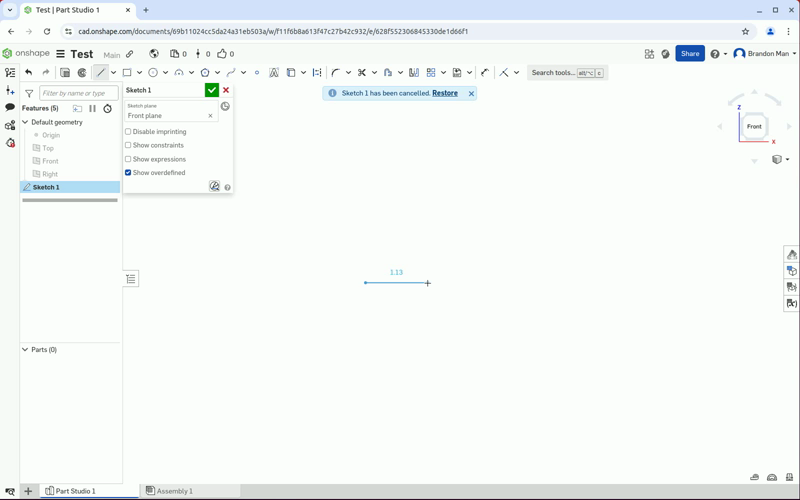
scroll(-6)
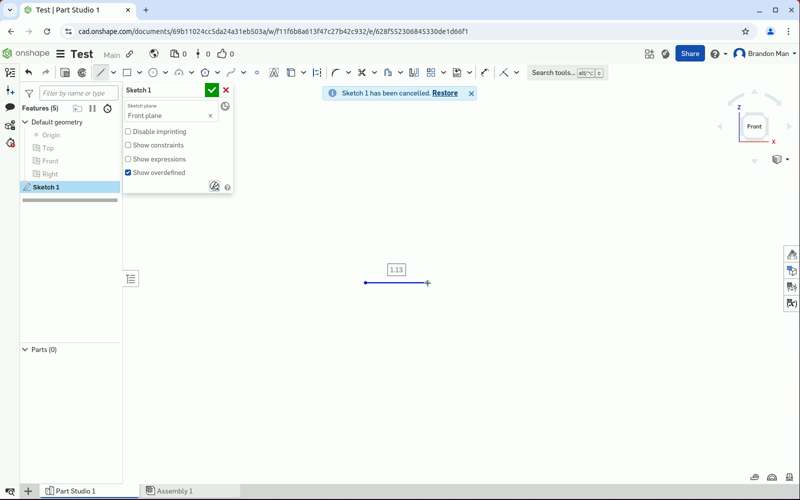
scroll(-6)
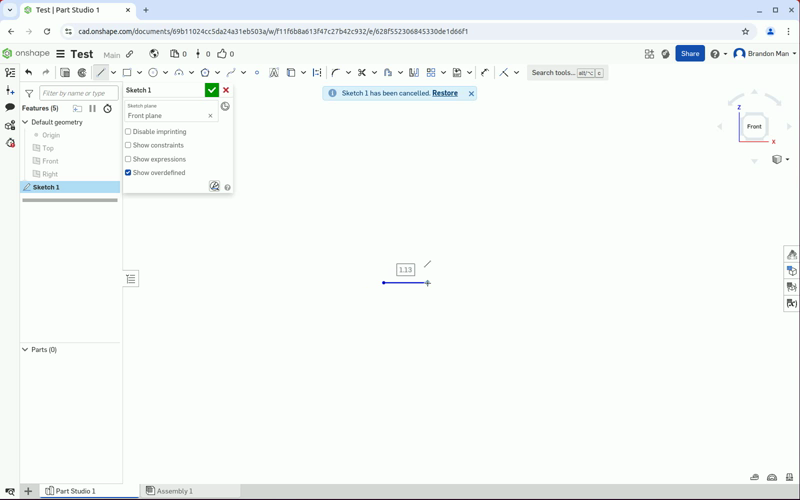
scroll(-6)
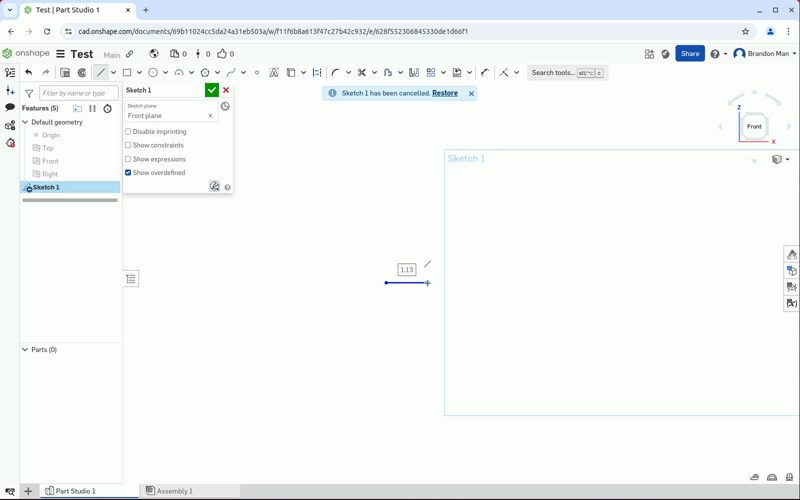
scroll(-6)
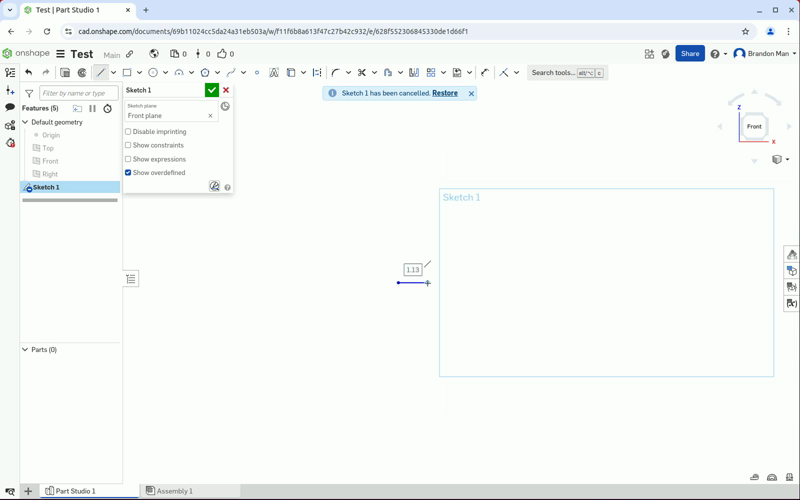
scroll(-6)
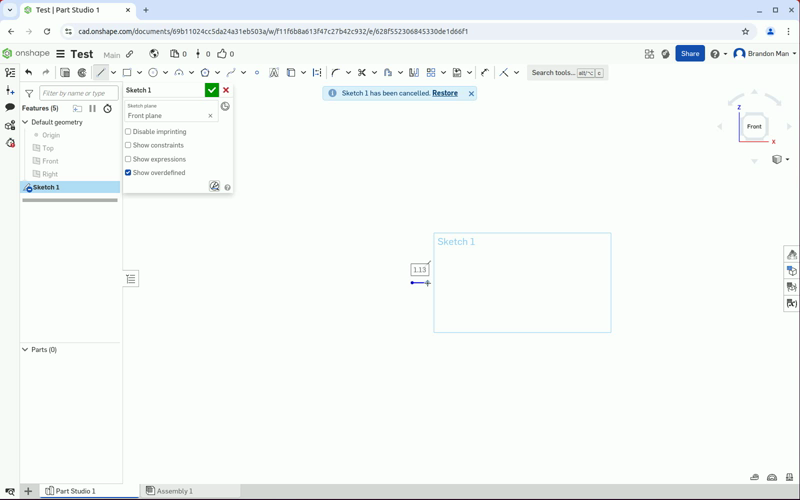
scroll(-6)
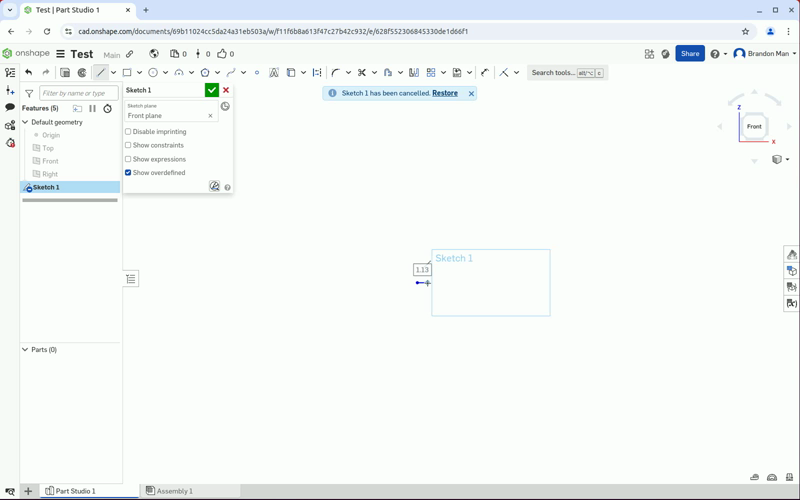
scroll(-6)
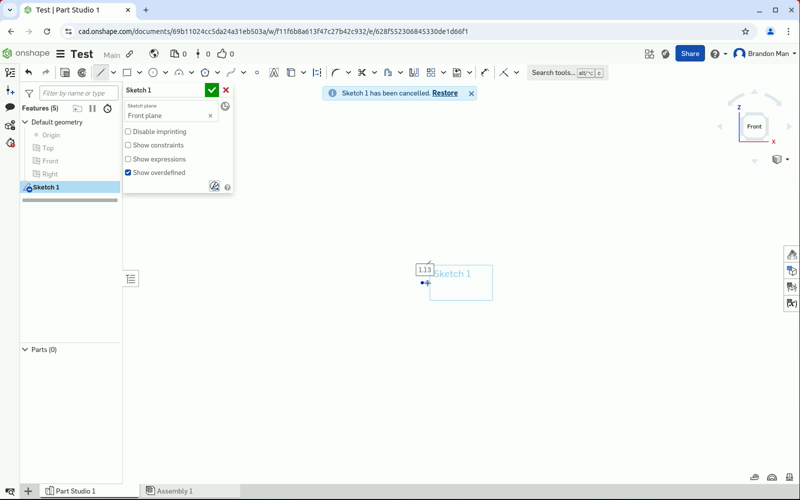
key_up(shift)
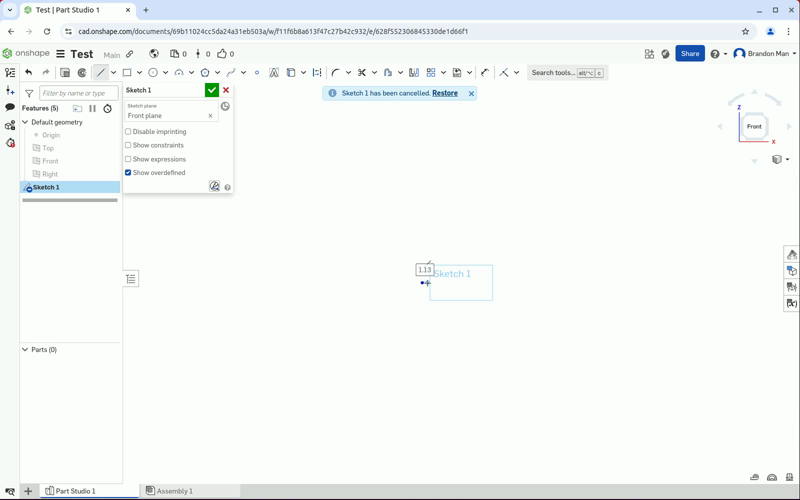
key(esc)
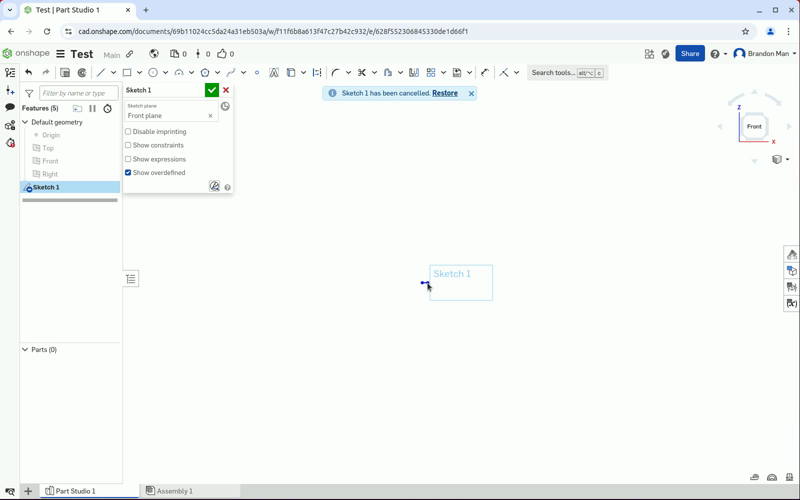
key(a)
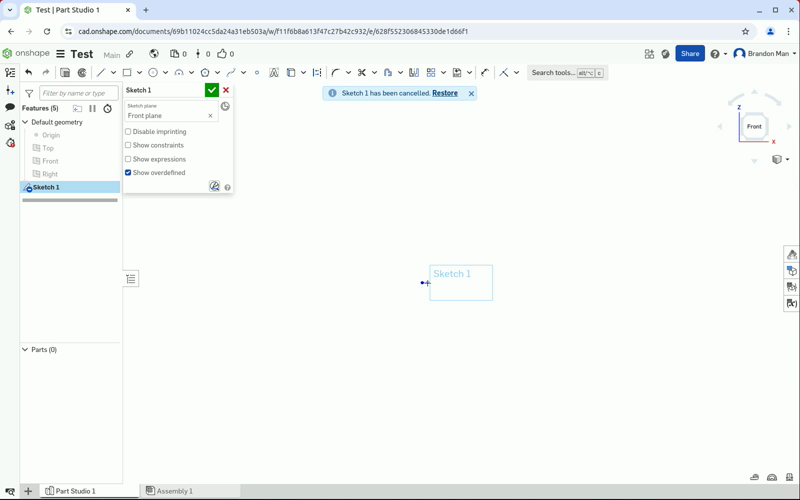
mouse_move(427, 282)
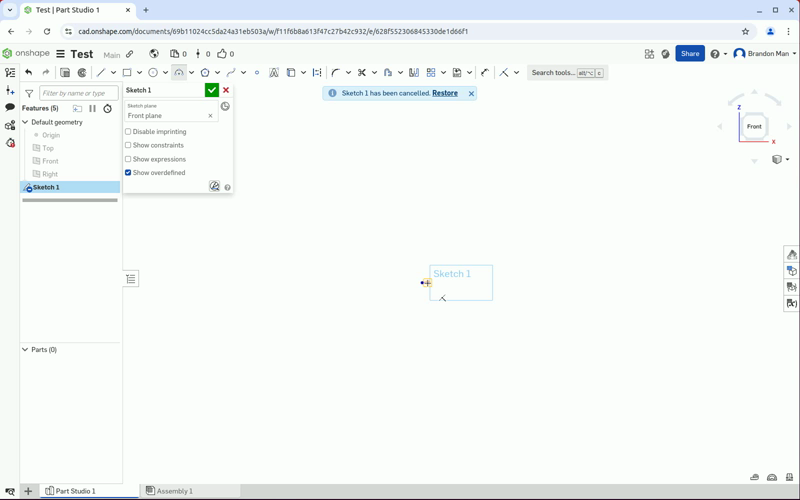
click(427, 282)
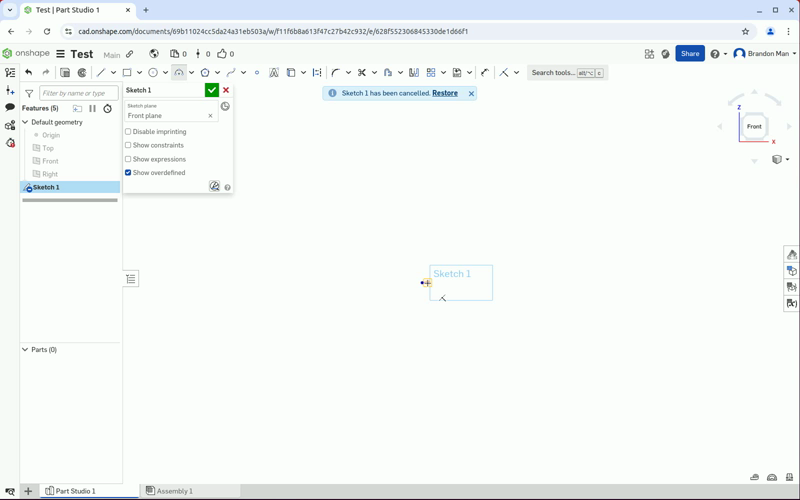
key_down(shift)
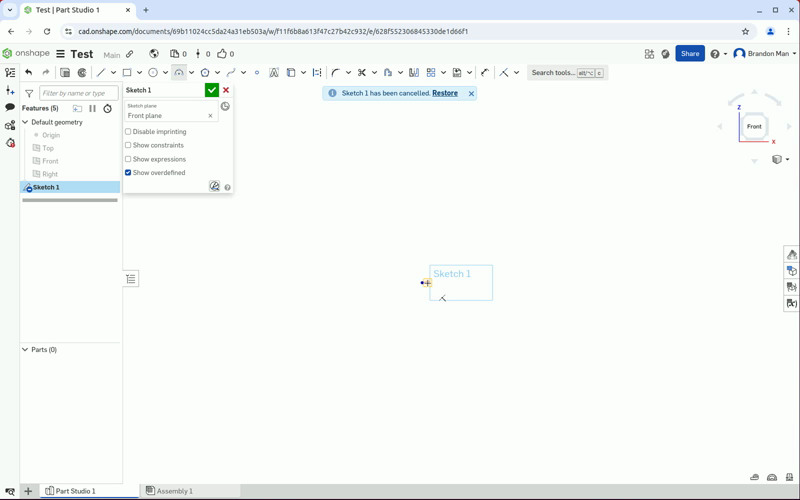
mouse_move(492, 282)
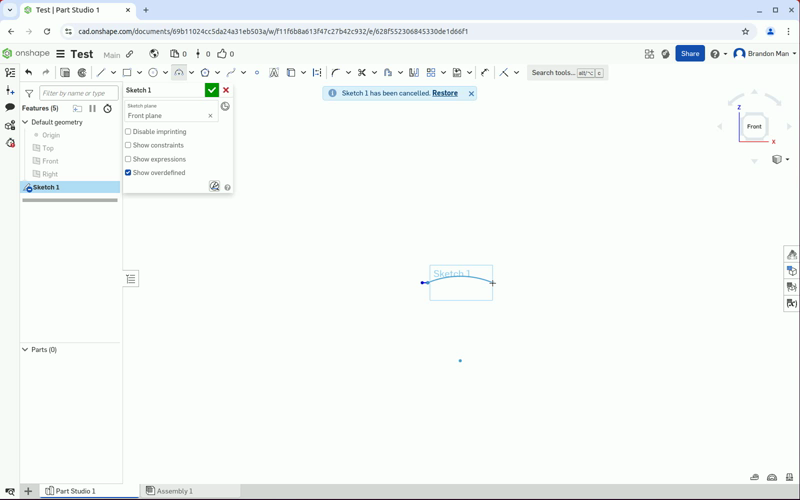
click(492, 282)
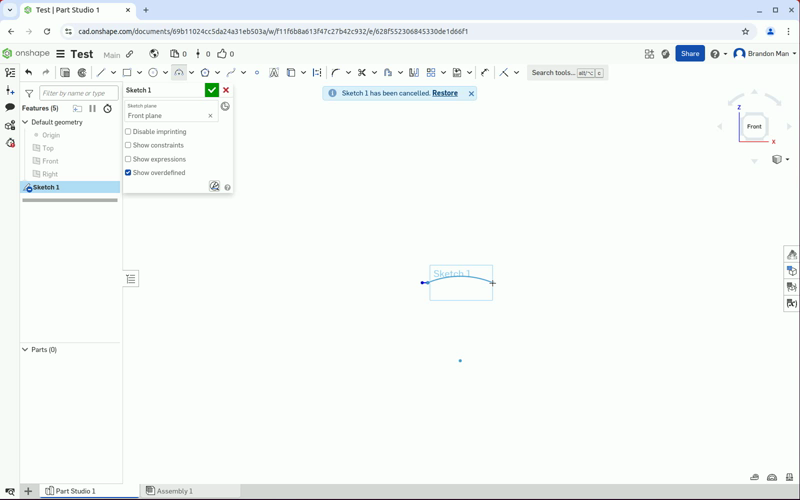
mouse_move(460, 250)
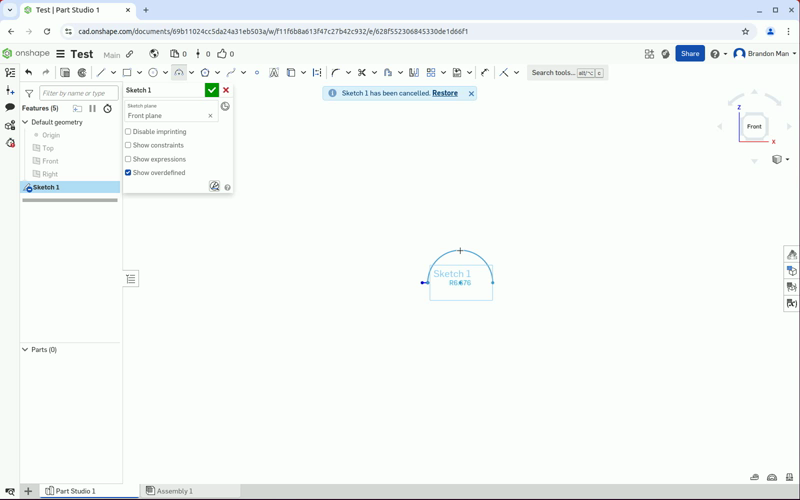
click(460, 250)
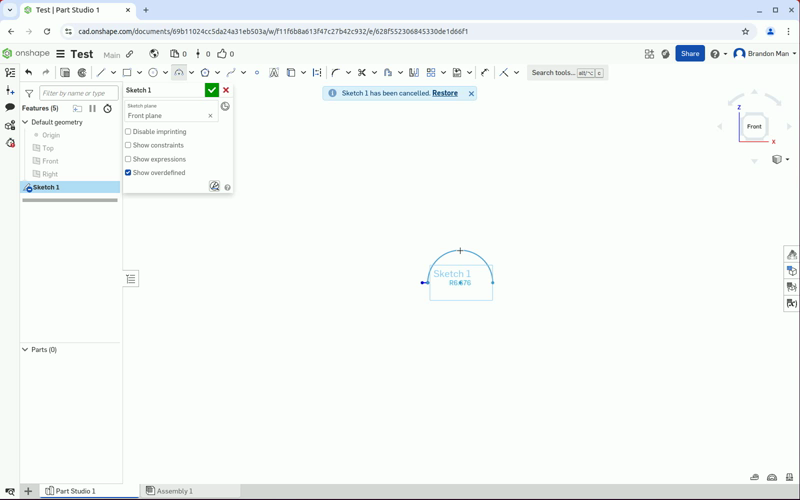
key_up(shift)
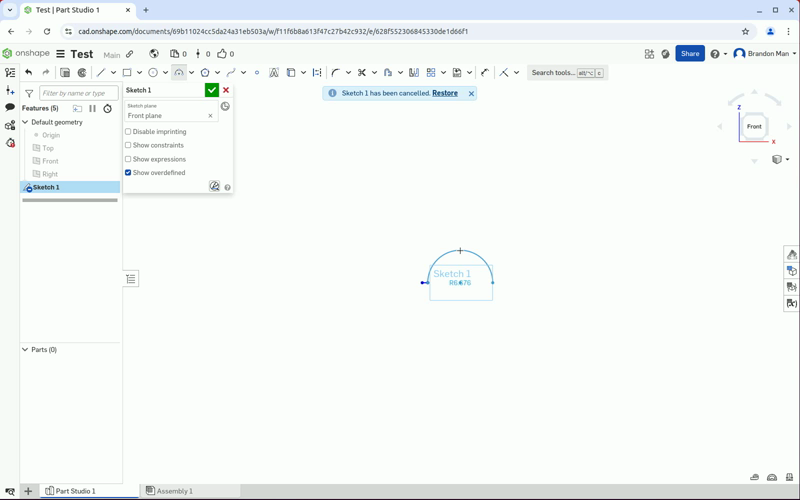
key(esc)
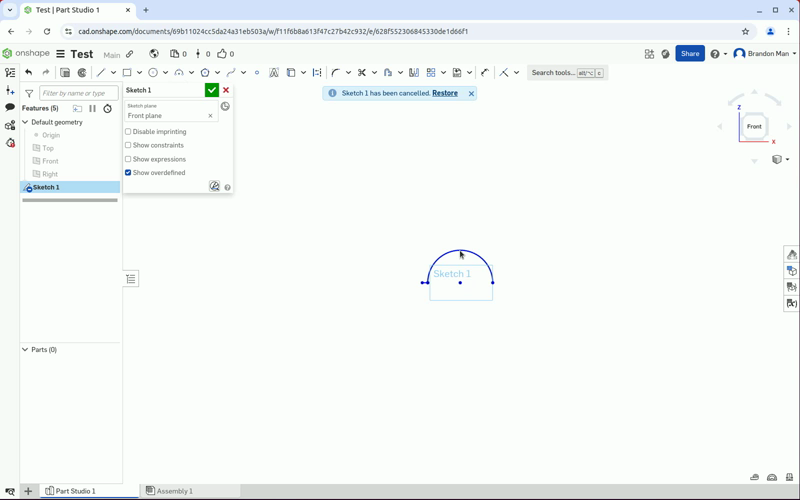
key(l)
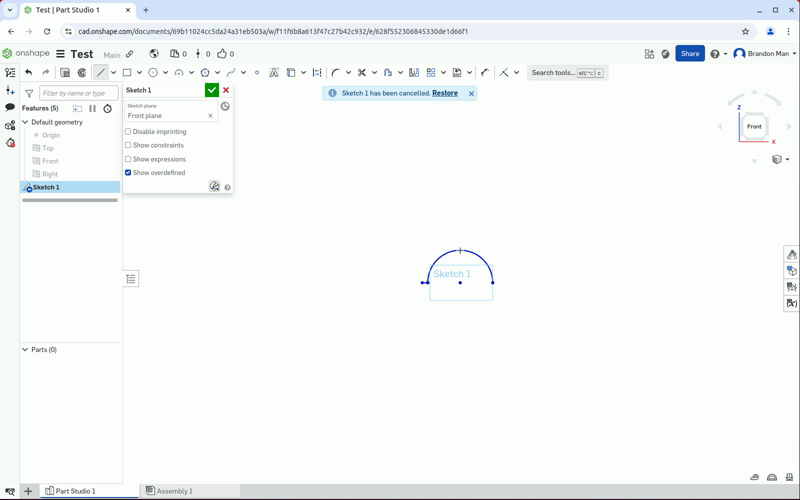
mouse_move(492, 282)
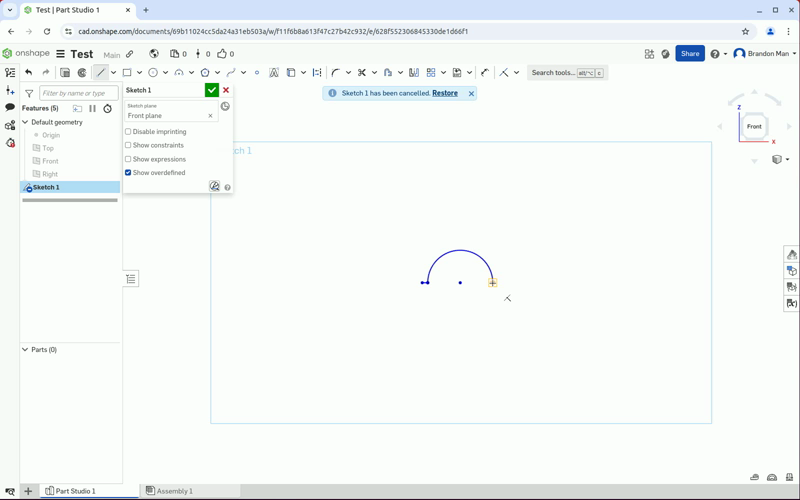
click(492, 282)
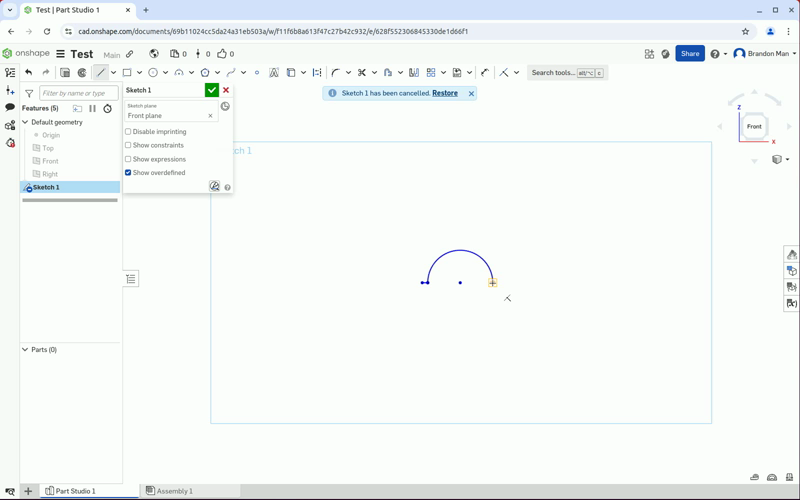
key_down(shift)
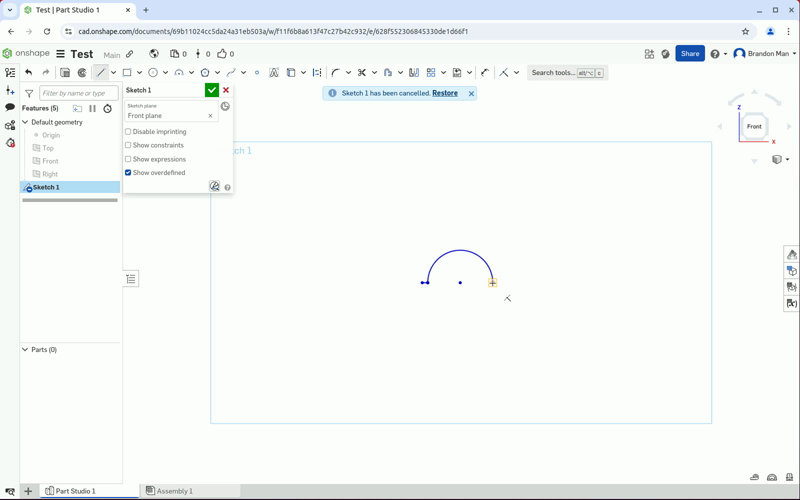
mouse_move(522, 282)
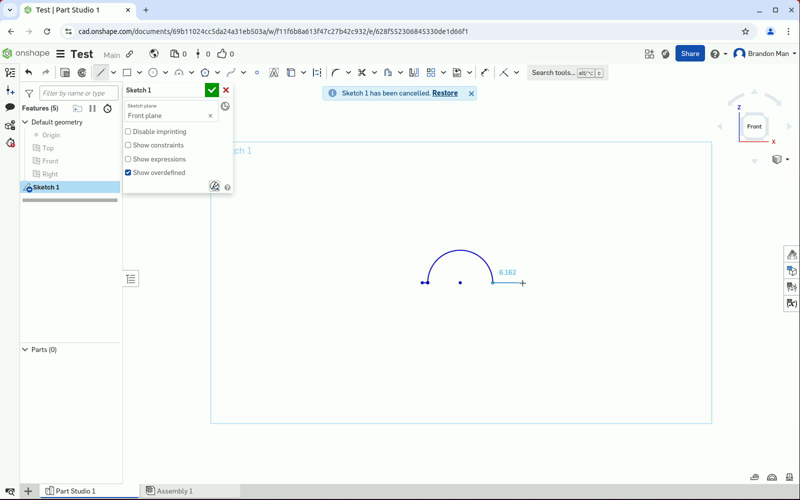
mouse_move(498, 282)
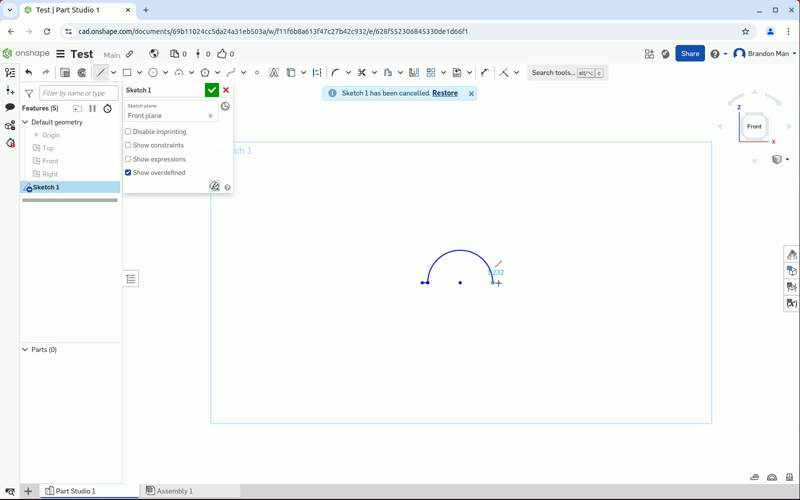
scroll(6)
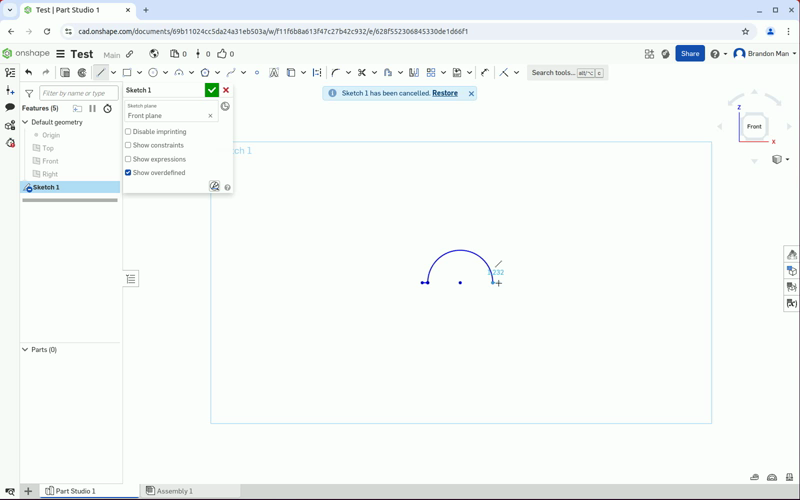
scroll(6)
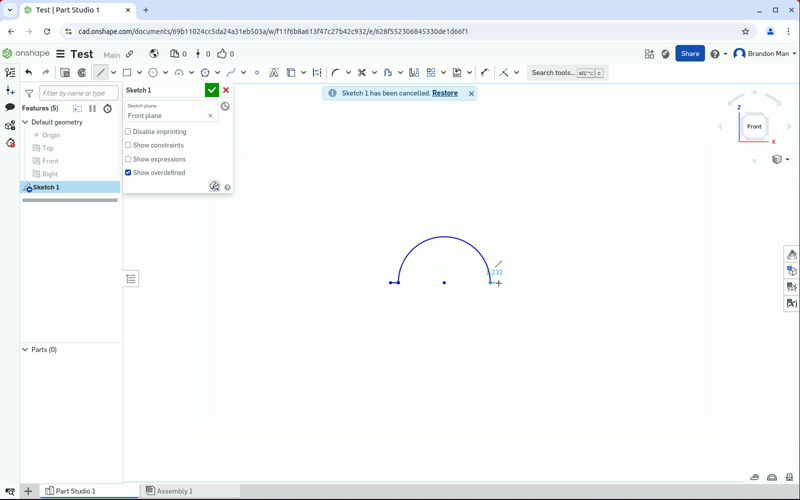
scroll(6)
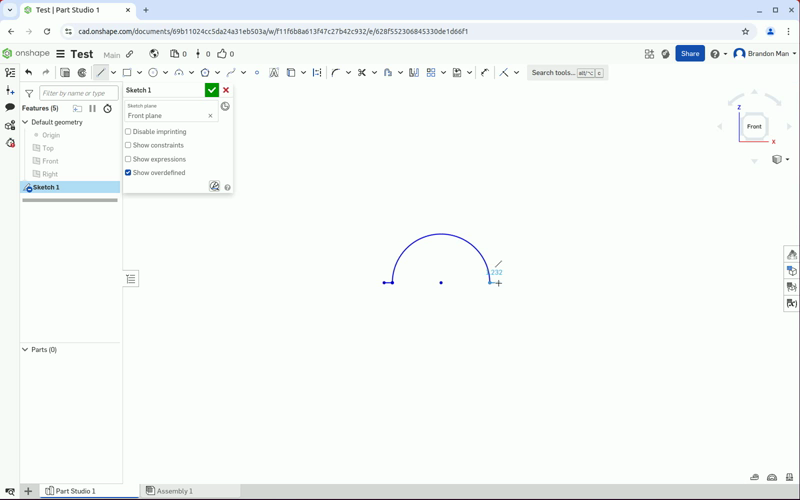
scroll(6)
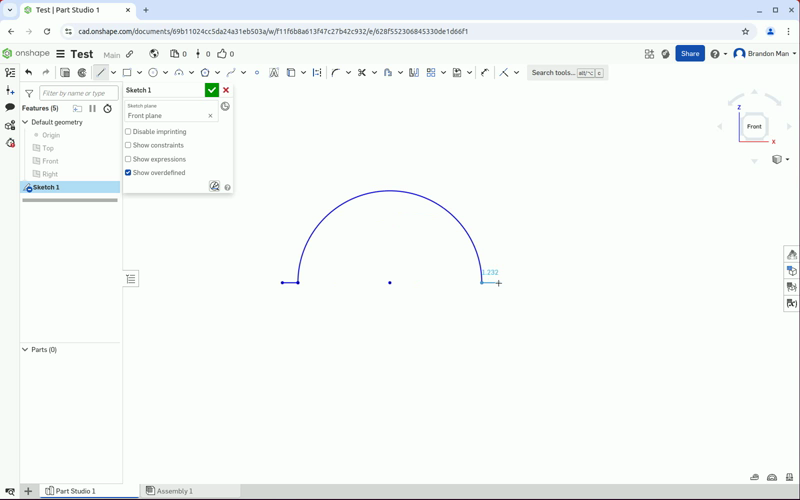
scroll(6)
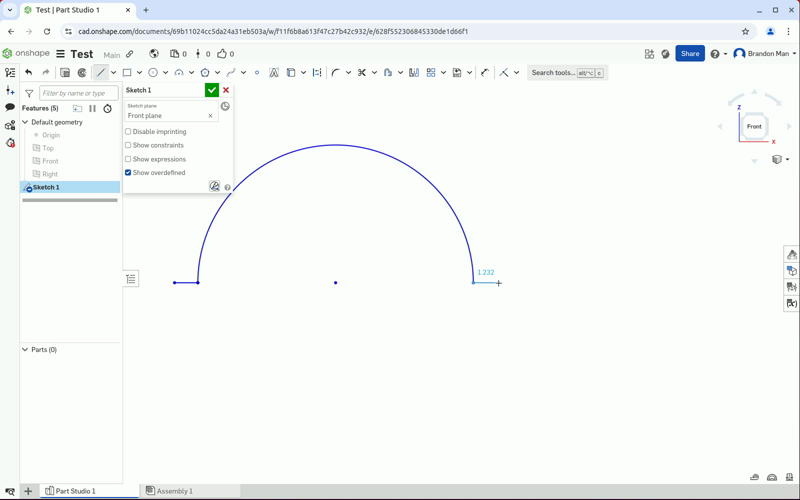
scroll(6)
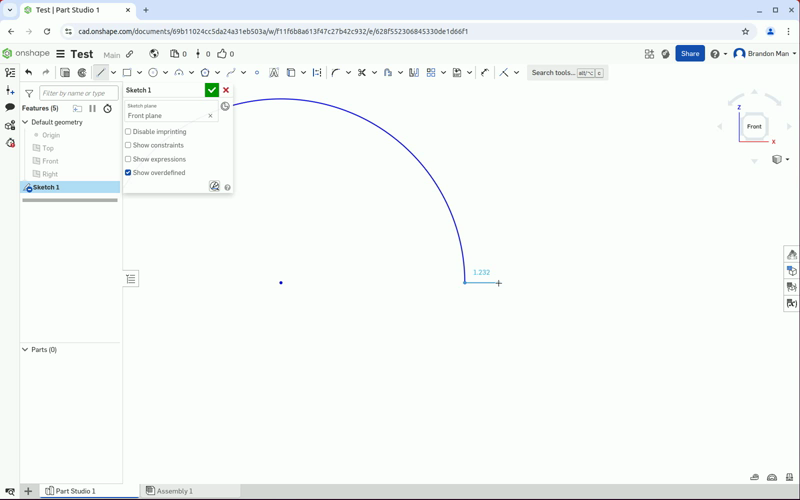
scroll(6)
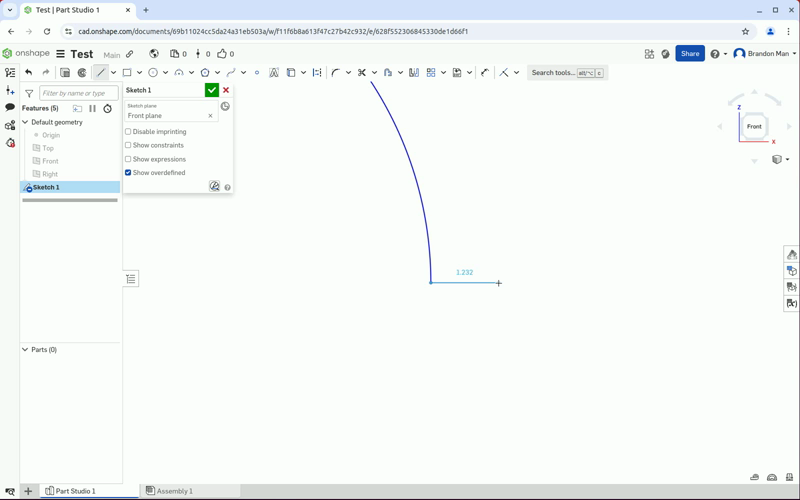
click(498, 282)
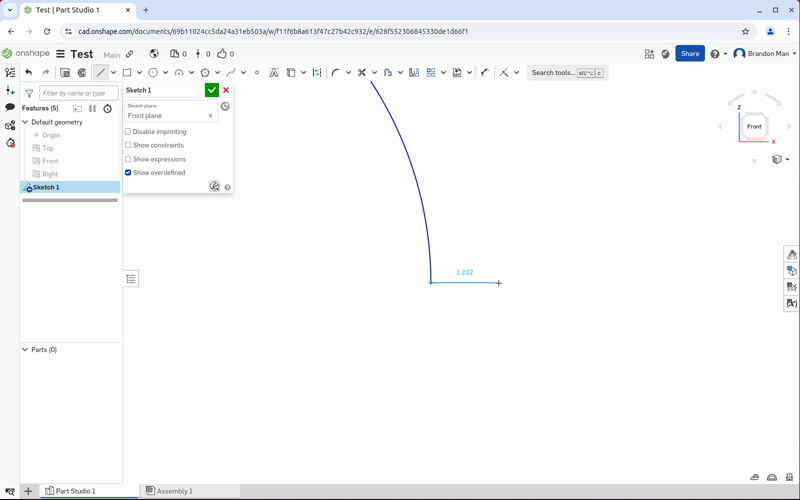
scroll(-6)
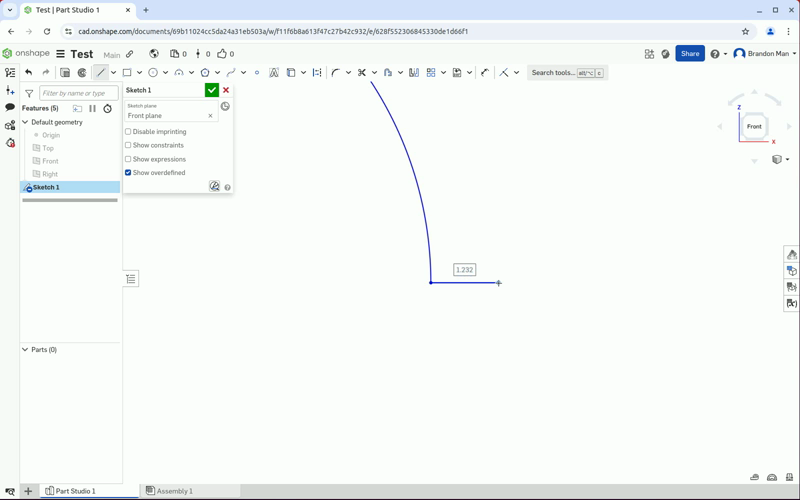
scroll(-6)
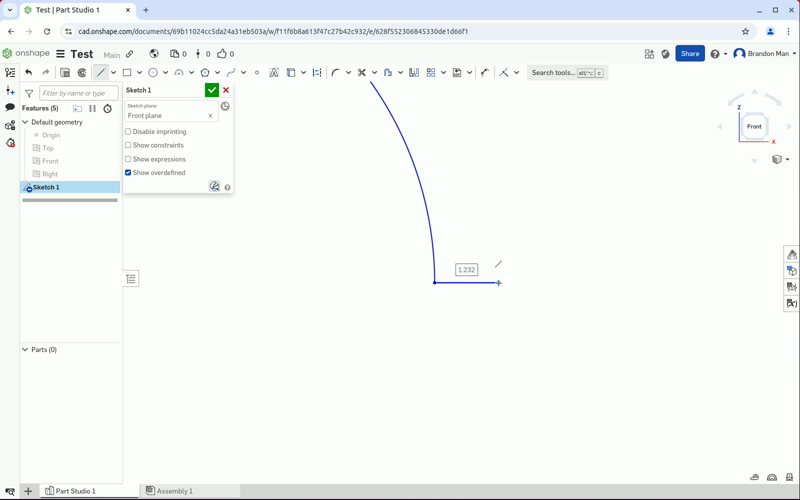
scroll(-6)
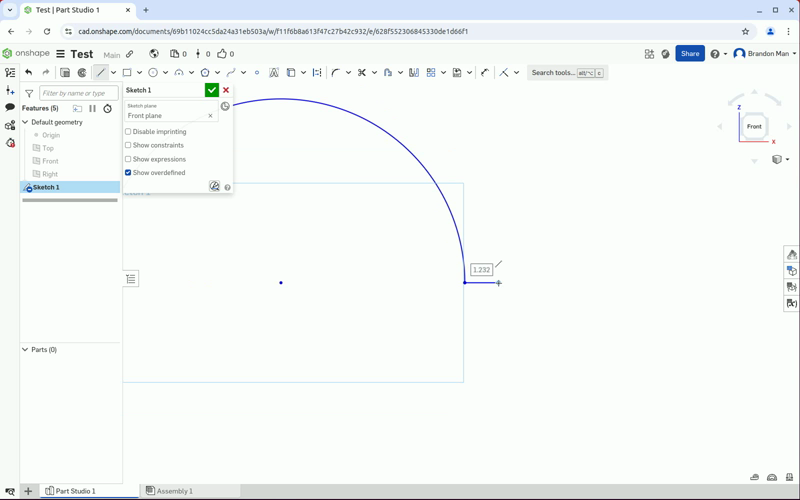
scroll(-6)
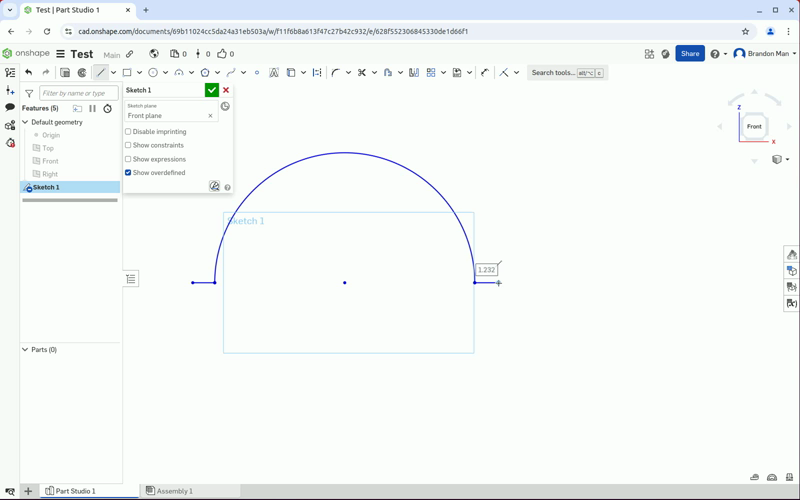
scroll(-6)
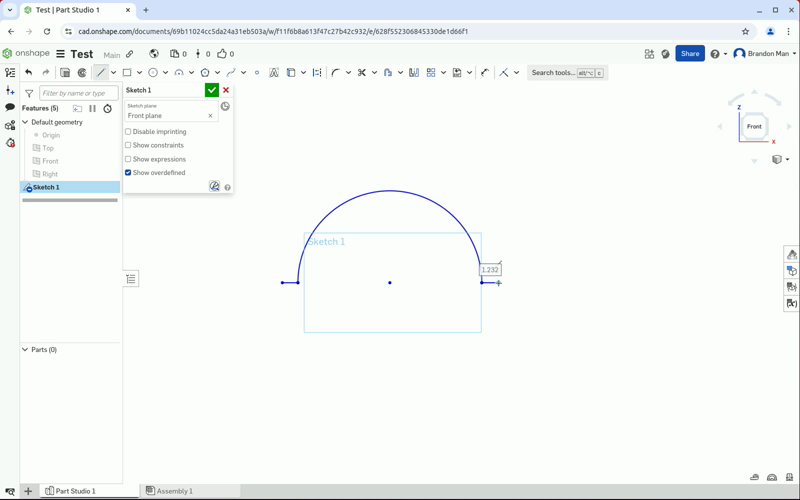
scroll(-6)
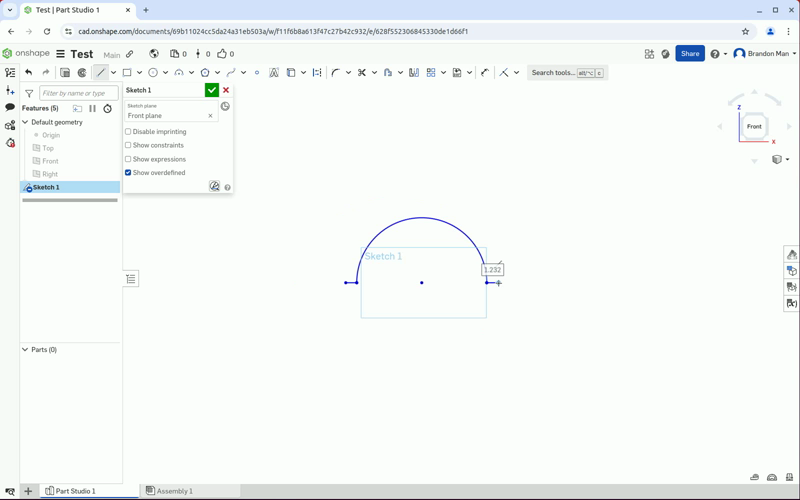
scroll(-6)
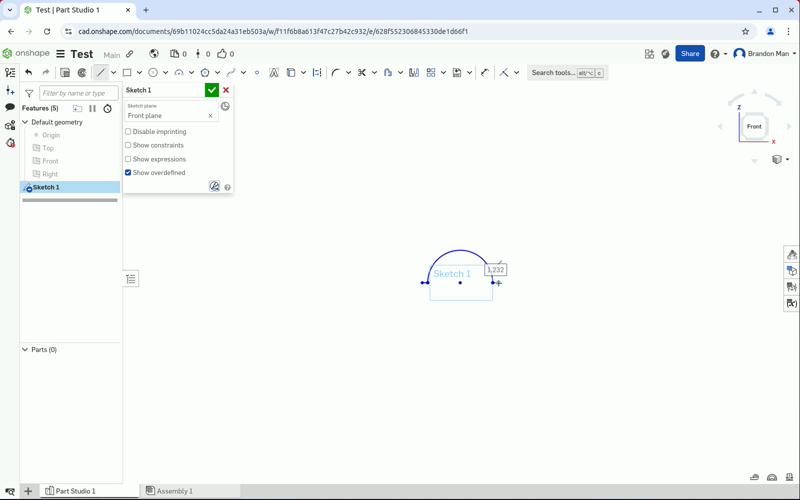
key_up(shift)
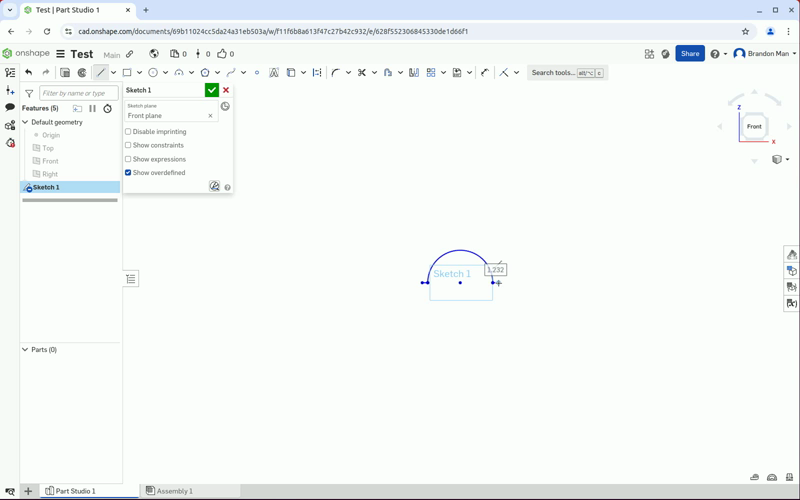
key_down(shift)
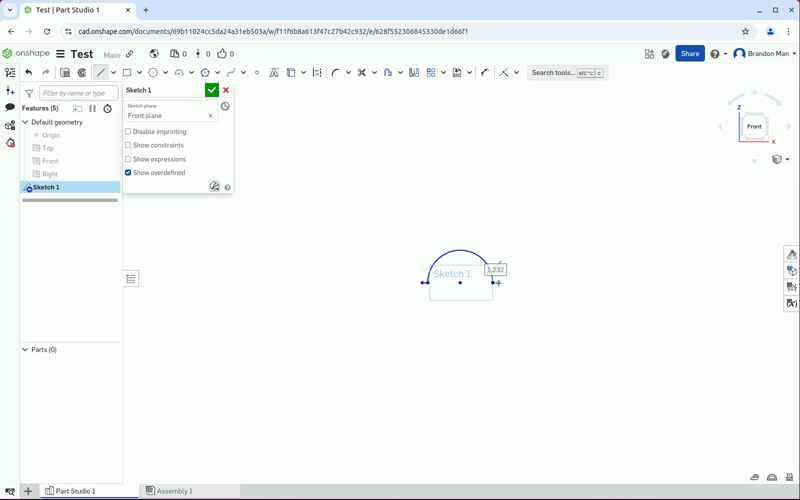
mouse_move(528, 282)
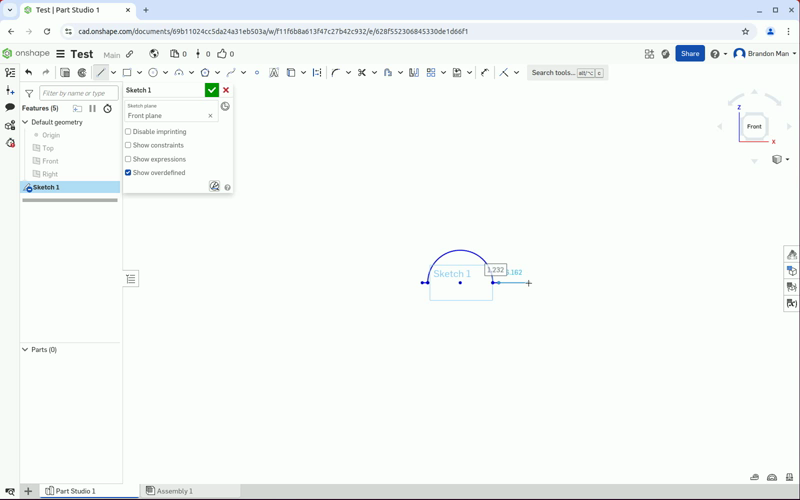
mouse_move(498, 231)
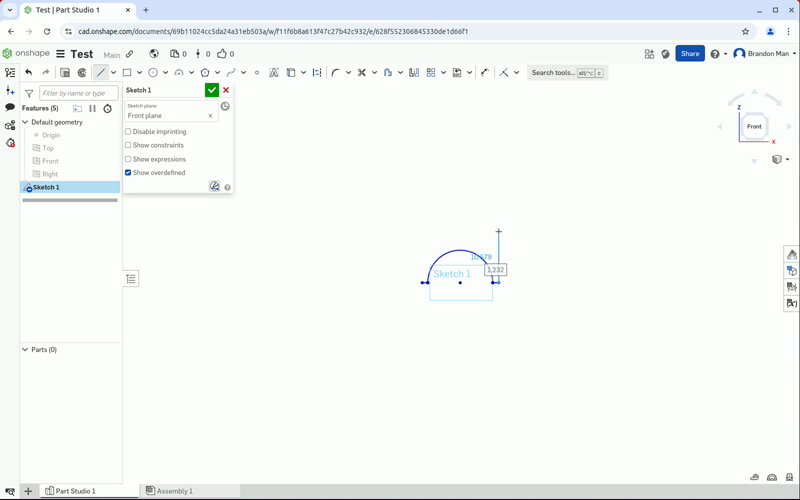
click(498, 231)
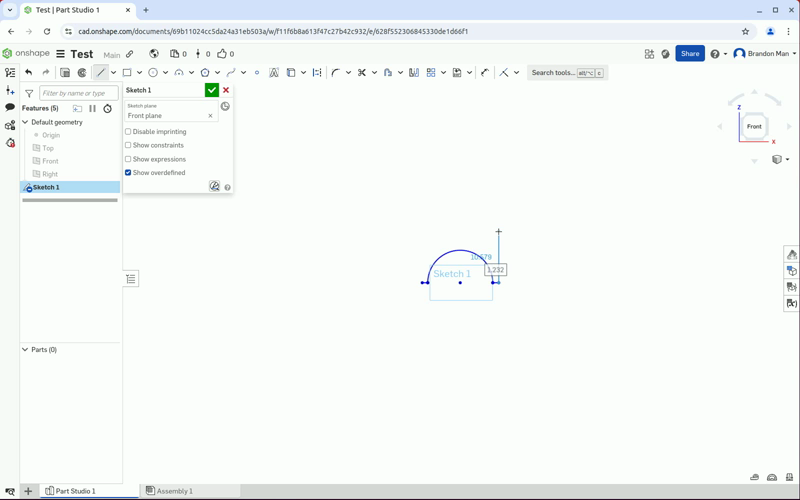
key_up(shift)
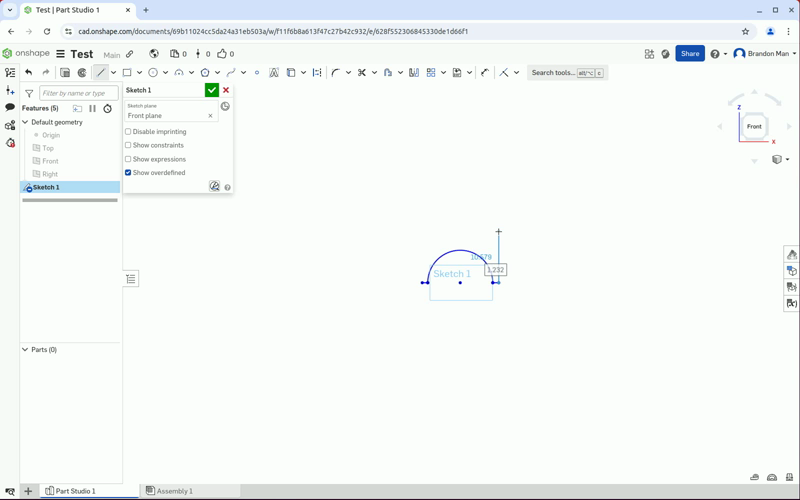
key_down(shift)
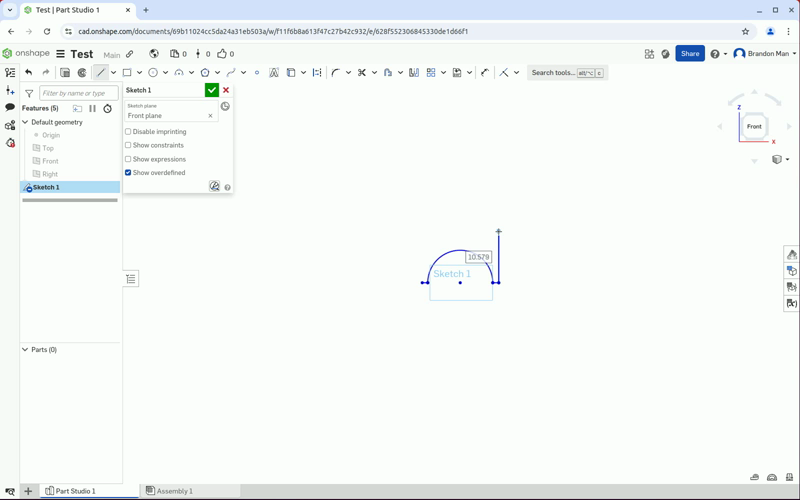
mouse_move(422, 231)
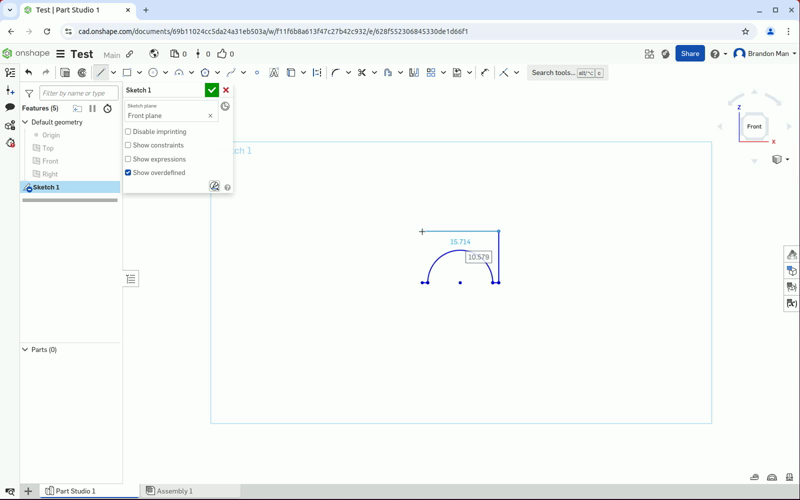
click(422, 231)
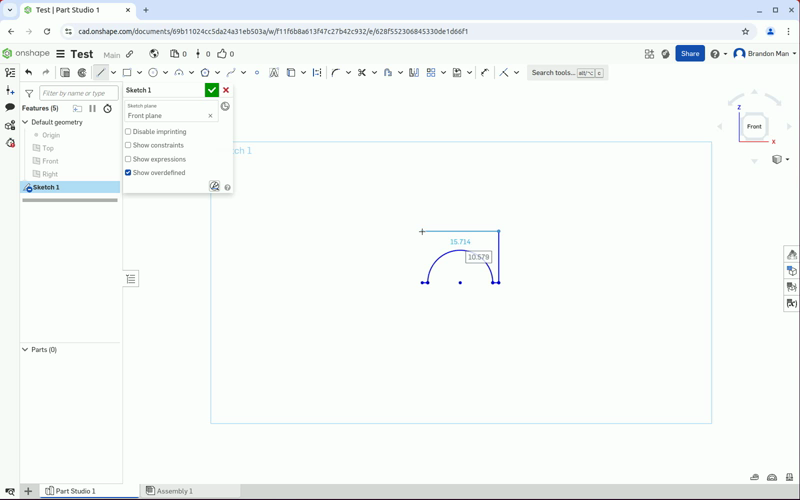
key_up(shift)
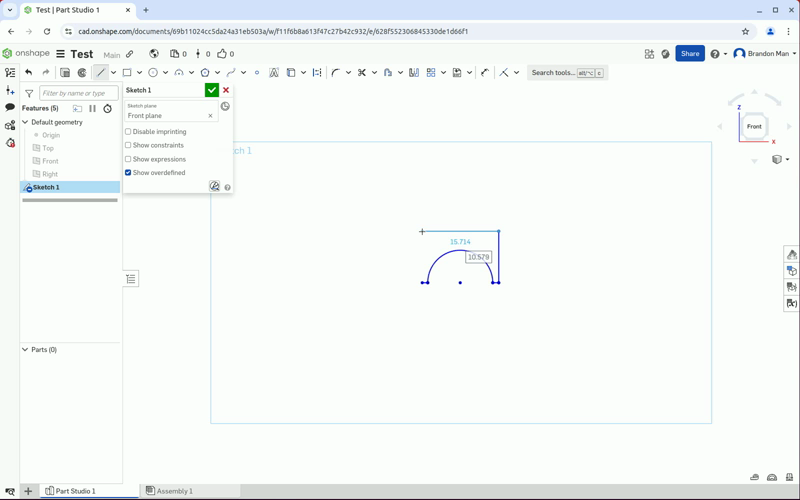
mouse_move(452, 231)
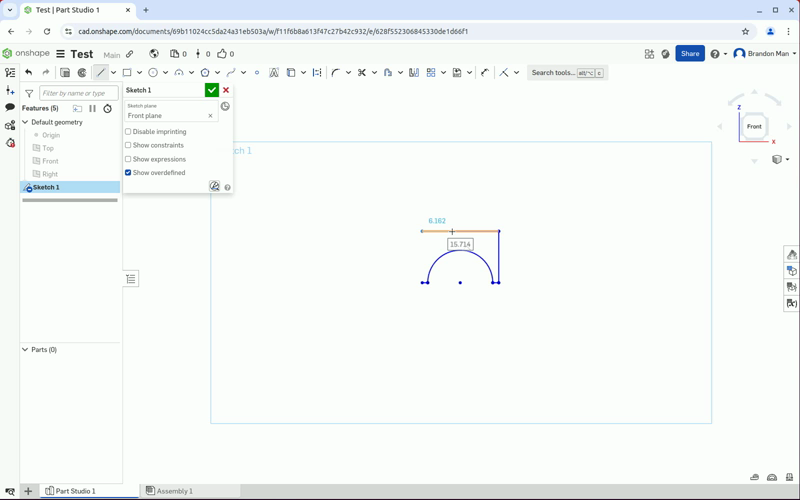
key_down(shift)
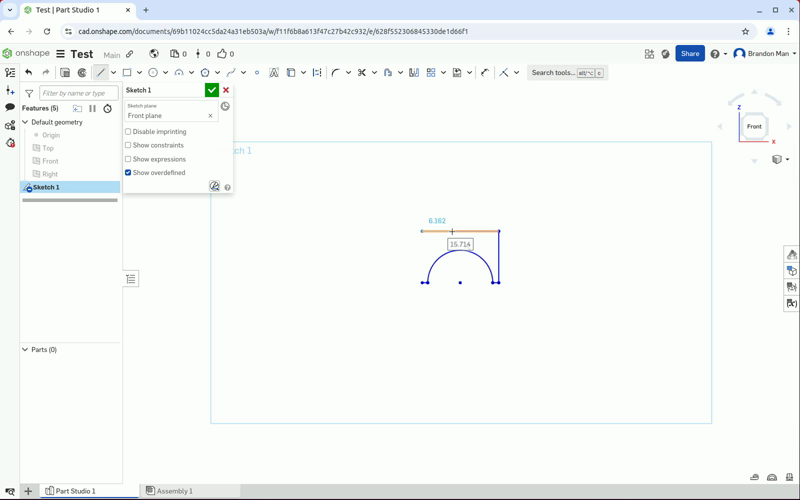
mouse_move(422, 282)
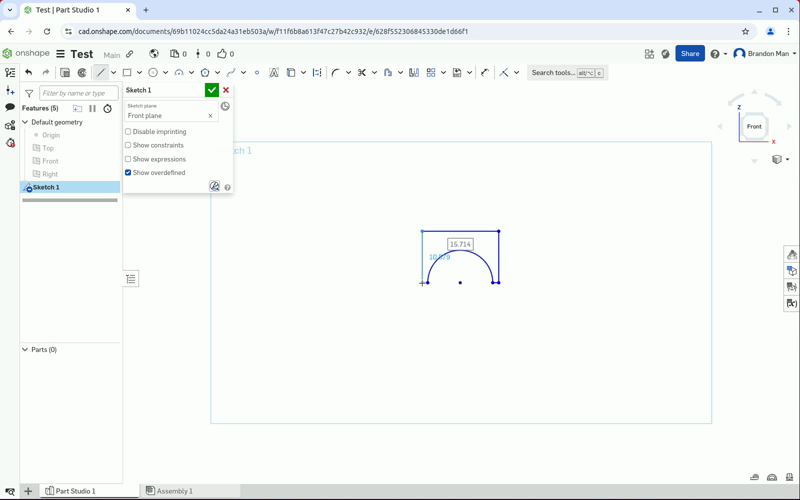
key_up(shift)
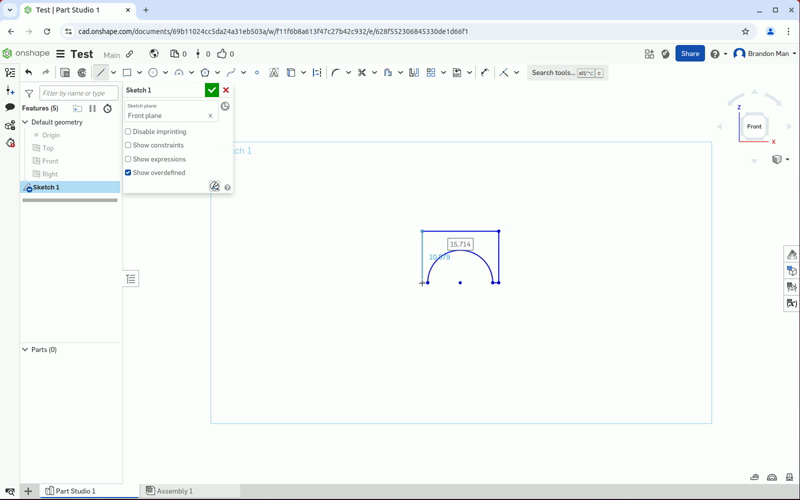
click(422, 282)
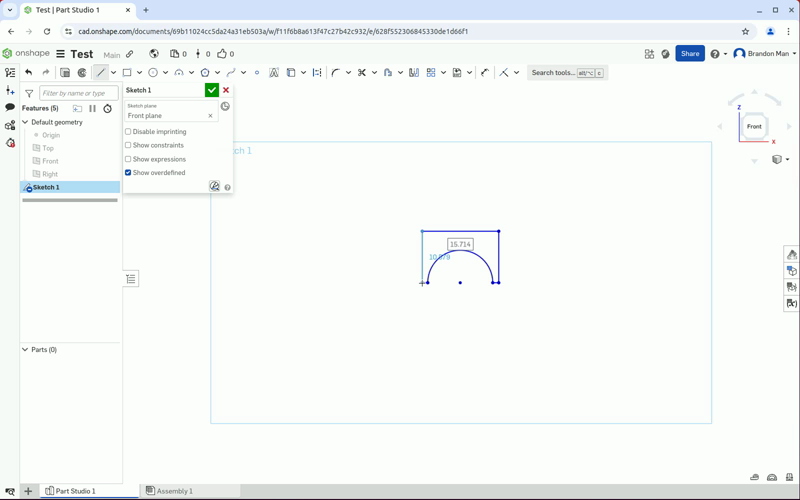
key(esc)
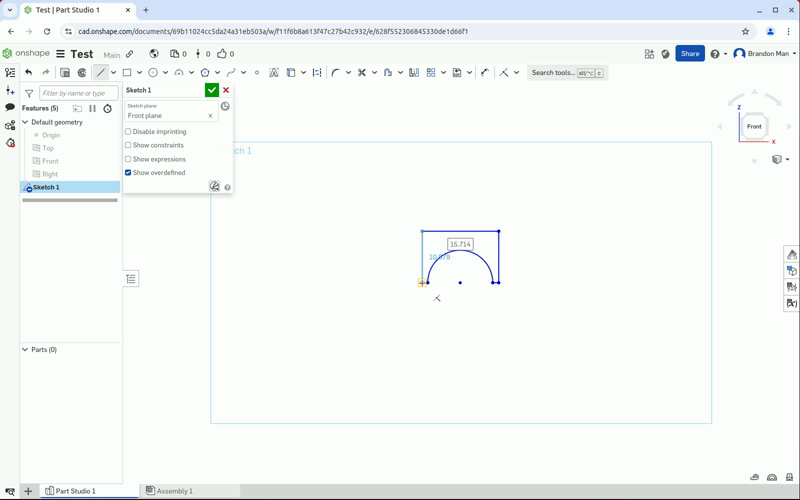
mouse_move(486, 240)
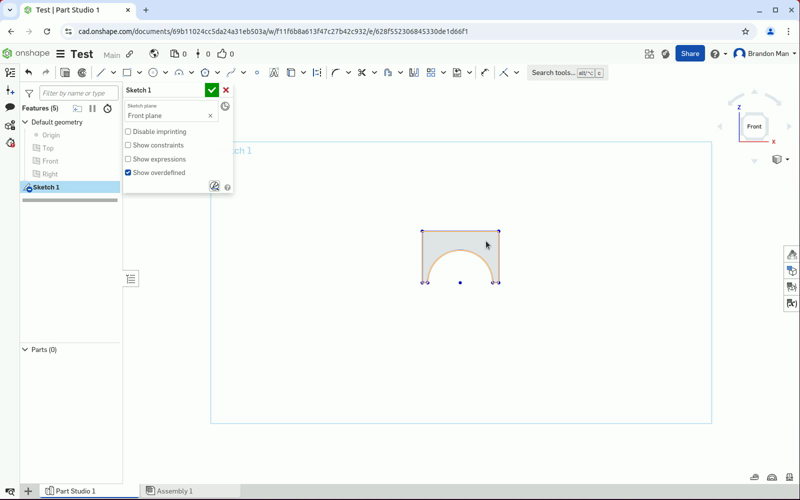
scroll(6)
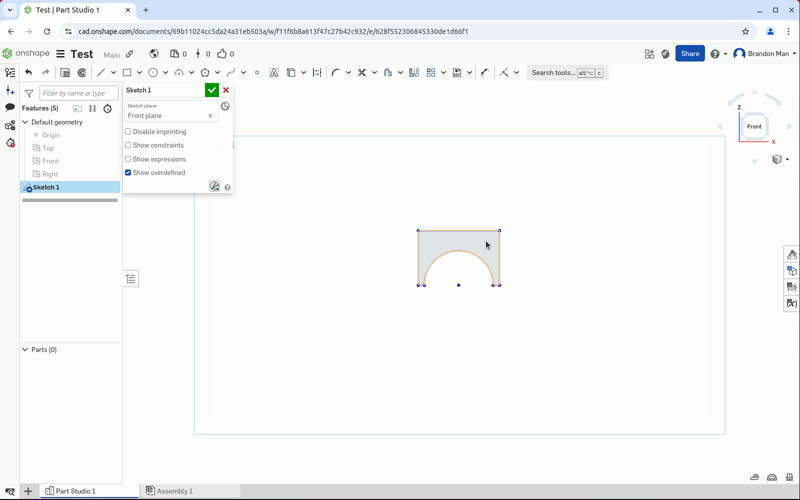
scroll(6)
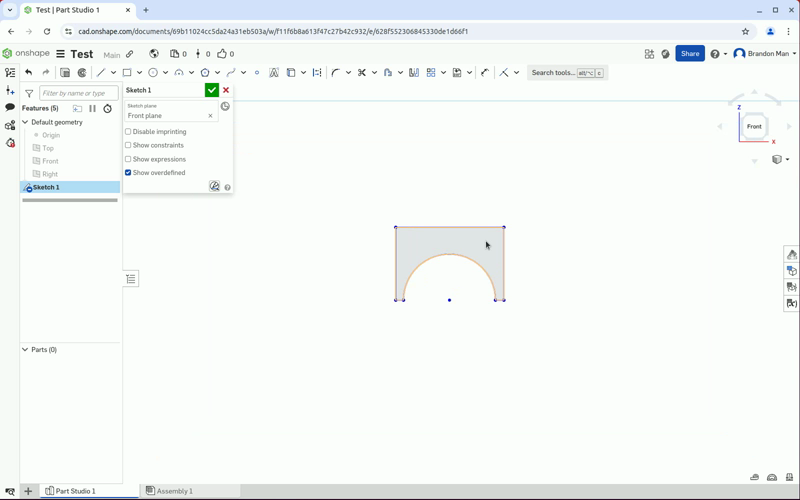
scroll(6)
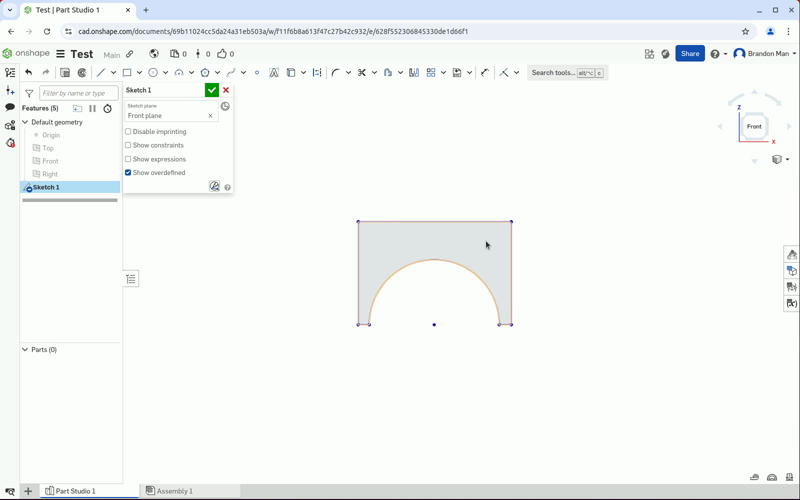
scroll(6)
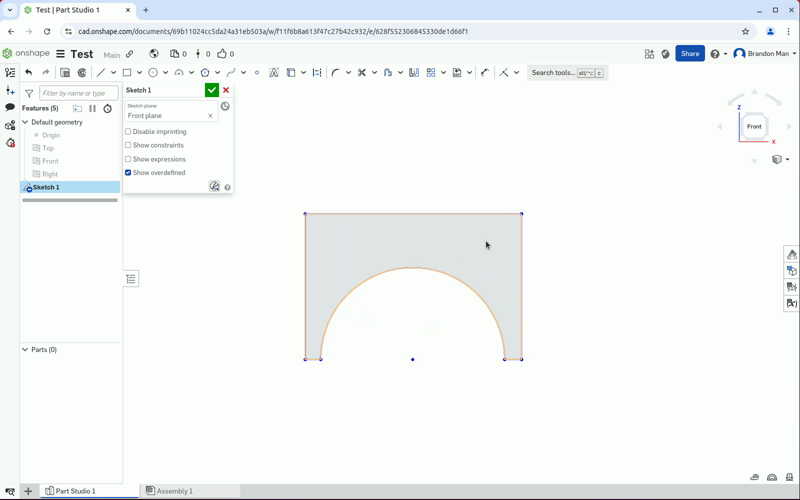
scroll(6)
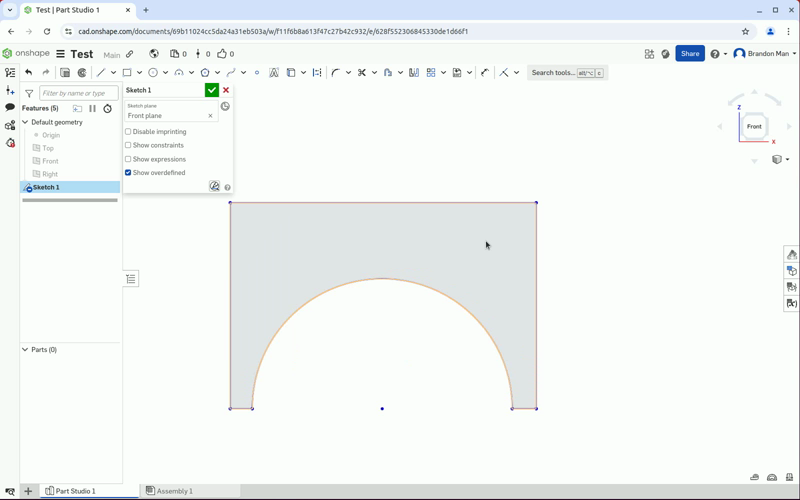
scroll(6)
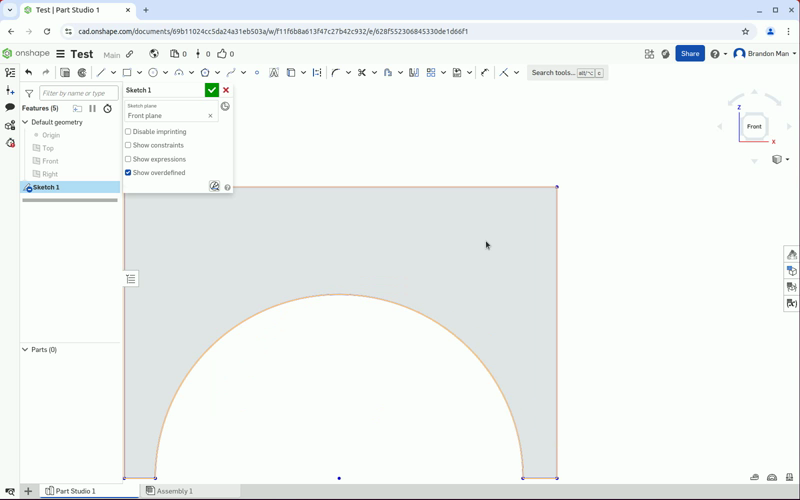
scroll(6)
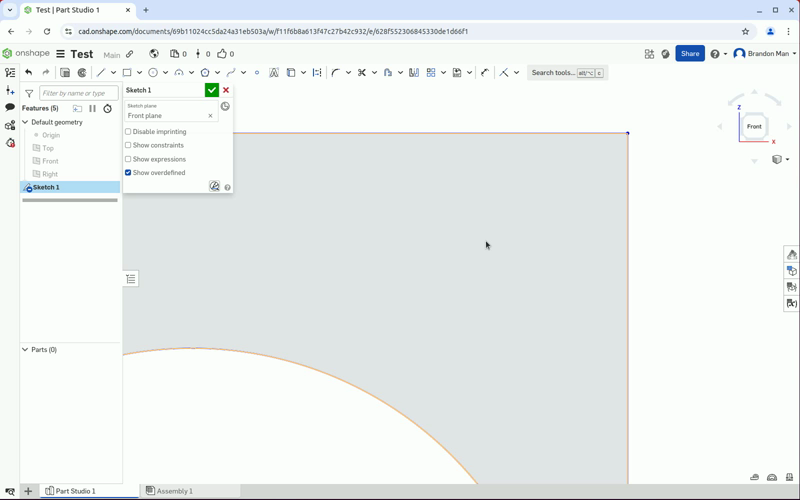
click(486, 240)
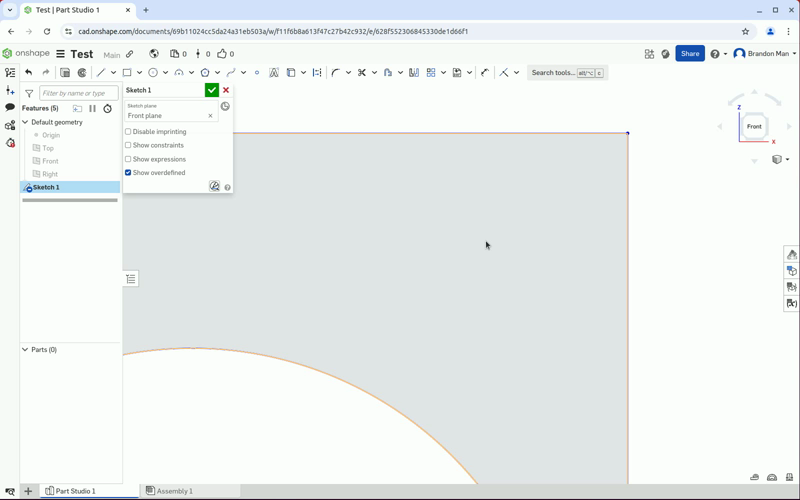
scroll(-6)
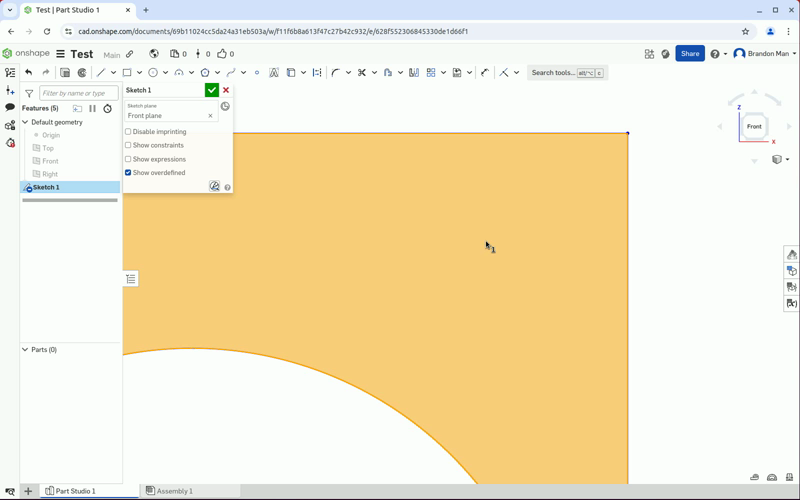
scroll(-6)
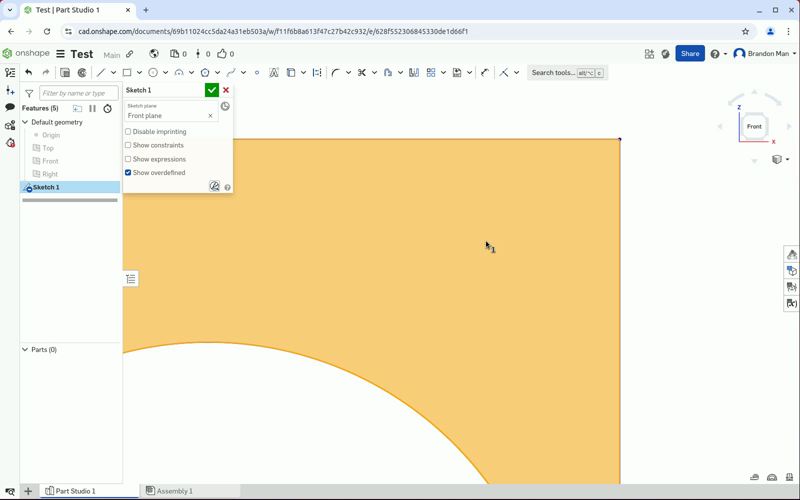
scroll(-6)
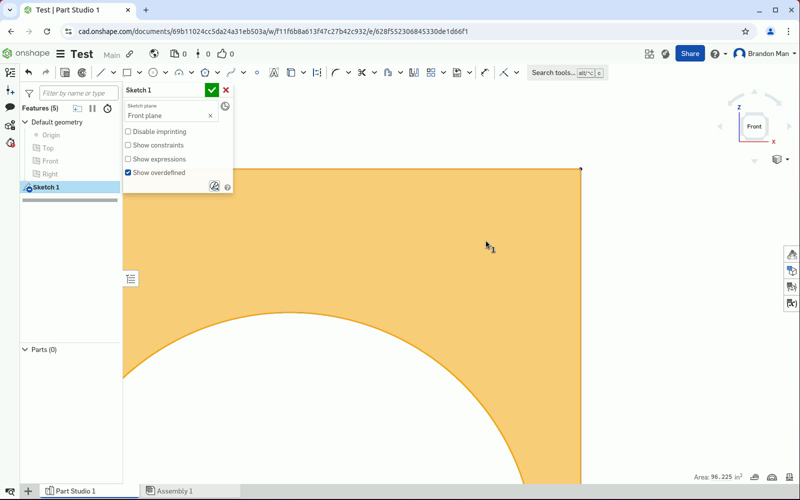
scroll(-6)
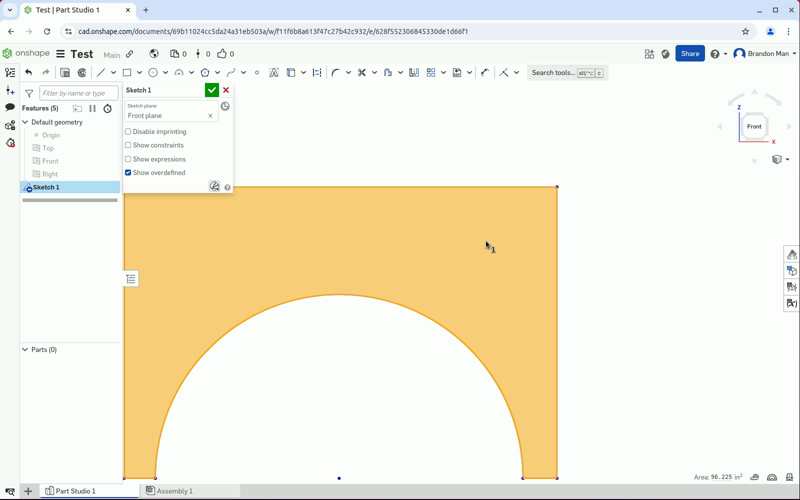
scroll(-6)
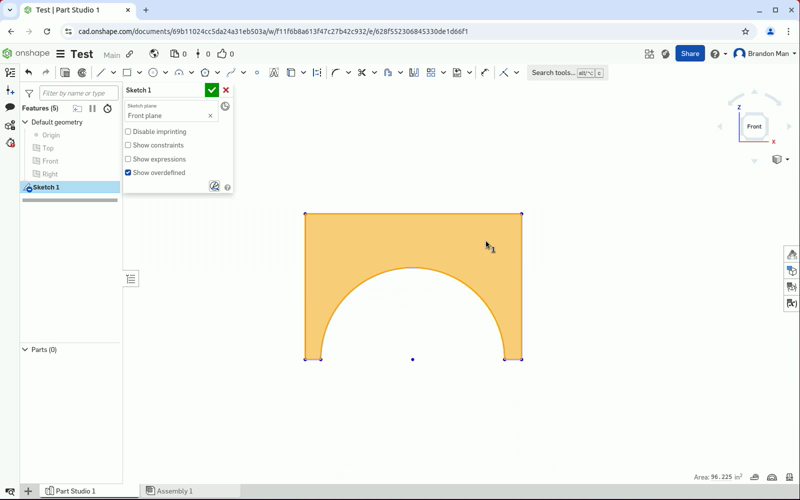
scroll(-6)
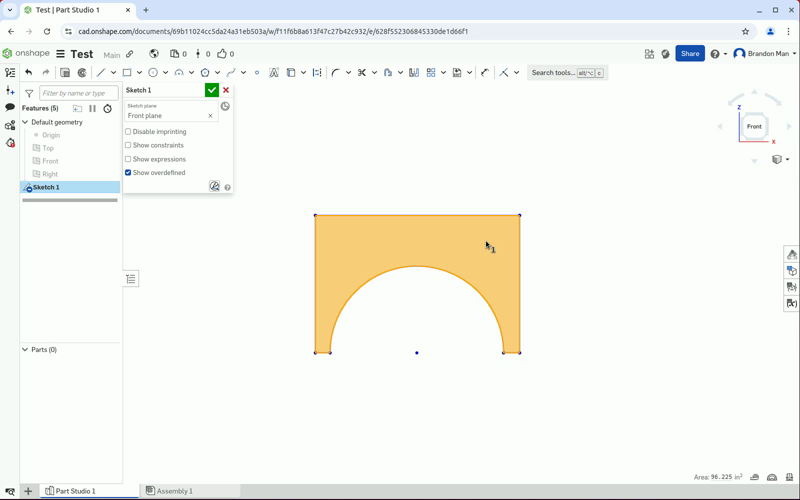
scroll(-6)
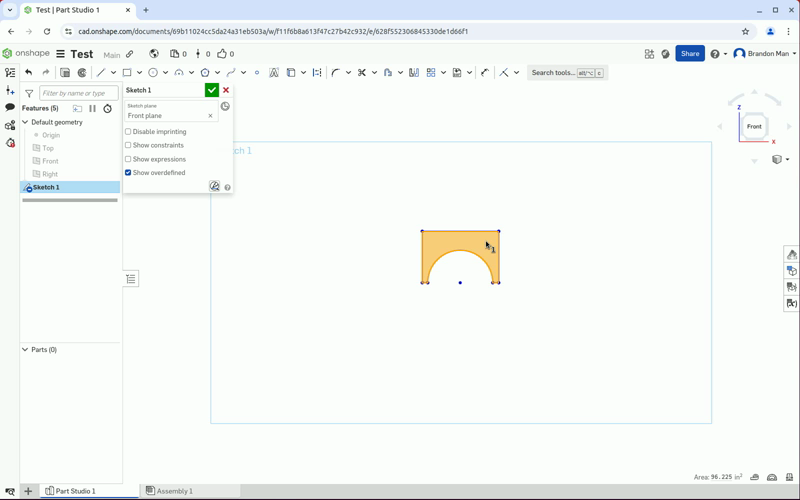
mouse_move(73, 352)
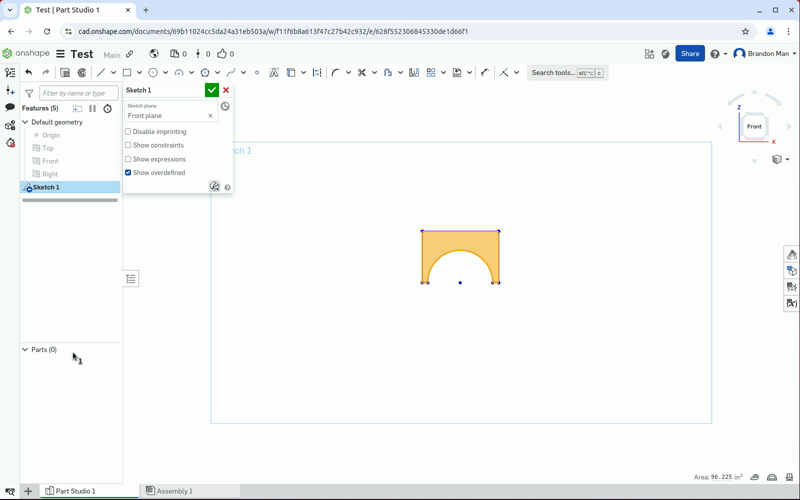
key(shift+y)
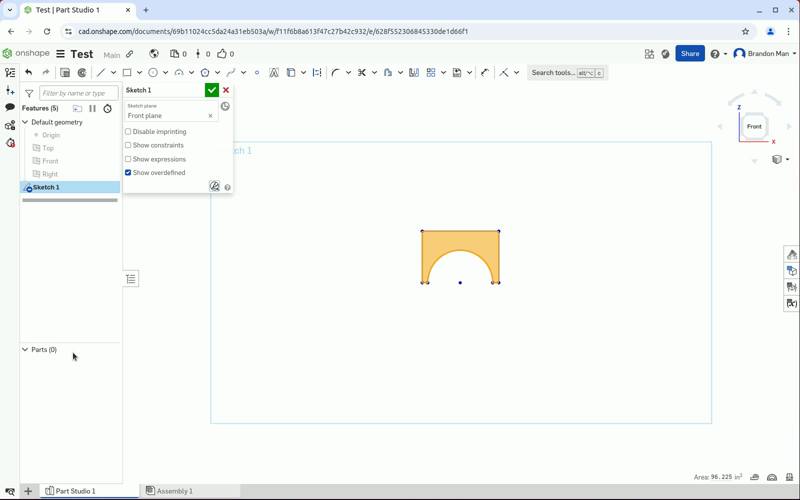
key(shift+e)
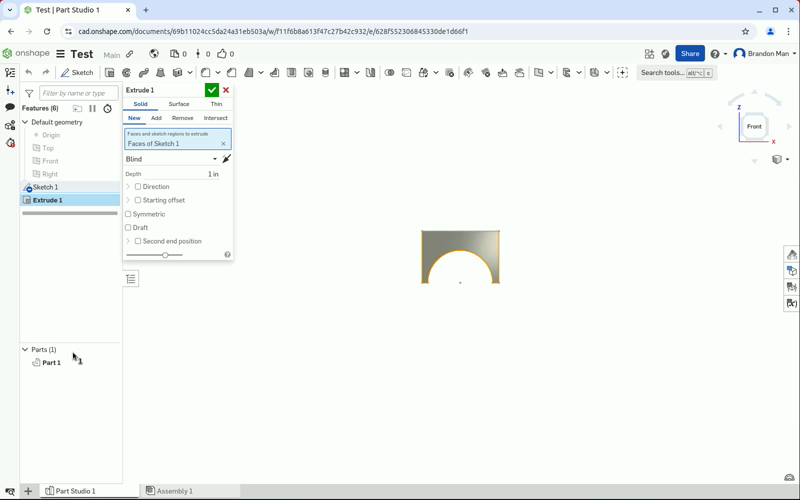
mouse_move(143, 106)
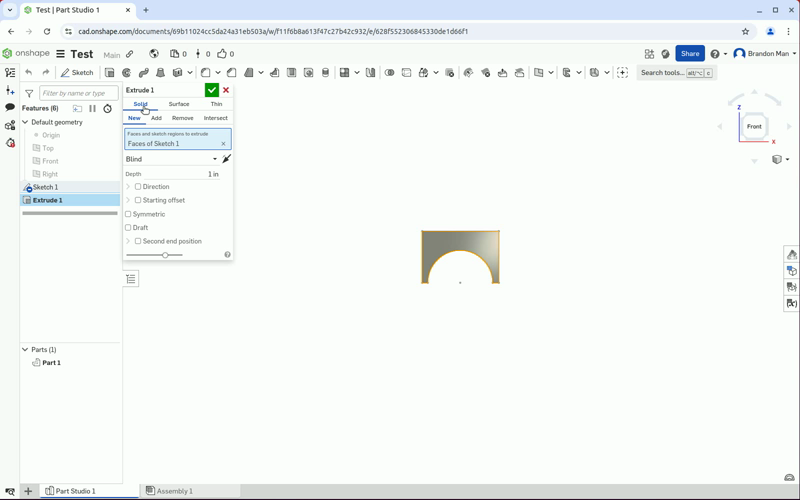
click(143, 106)
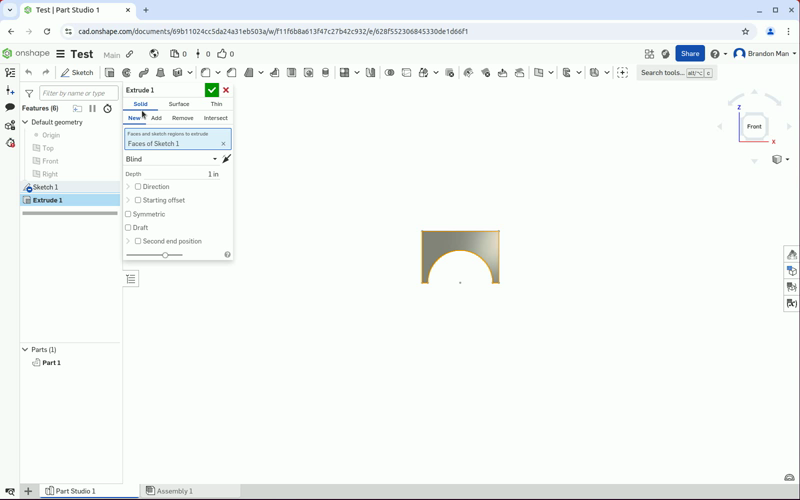
mouse_move(137, 120)
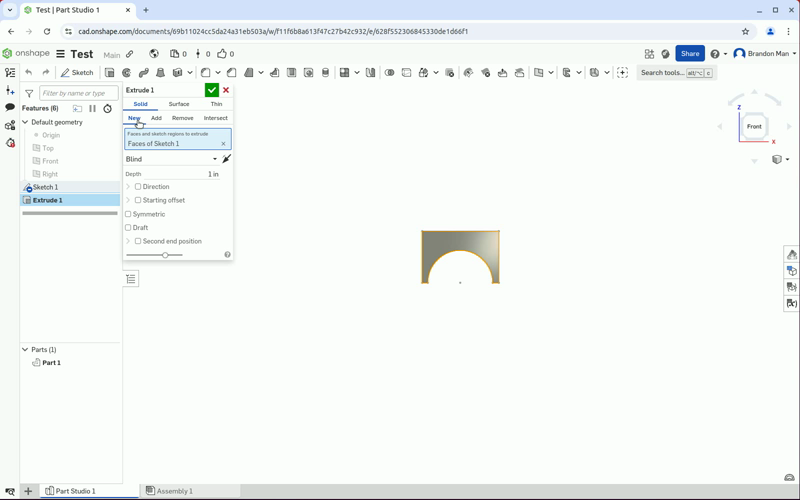
click(137, 120)
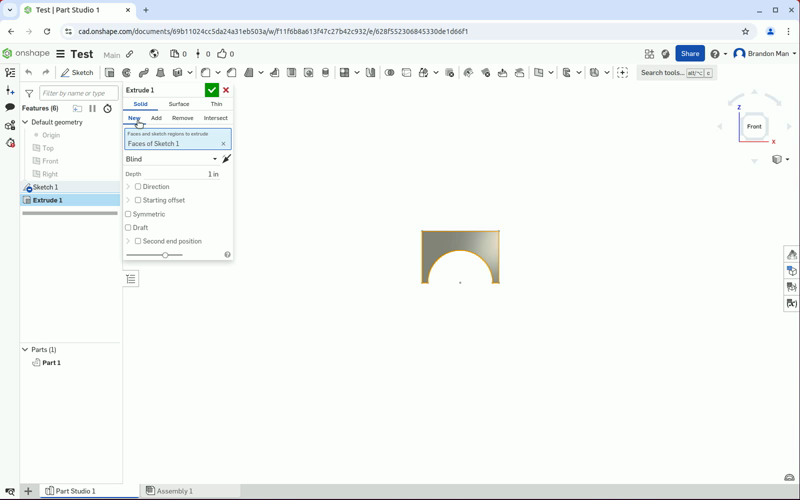
key(tab, 4)
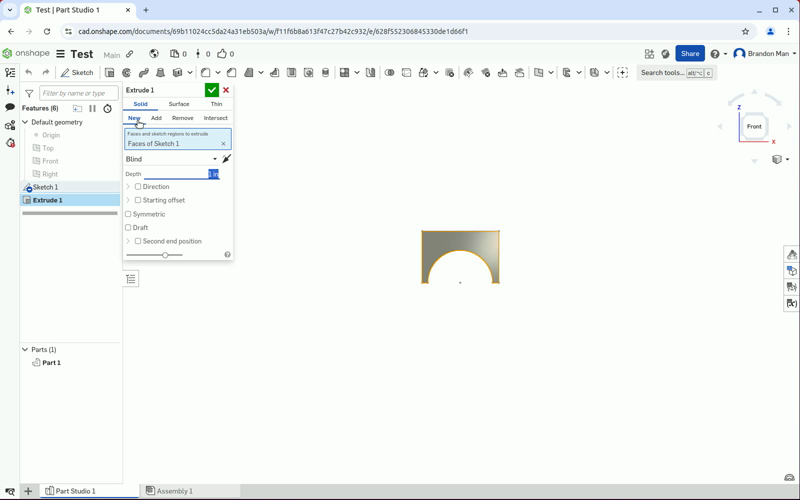
text(0.963)
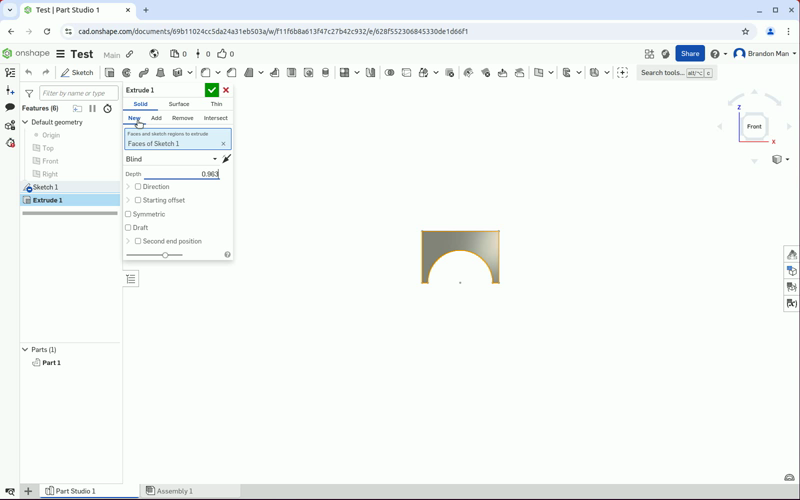
key(enter)
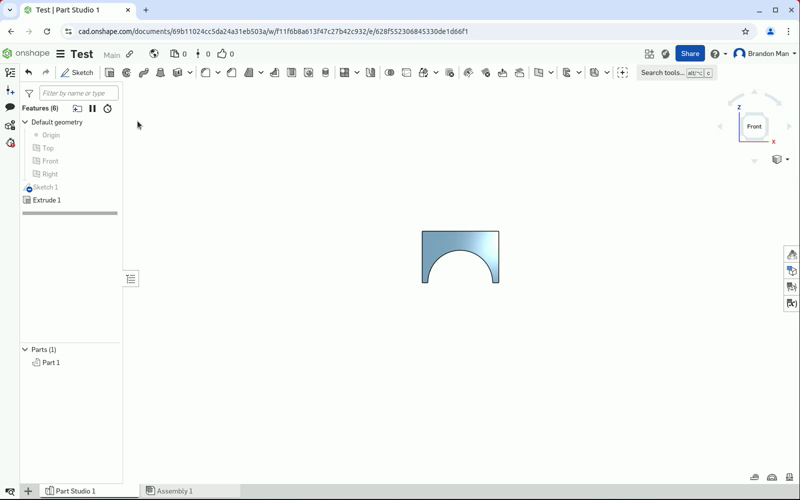
key(shift+h)
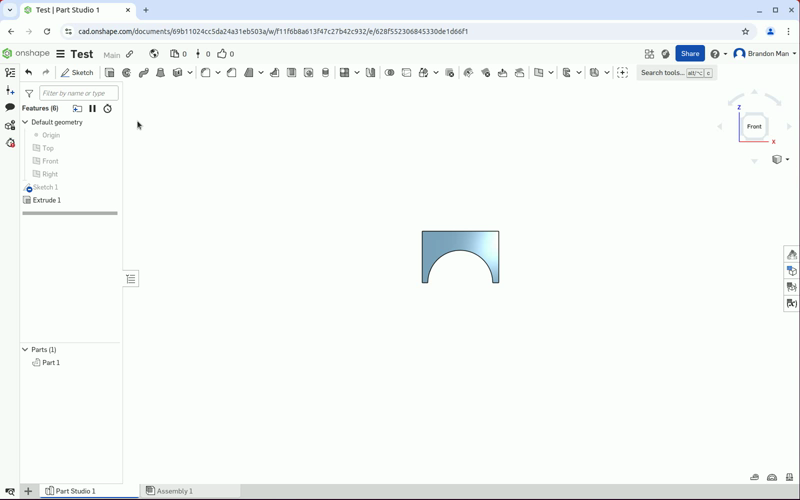
key(shift+h)
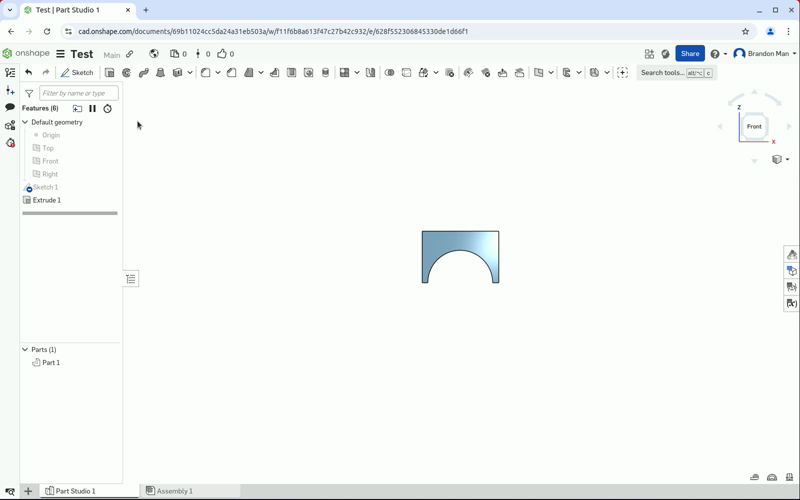
mouse_move(73, 189)
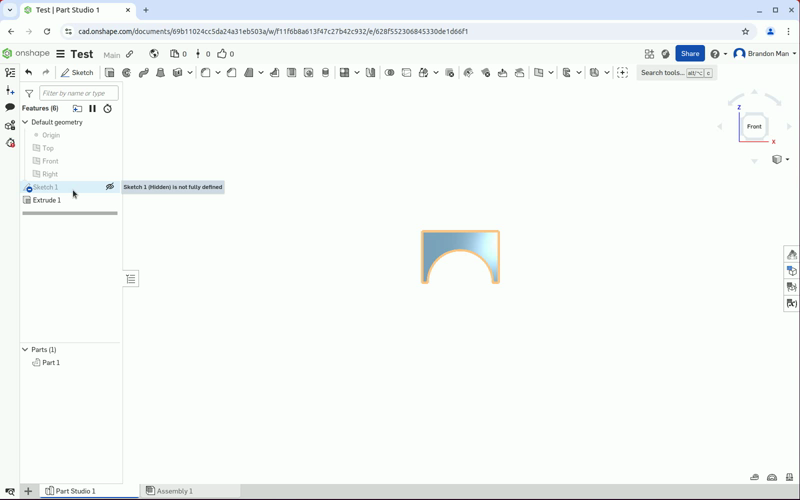
click(73, 189)
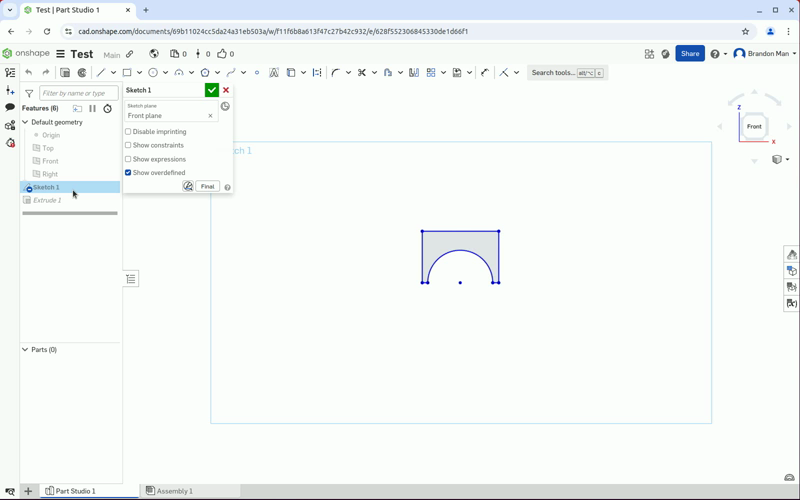
mouse_move(229, 92)
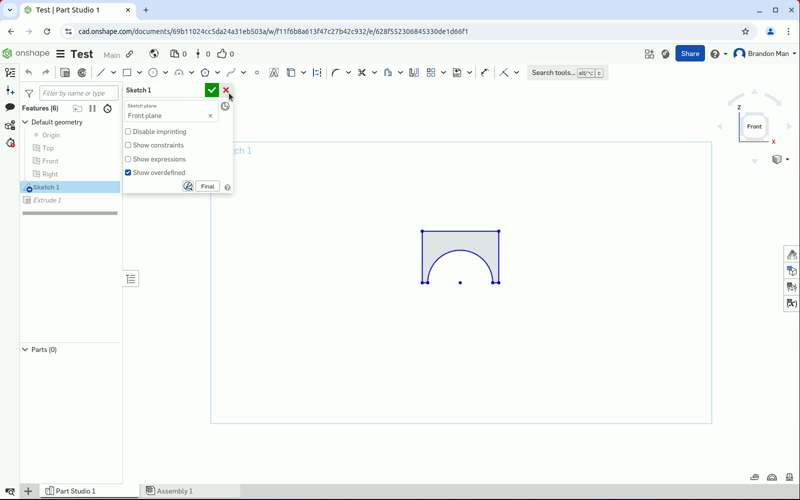
click(229, 92)
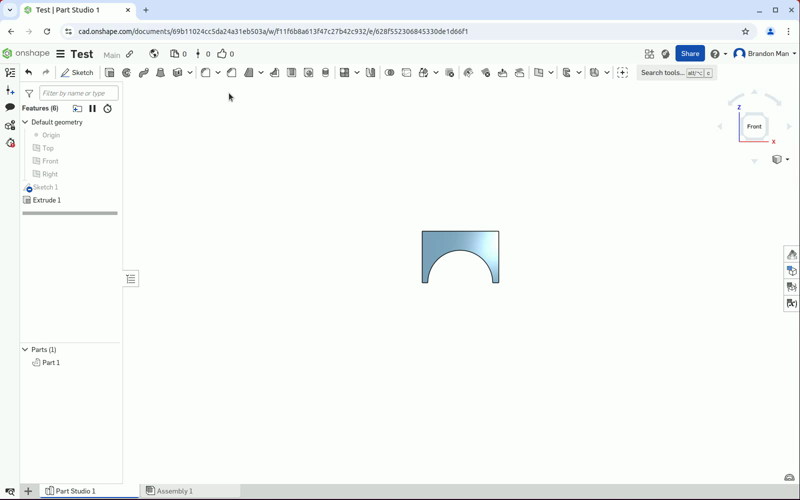
mouse_move(73, 352)
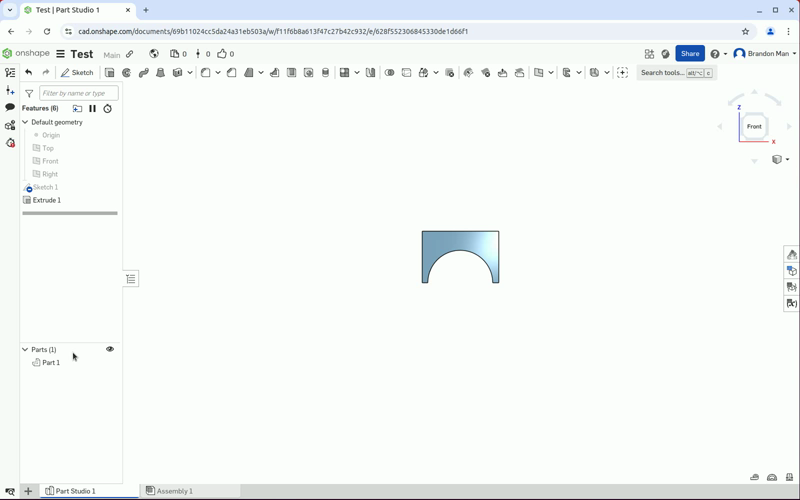
key(y)
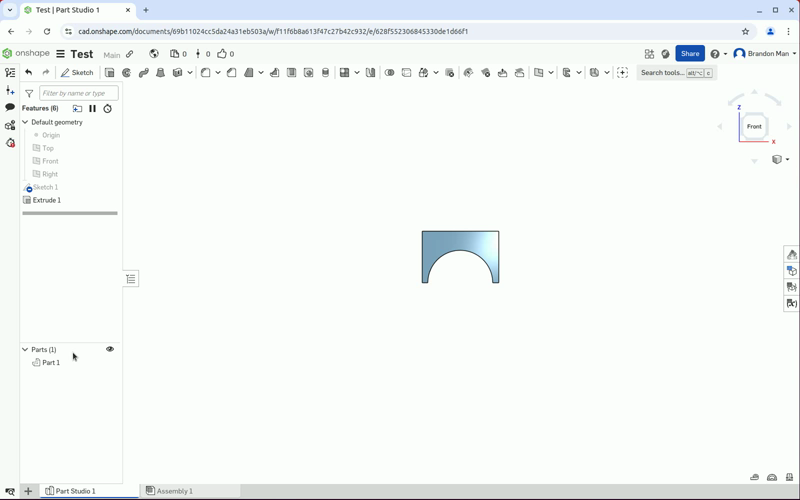
key(shift+p)
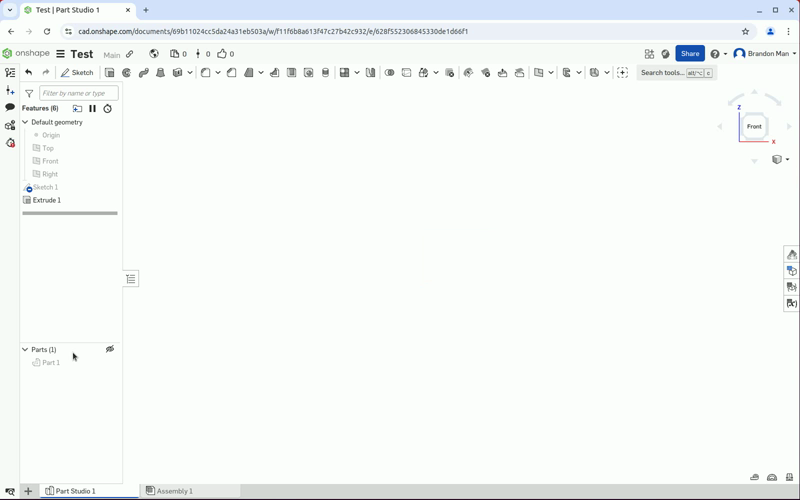
key(space)
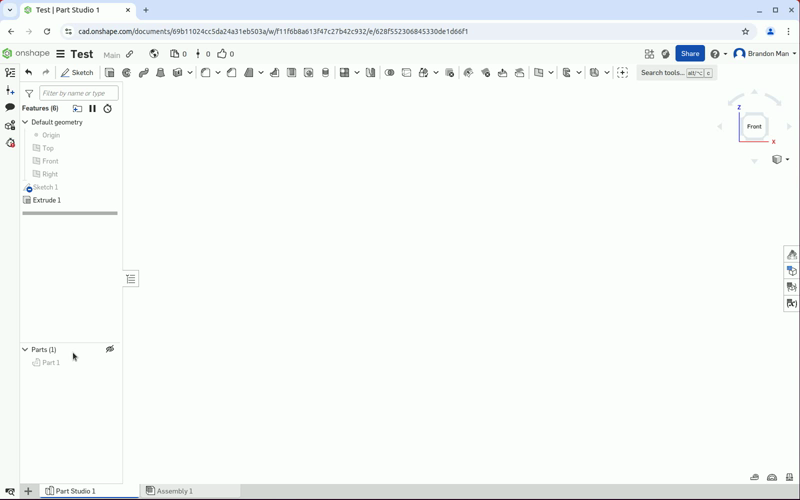
key_down(shift)
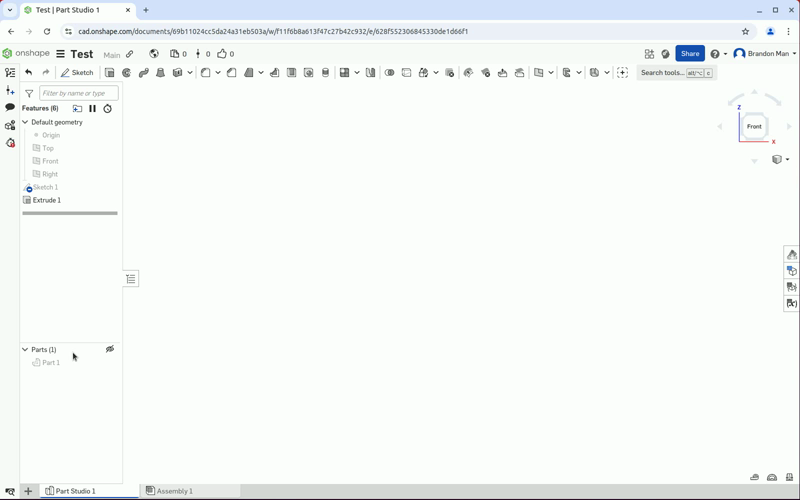
key(down)
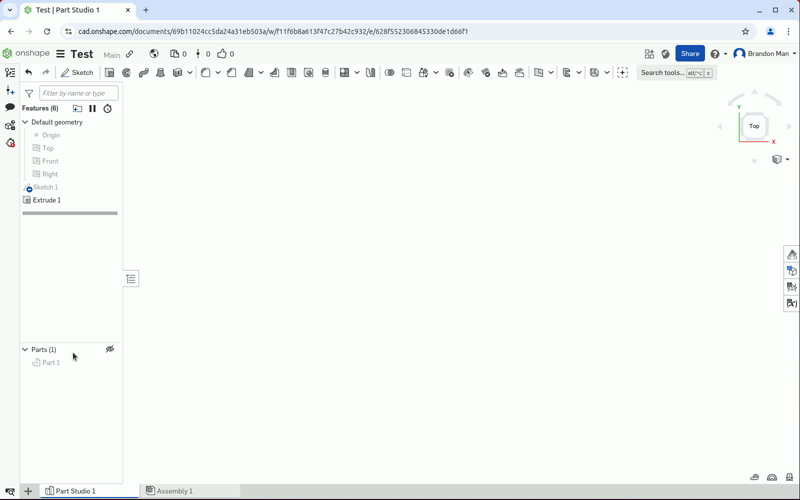
key_up(shift)
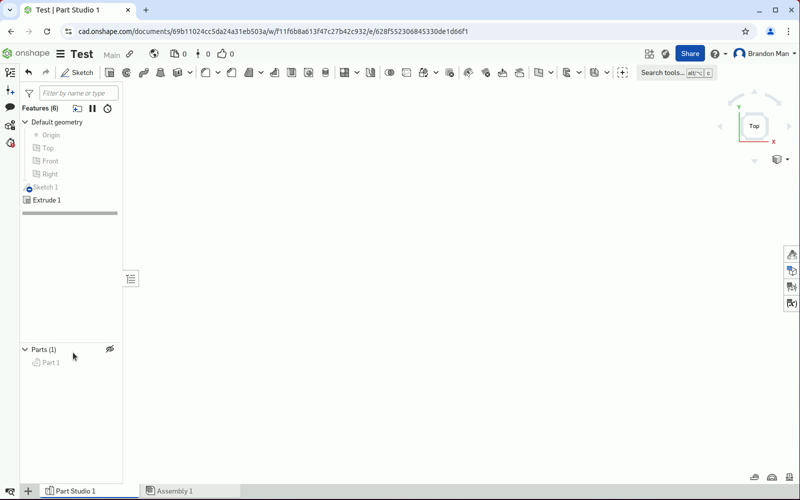
mouse_move(73, 352)
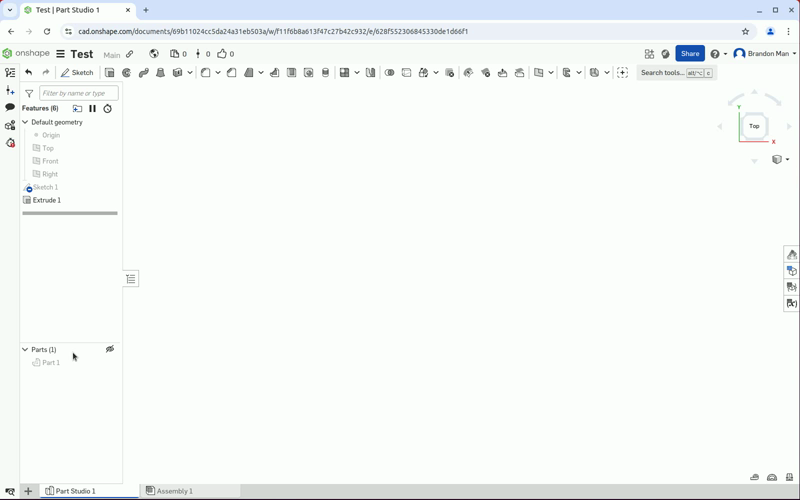
key(shift+y)
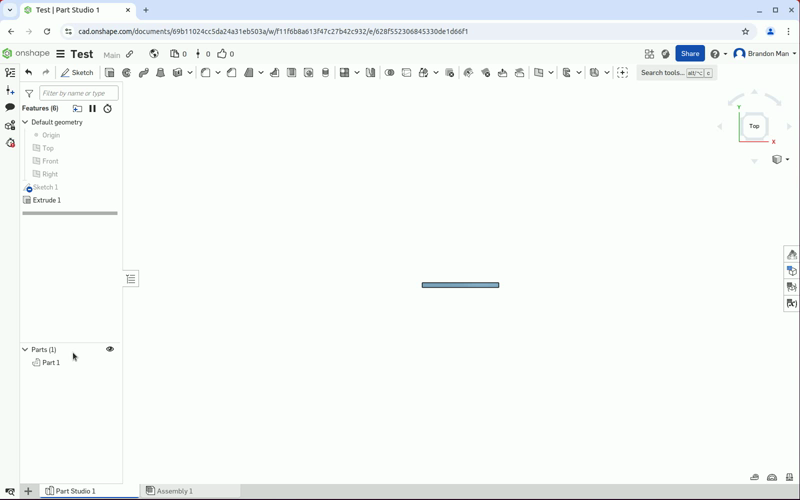
mouse_move(541, 75)
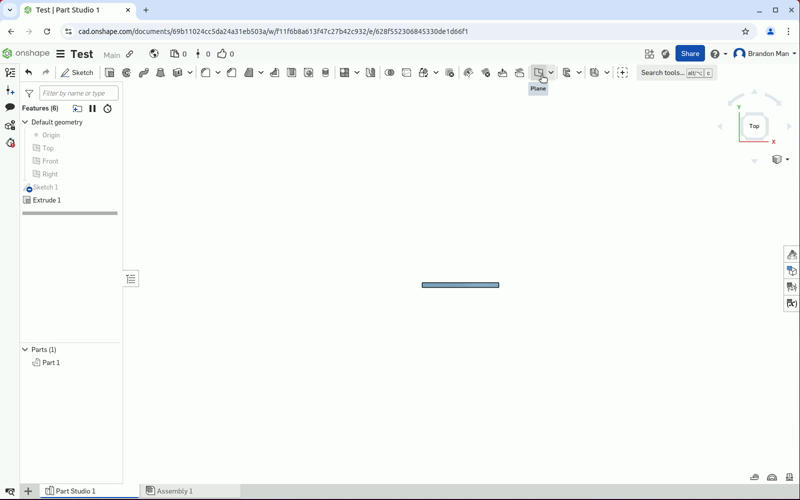
click(541, 75)
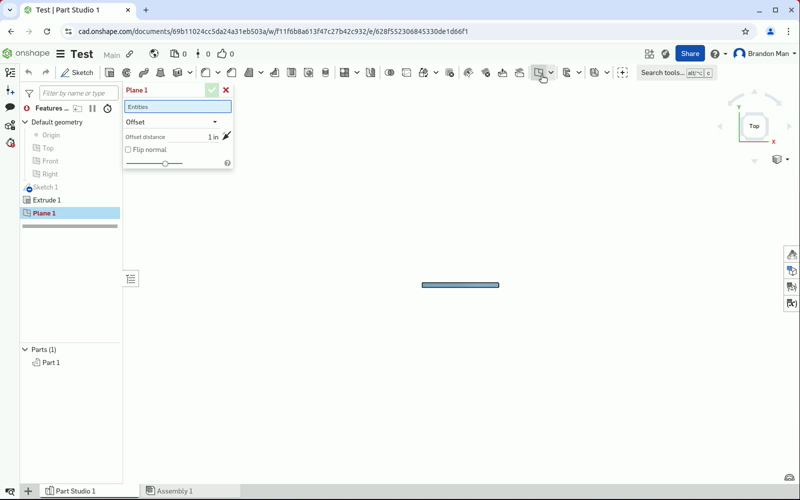
mouse_move(73, 150)
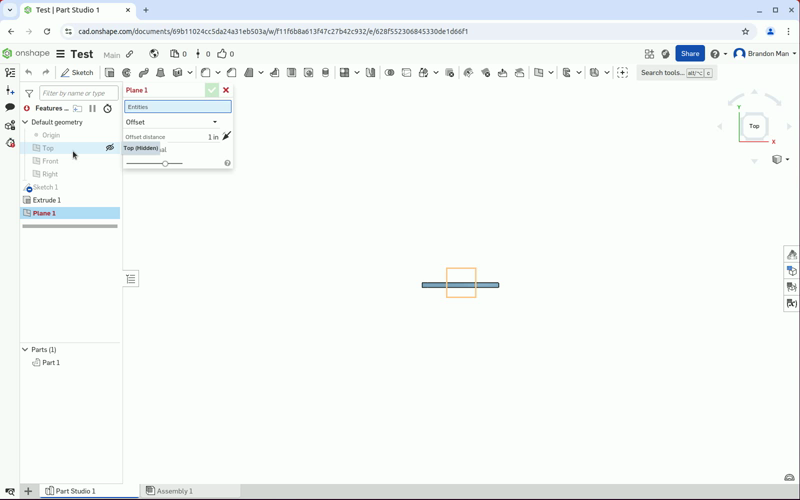
click(73, 150)
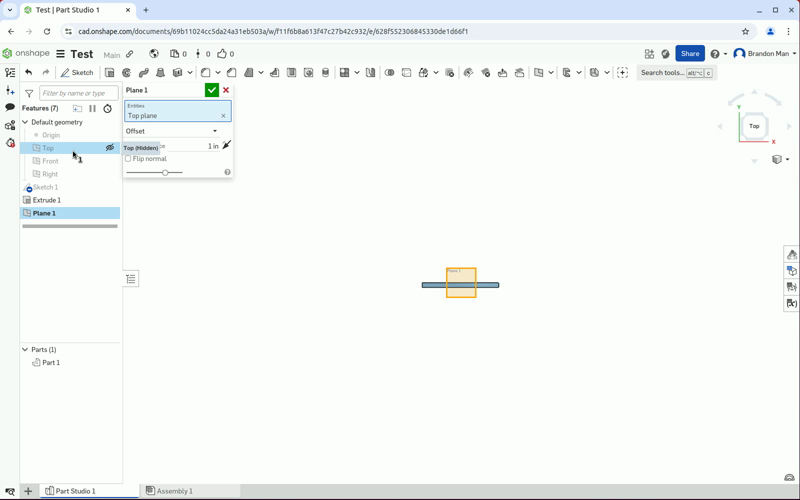
key(tab, 2)
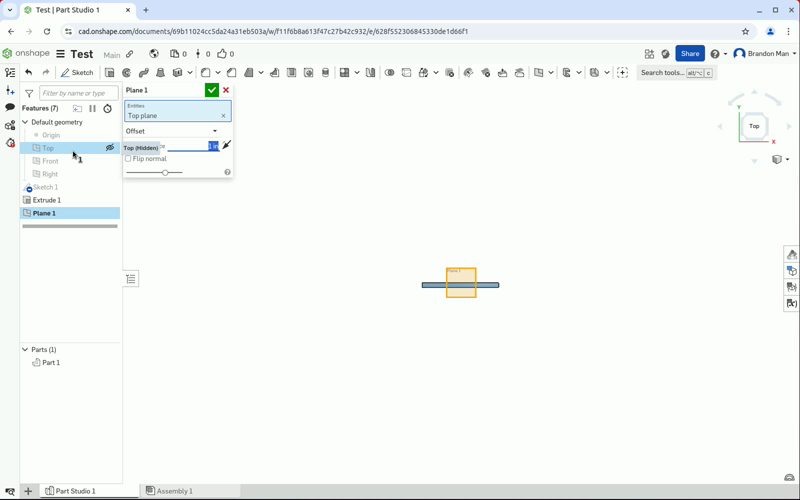
text(10.599)
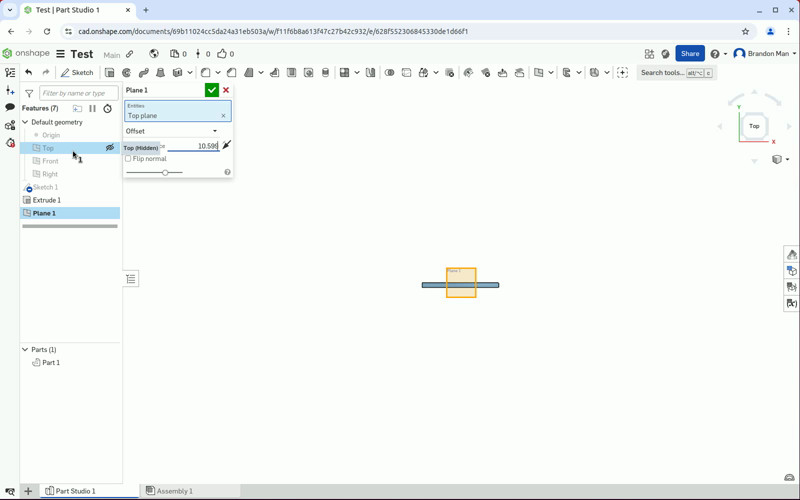
key(enter, 2)
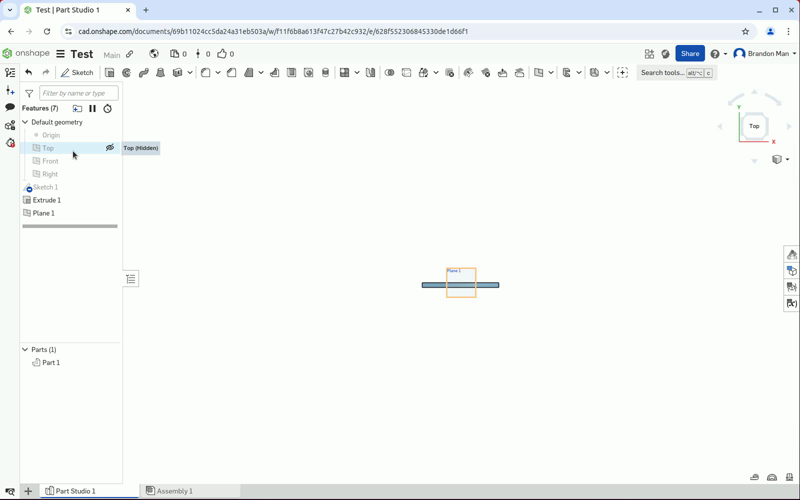
key(shift+s)
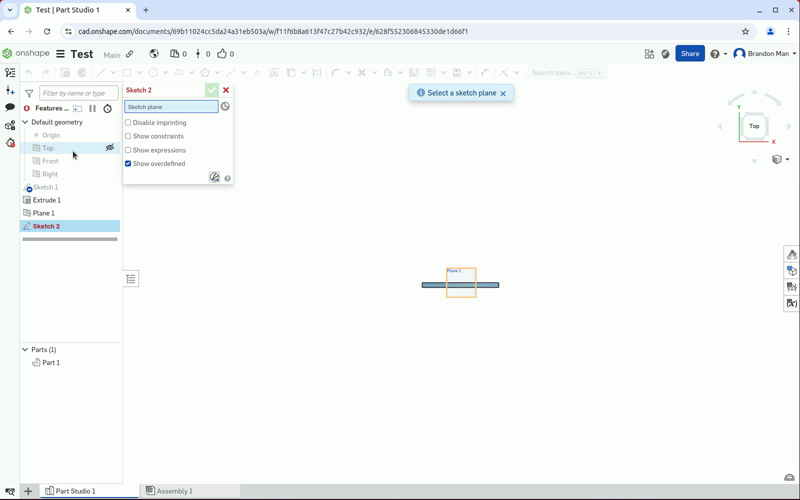
mouse_move(73, 215)
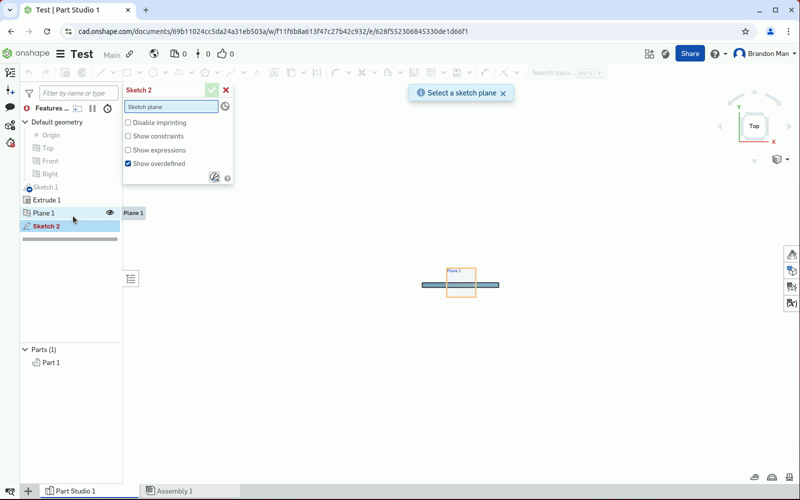
click(73, 215)
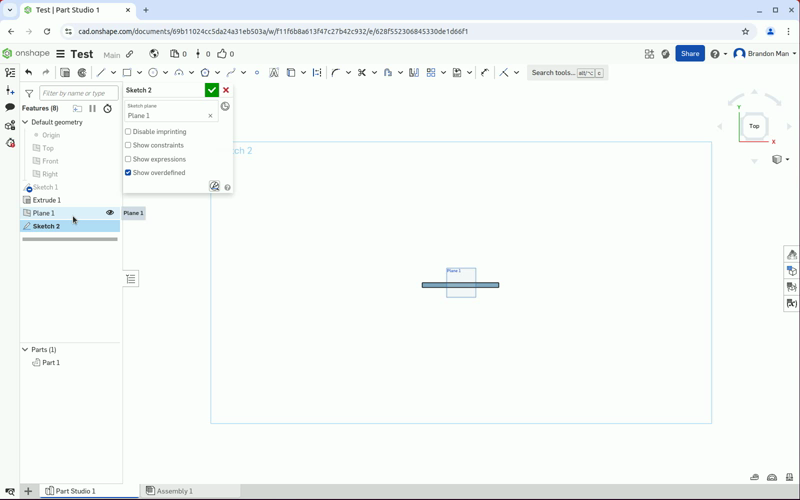
mouse_move(73, 352)
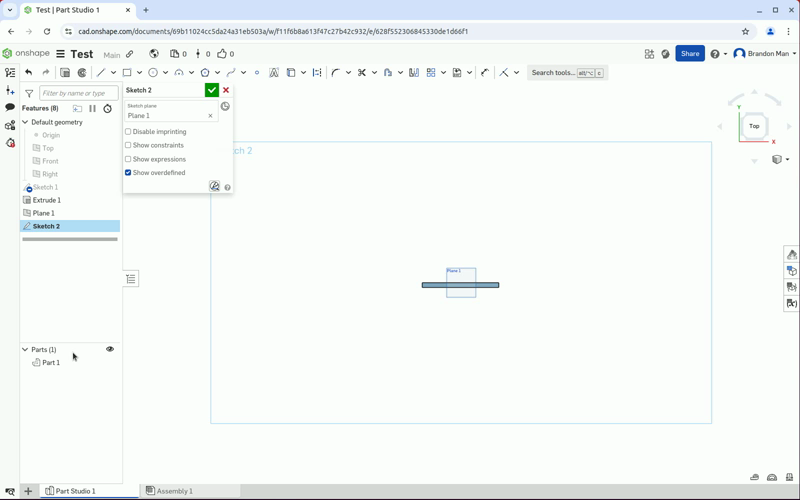
key(y)
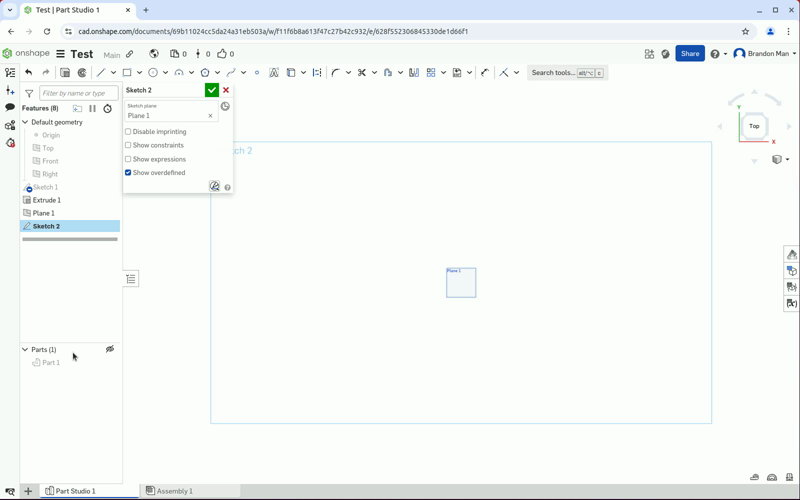
key(l)
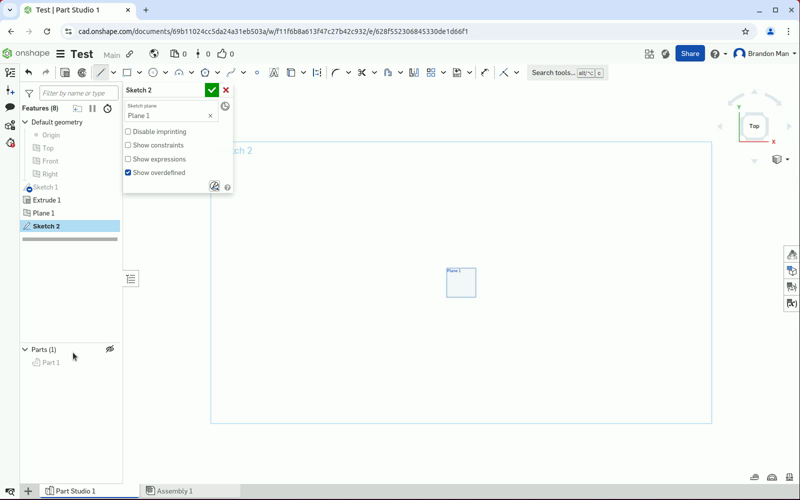
key_down(shift)
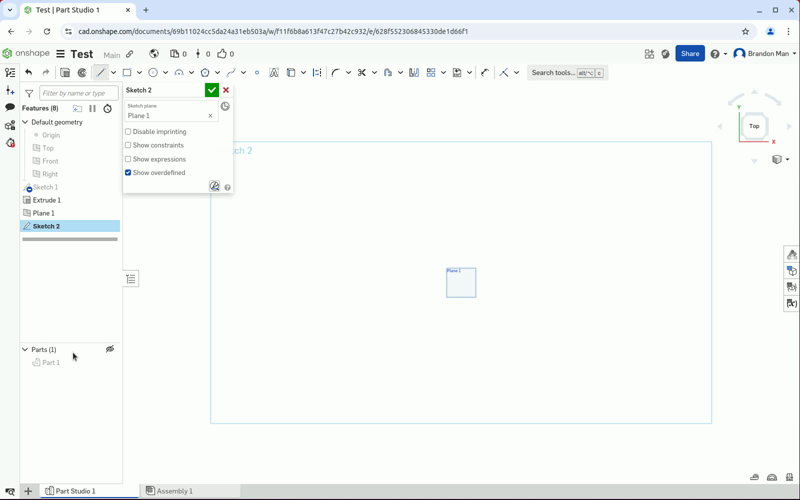
mouse_move(422, 287)
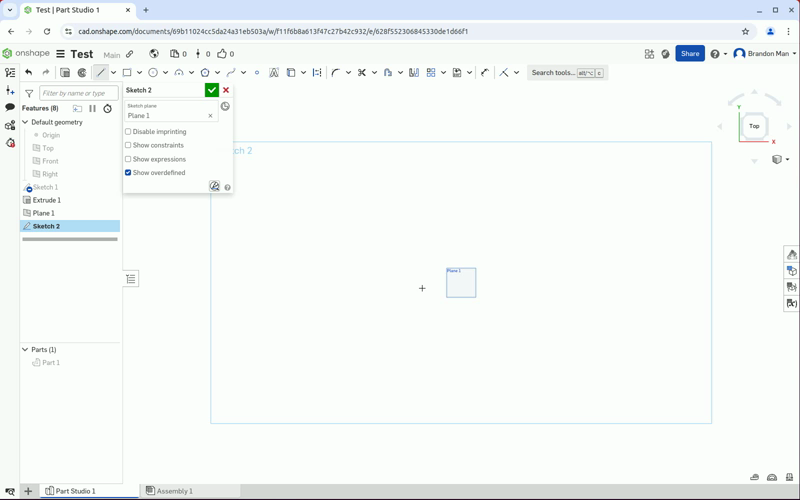
click(422, 287)
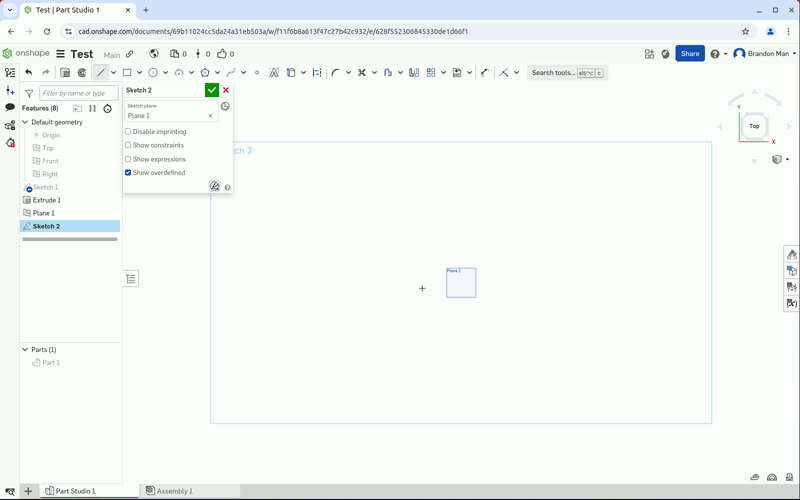
key_up(shift)
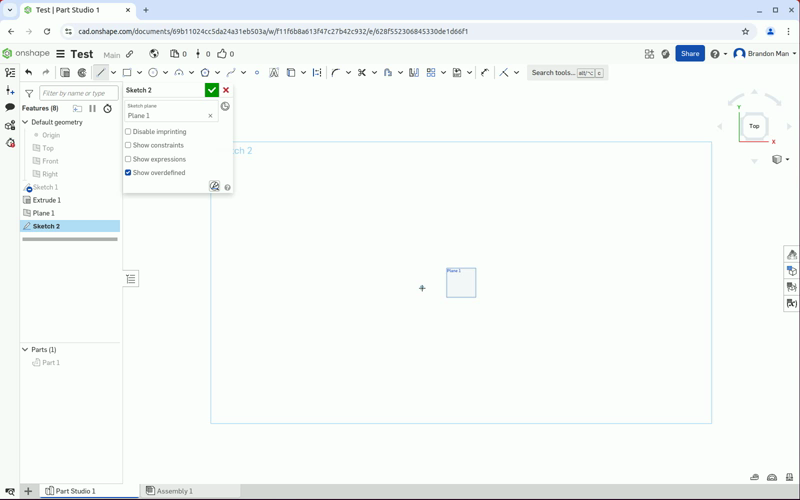
key_down(shift)
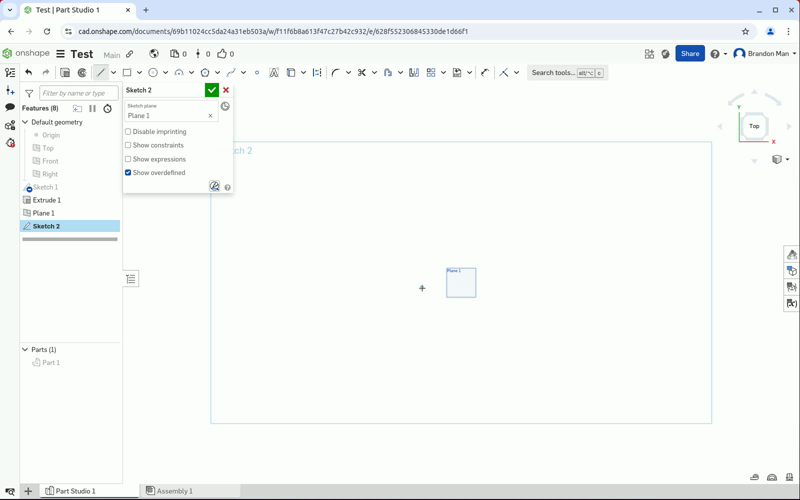
mouse_move(498, 287)
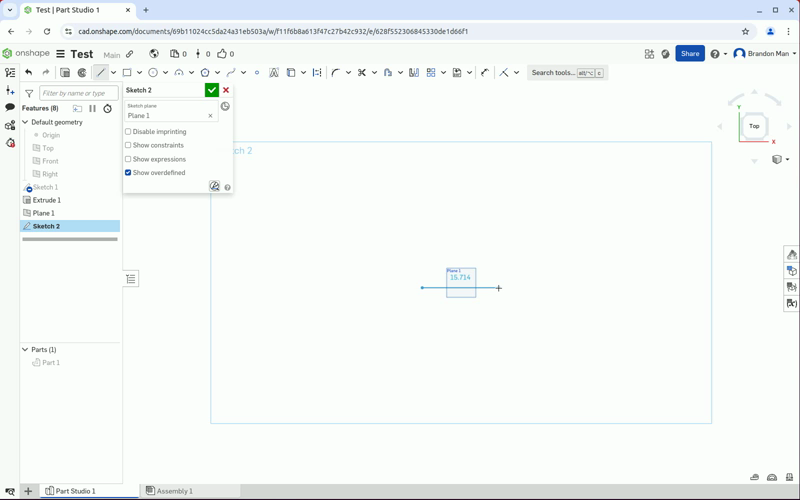
click(498, 287)
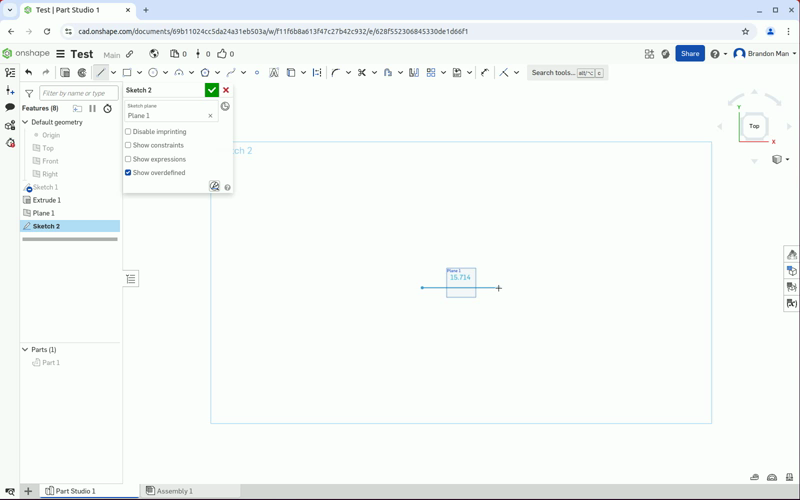
key_up(shift)
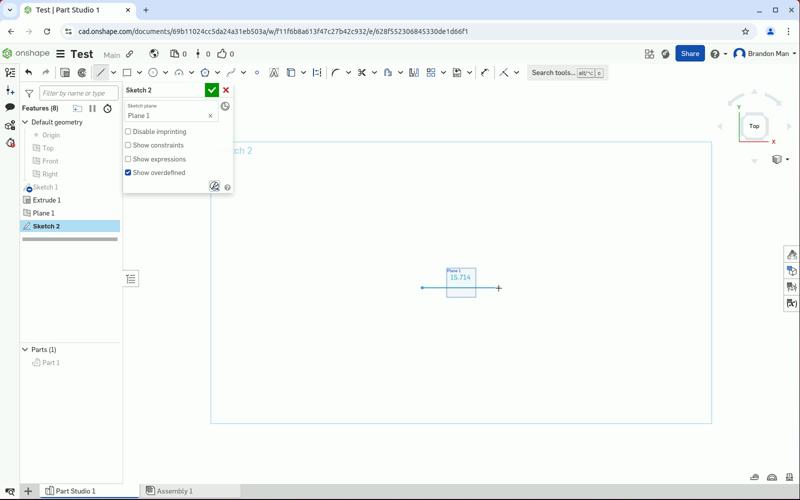
key_down(shift)
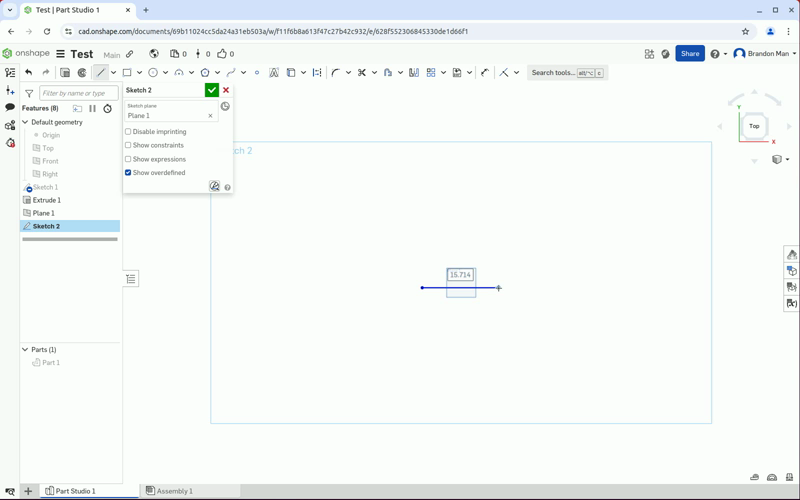
mouse_move(528, 287)
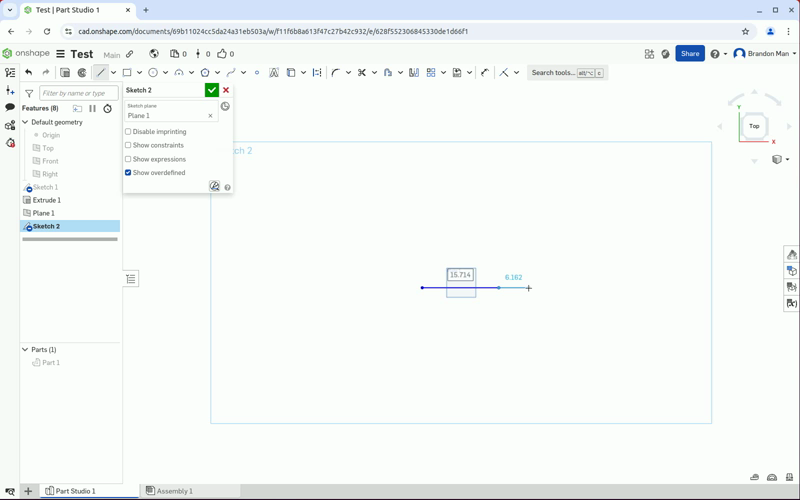
mouse_move(498, 282)
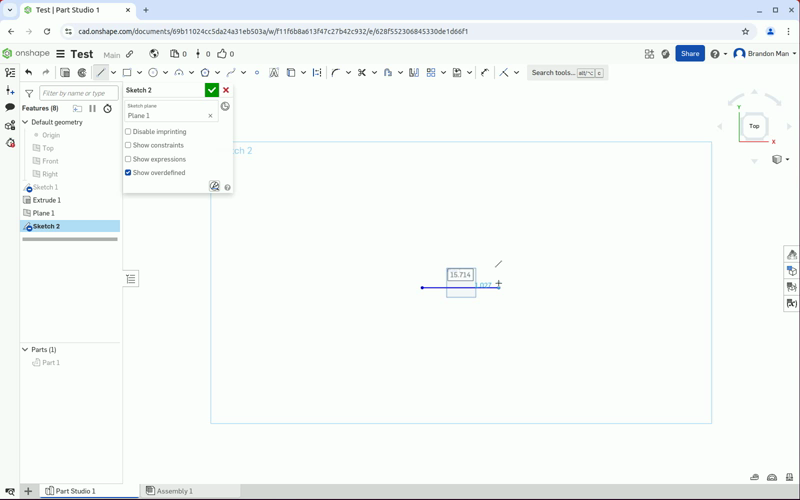
scroll(6)
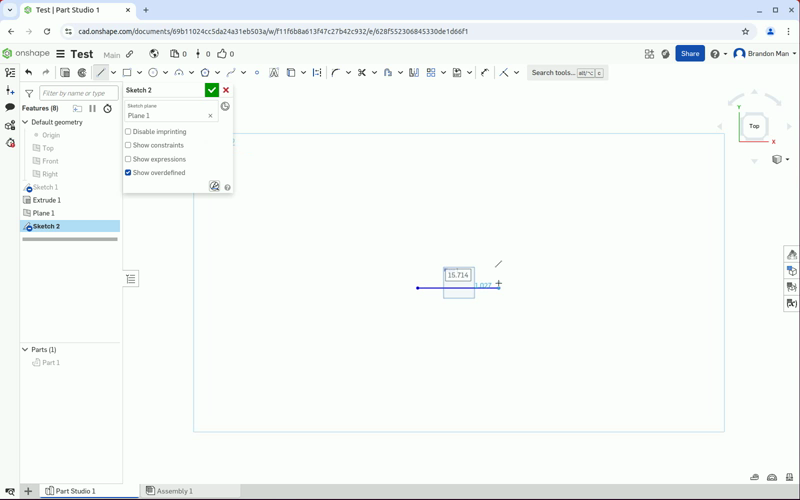
scroll(6)
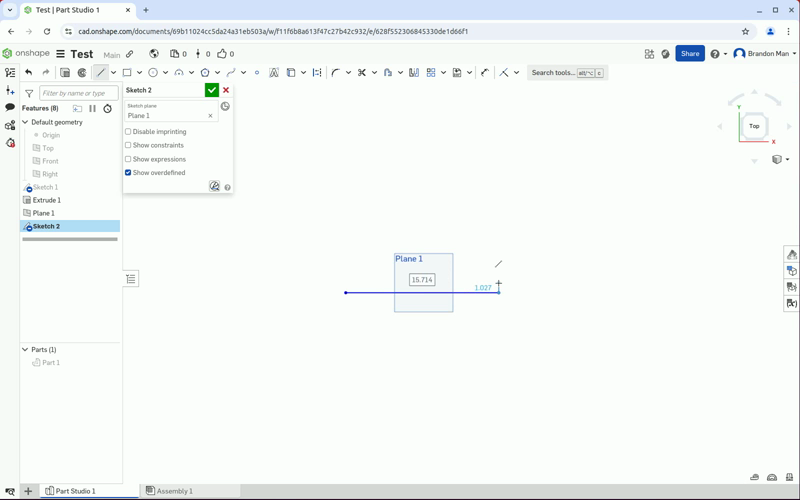
scroll(6)
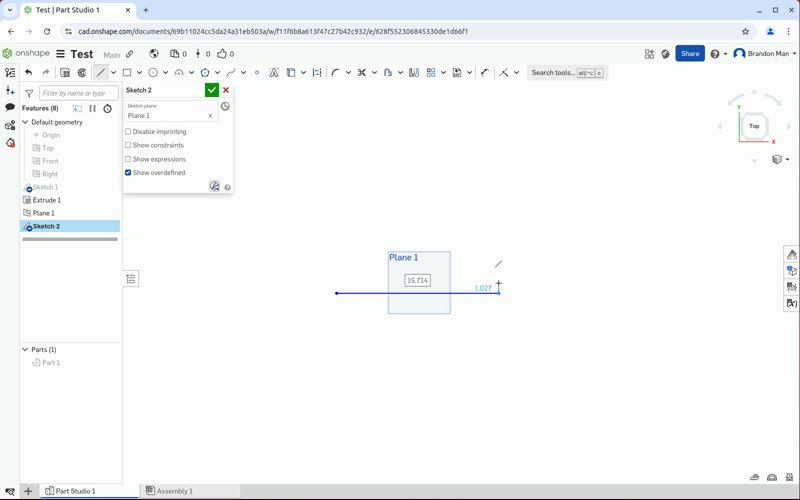
scroll(6)
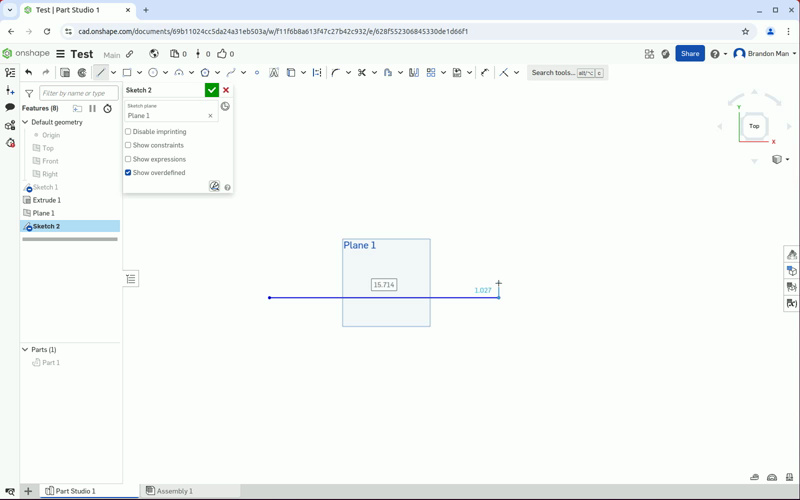
scroll(6)
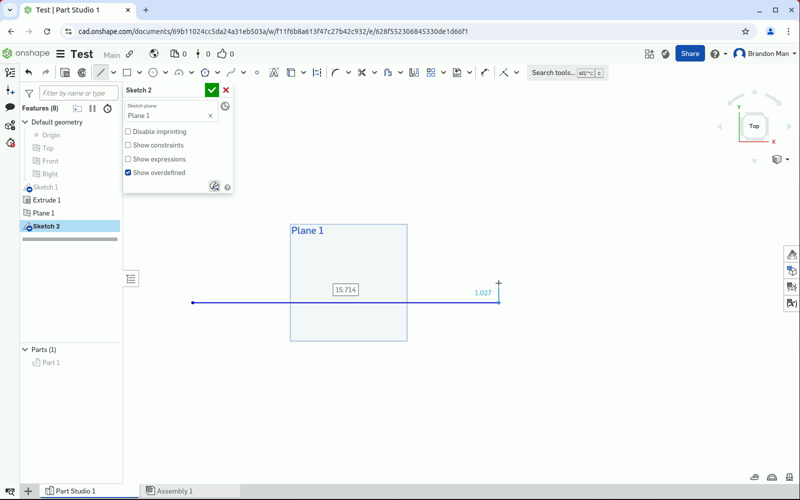
scroll(6)
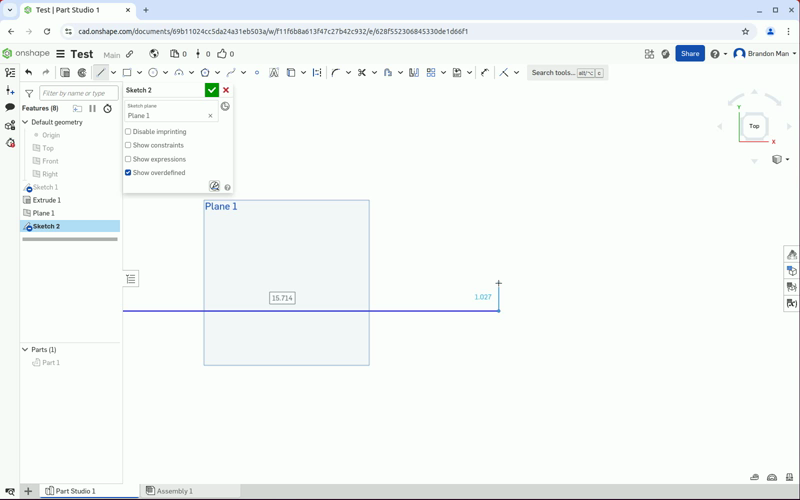
scroll(6)
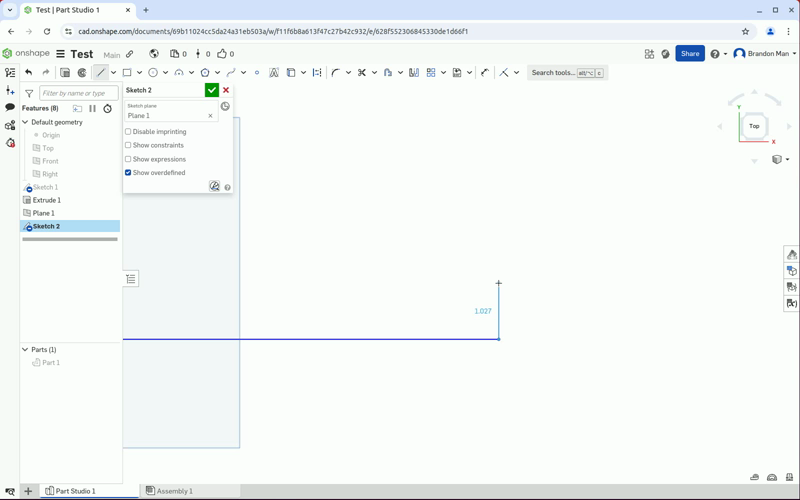
click(498, 282)
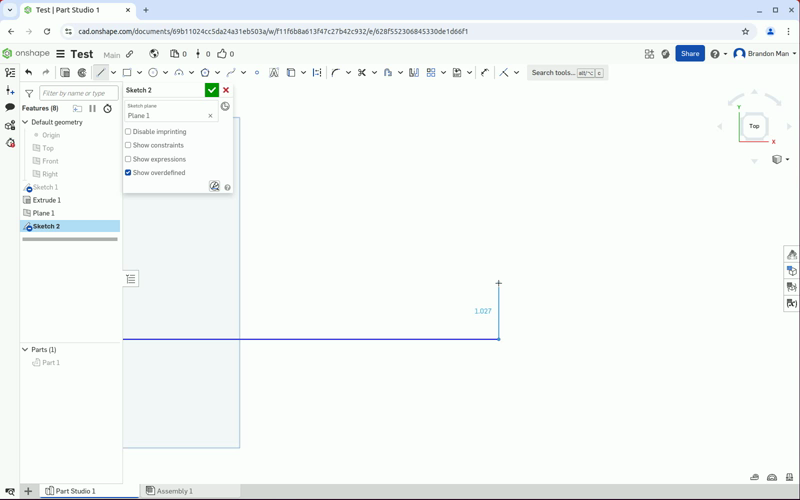
scroll(-6)
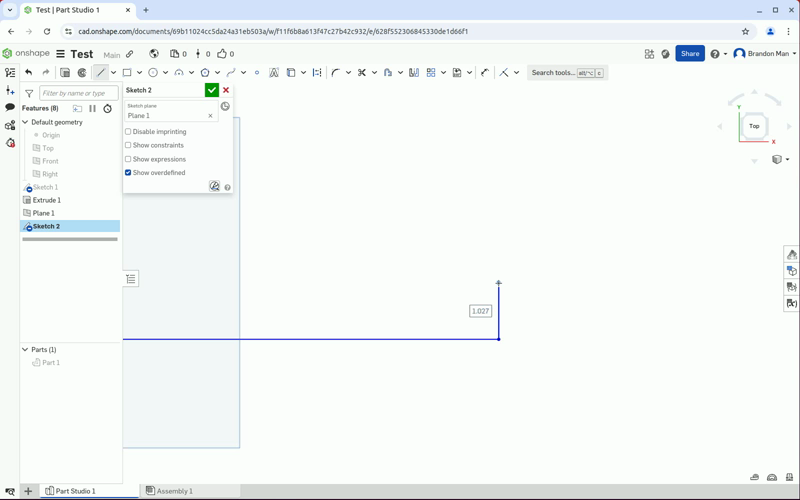
scroll(-6)
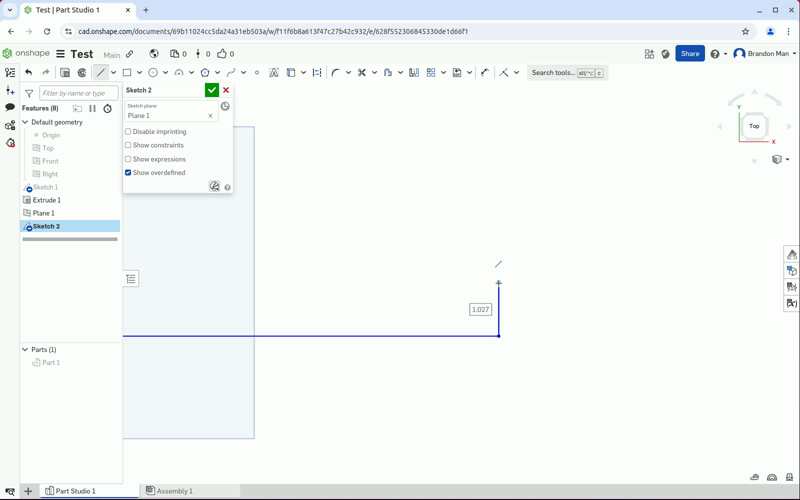
scroll(-6)
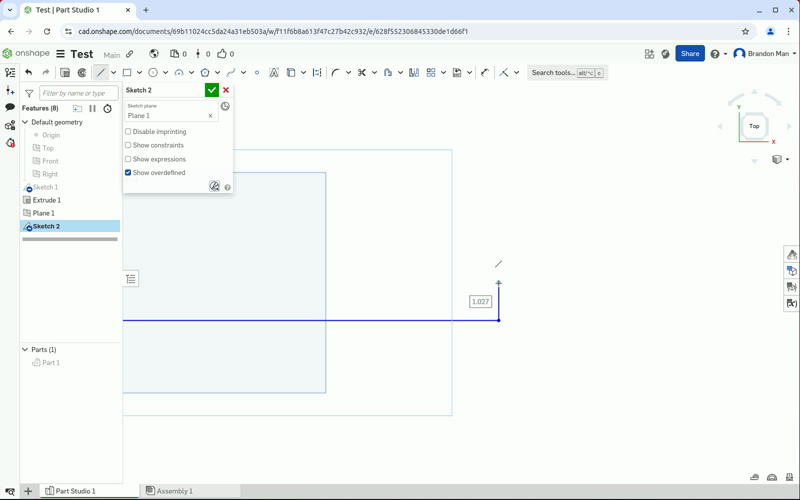
scroll(-6)
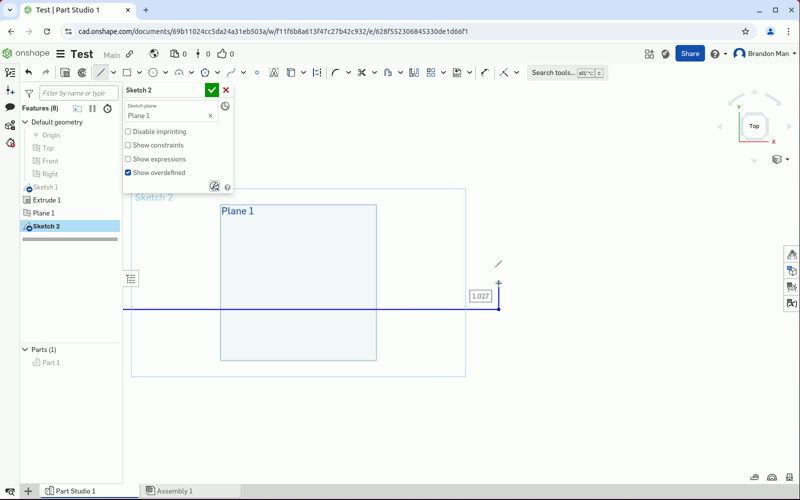
scroll(-6)
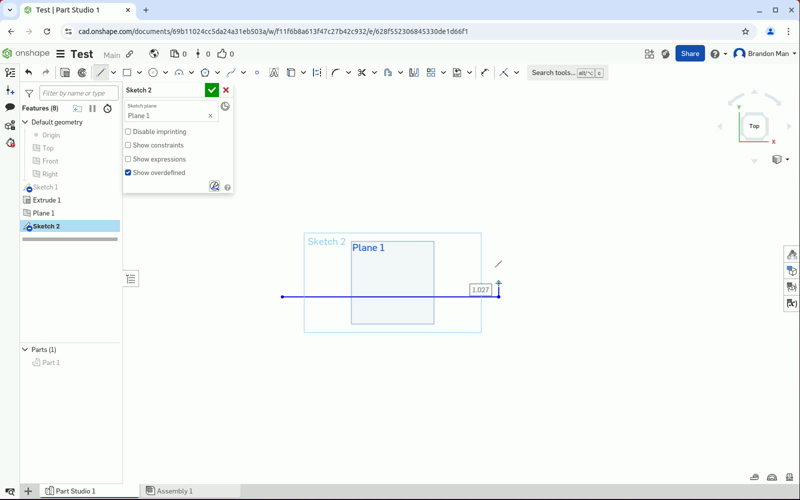
scroll(-6)
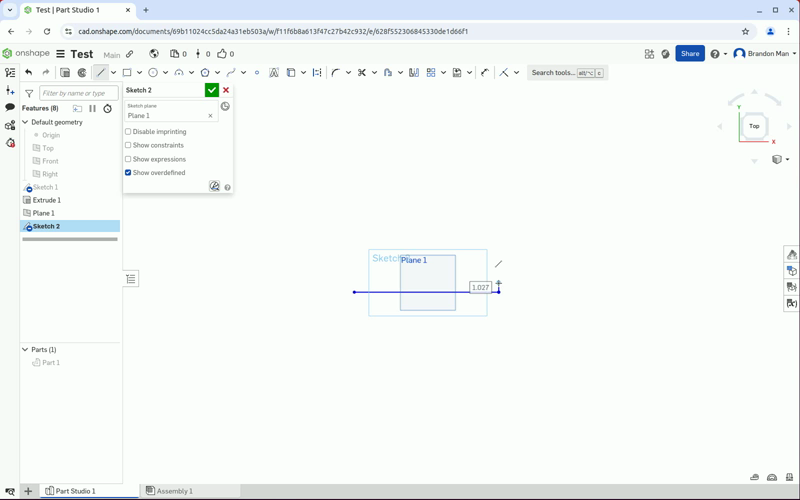
scroll(-6)
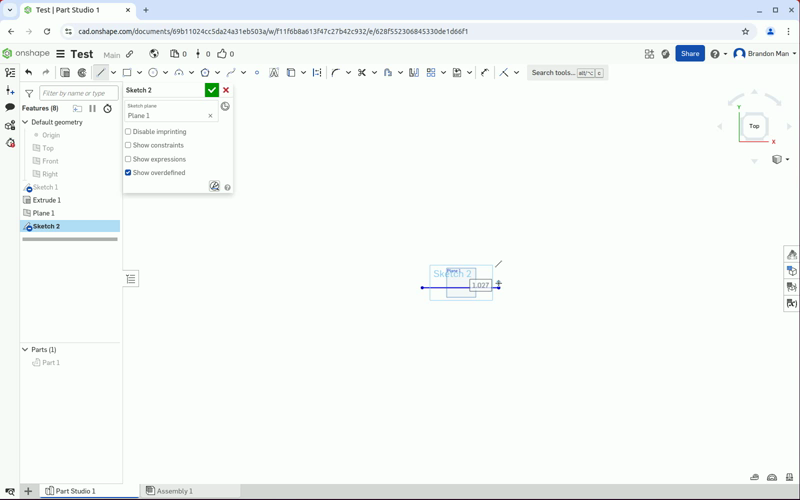
key_up(shift)
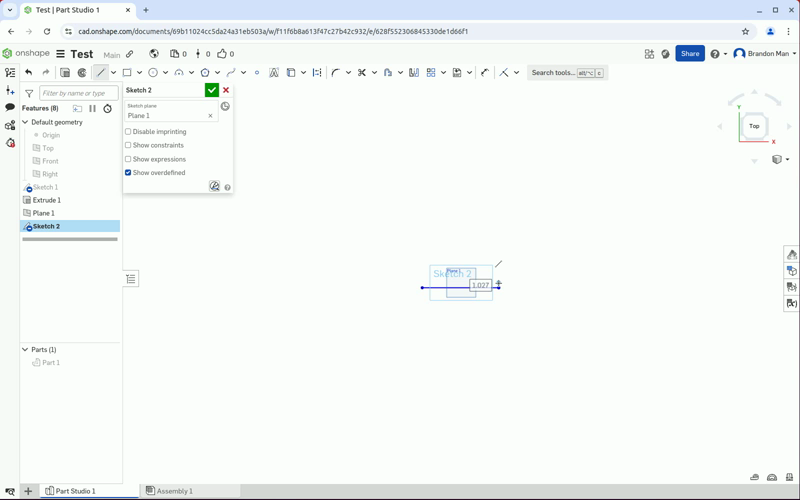
key_down(shift)
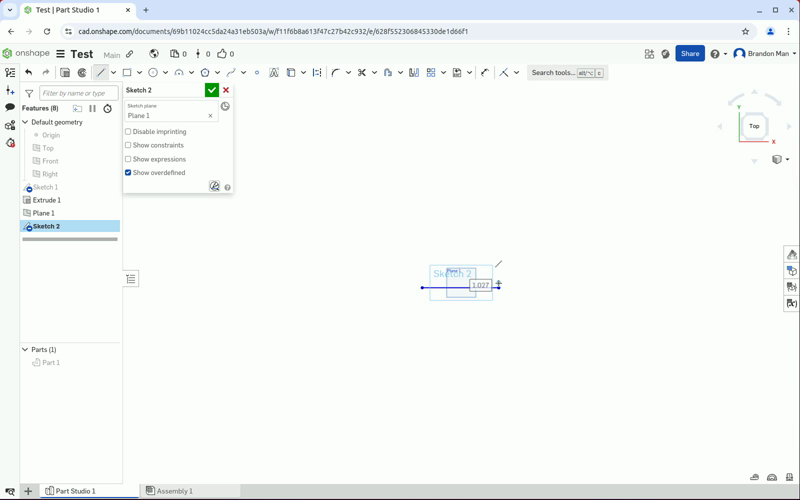
mouse_move(422, 282)
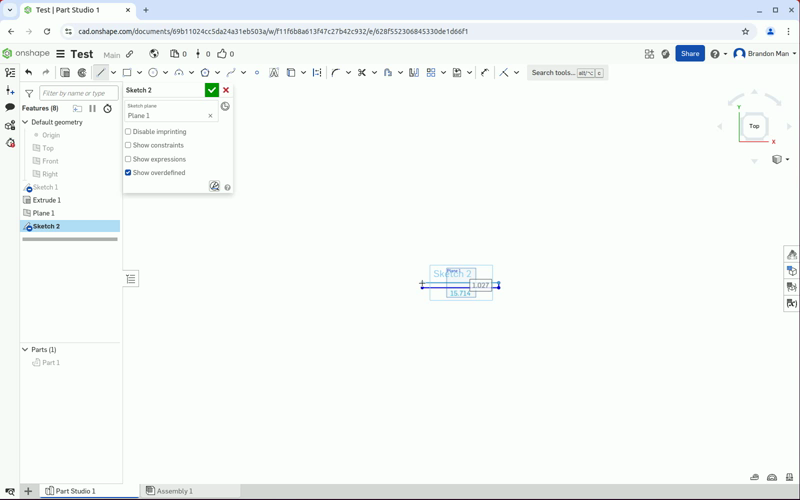
click(422, 282)
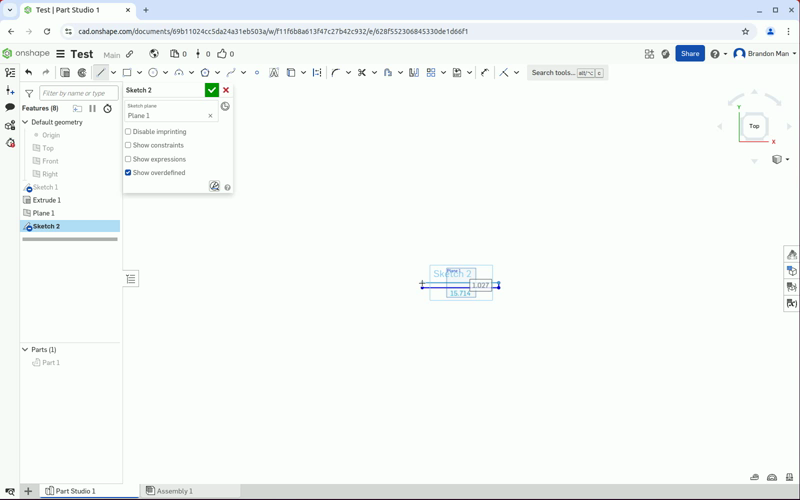
key_up(shift)
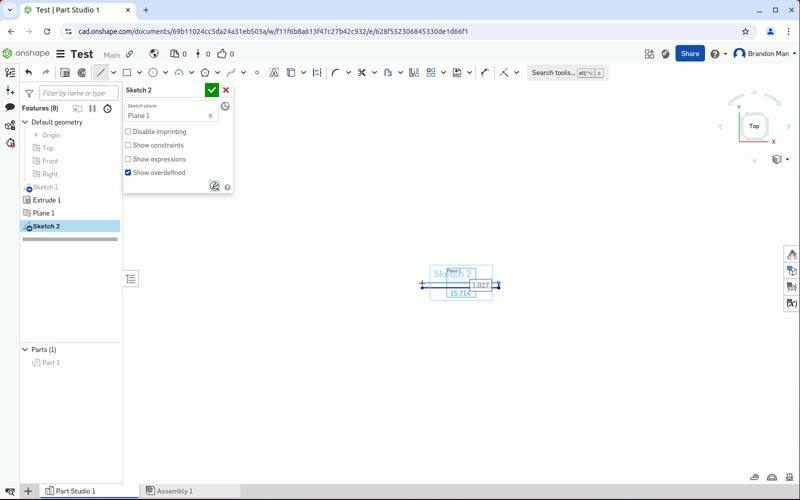
mouse_move(452, 282)
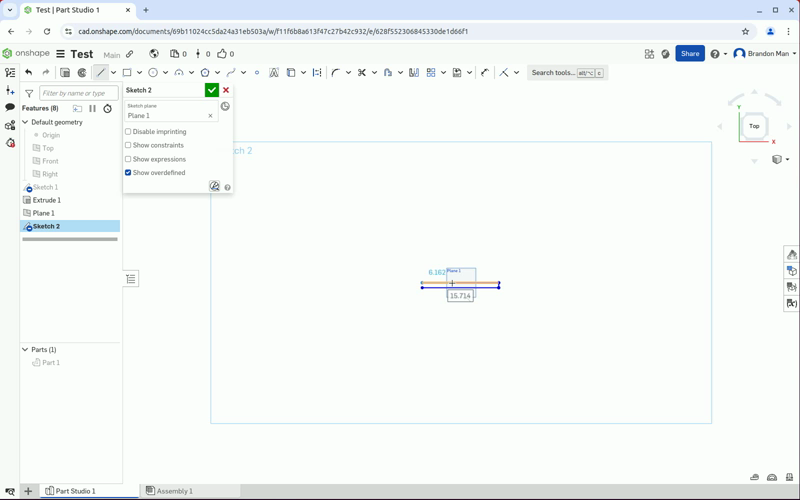
key_down(shift)
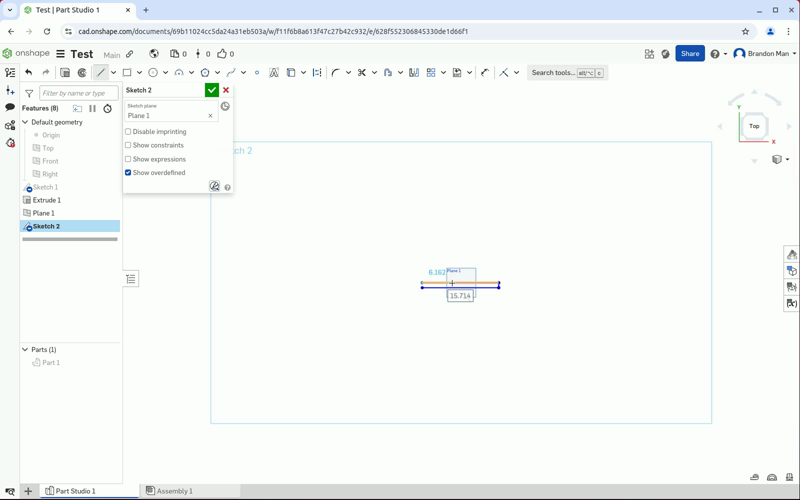
mouse_move(422, 287)
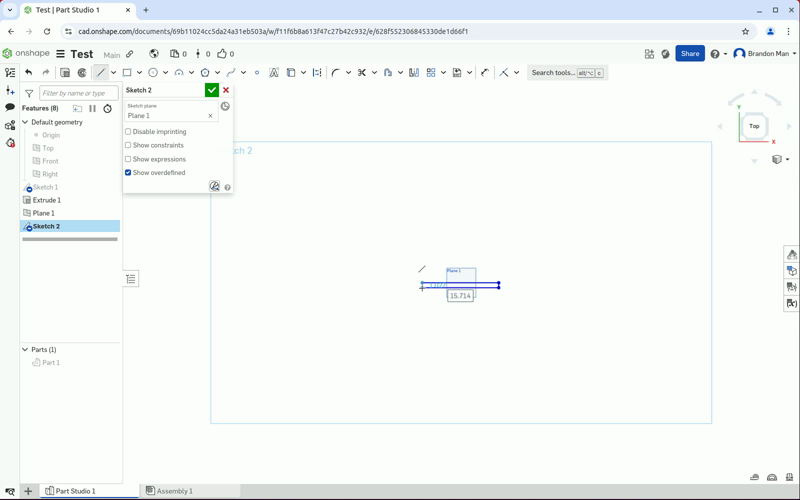
scroll(6)
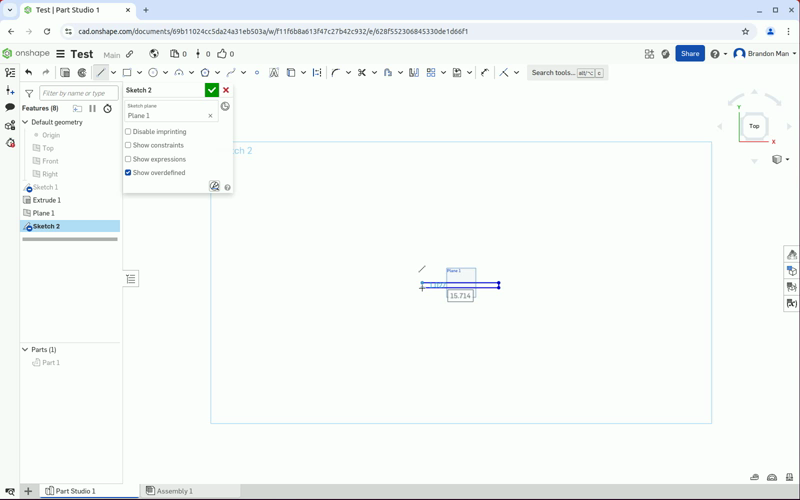
scroll(6)
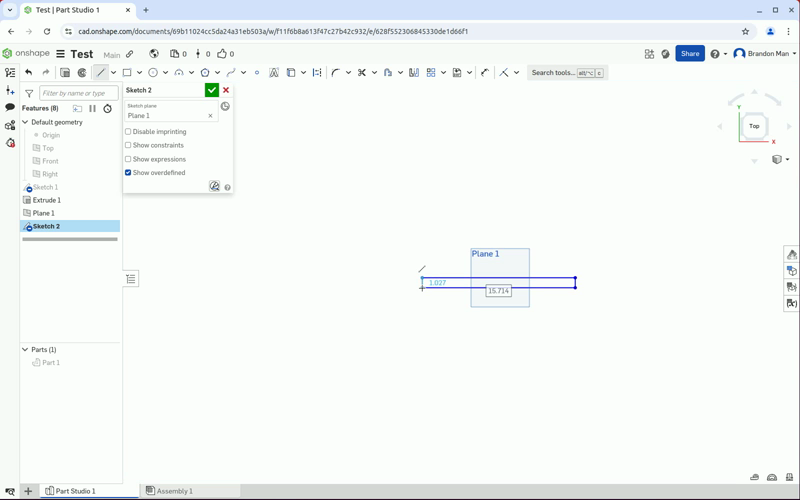
scroll(6)
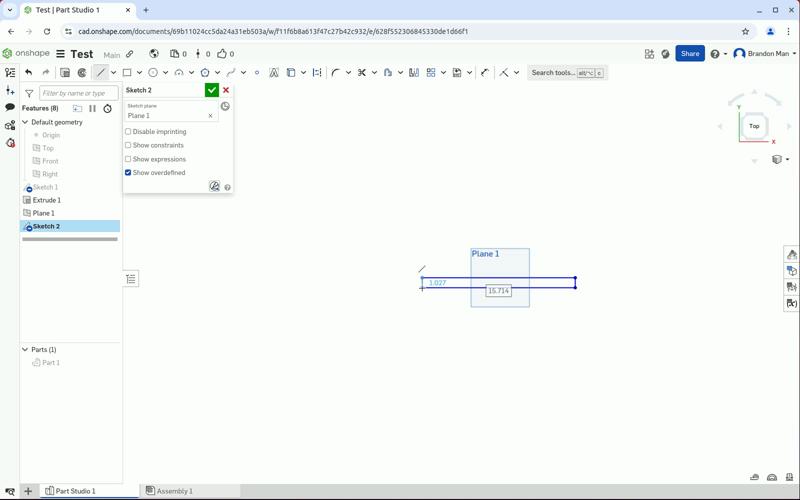
scroll(6)
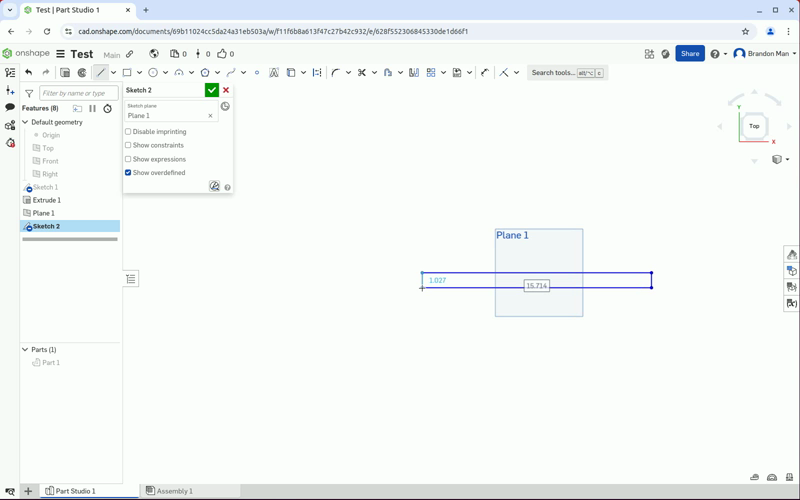
scroll(6)
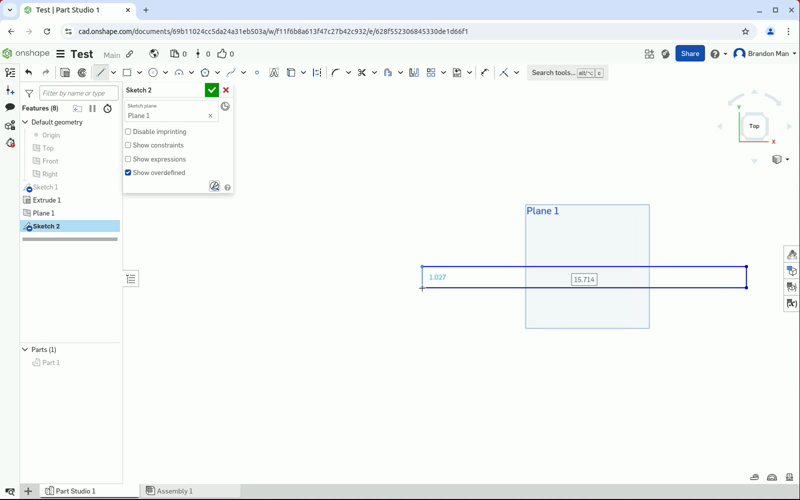
scroll(6)
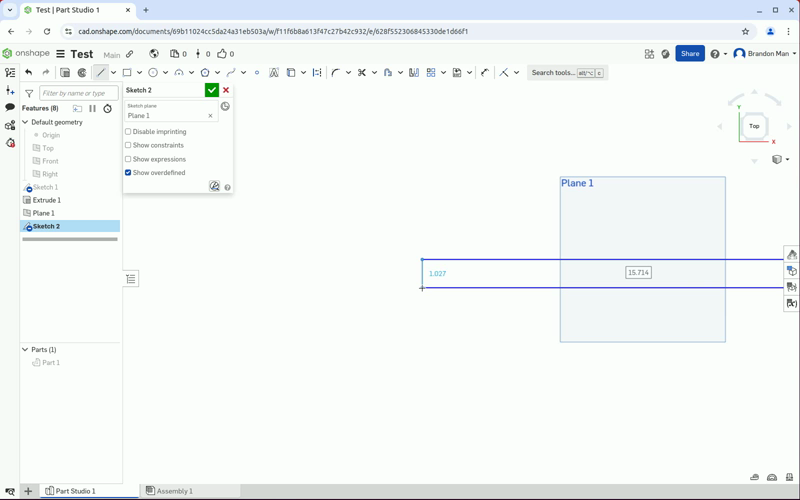
scroll(6)
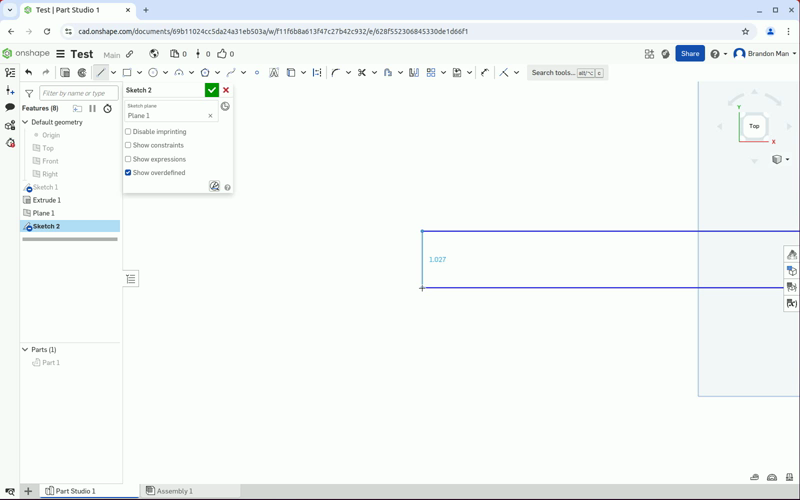
key_up(shift)
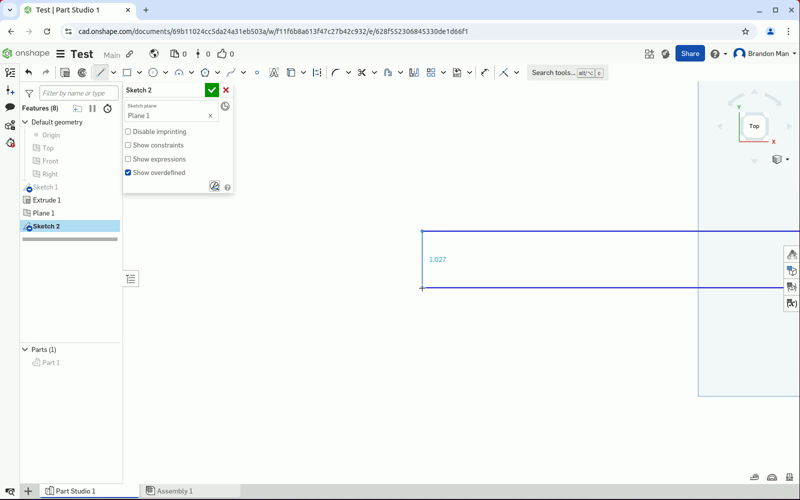
click(422, 287)
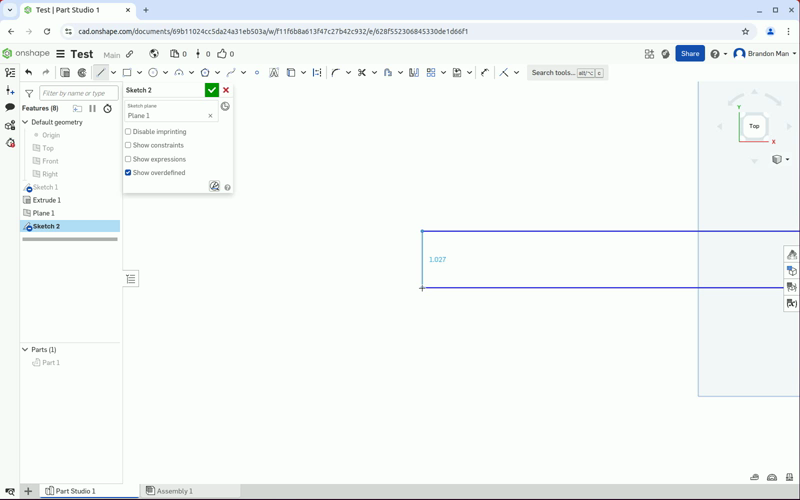
scroll(-6)
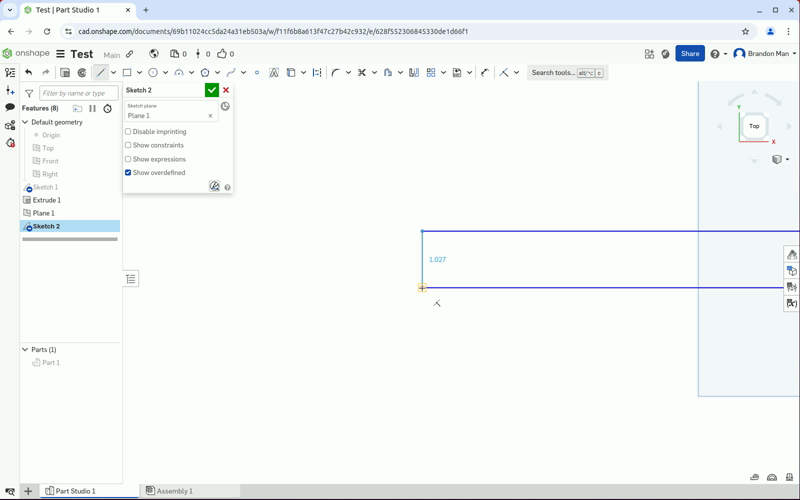
scroll(-6)
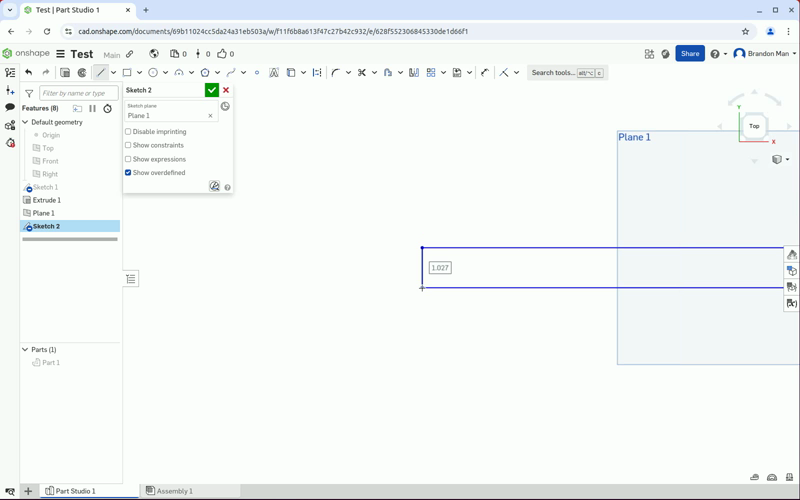
scroll(-6)
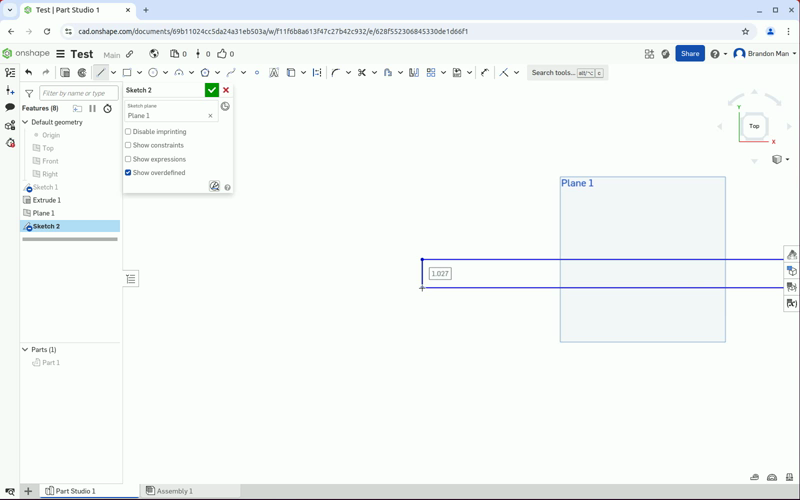
scroll(-6)
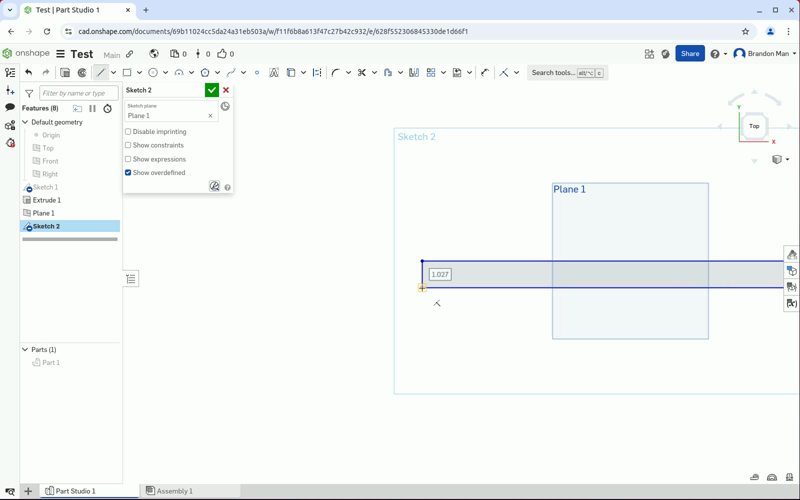
scroll(-6)
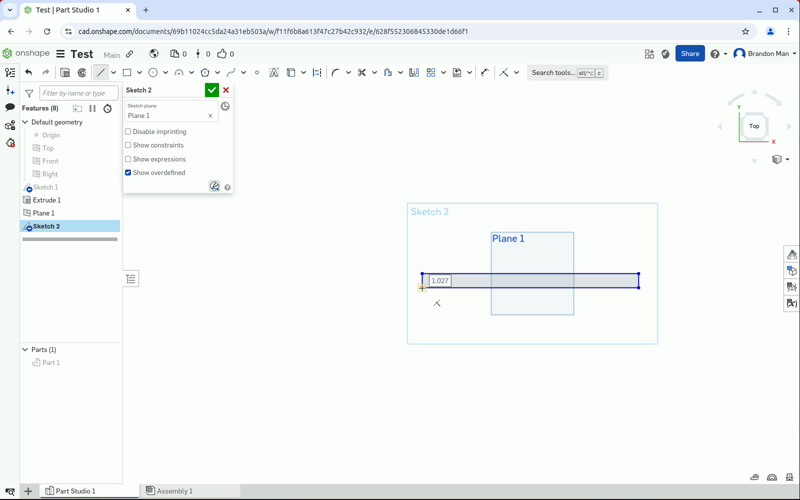
scroll(-6)
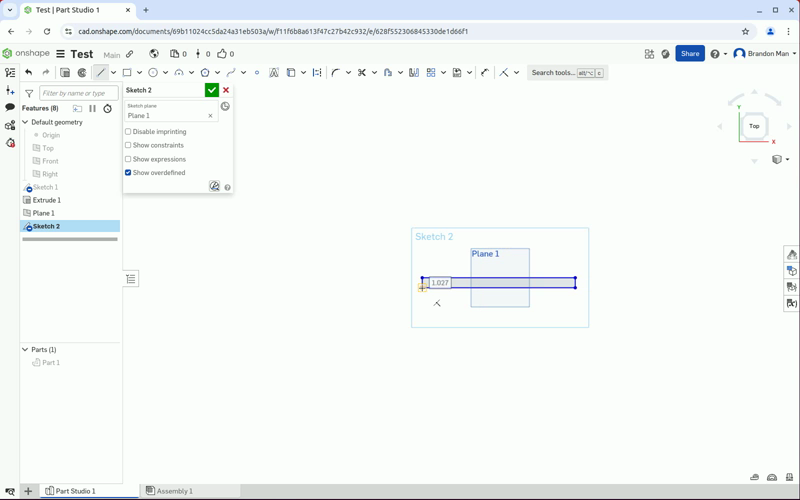
scroll(-6)
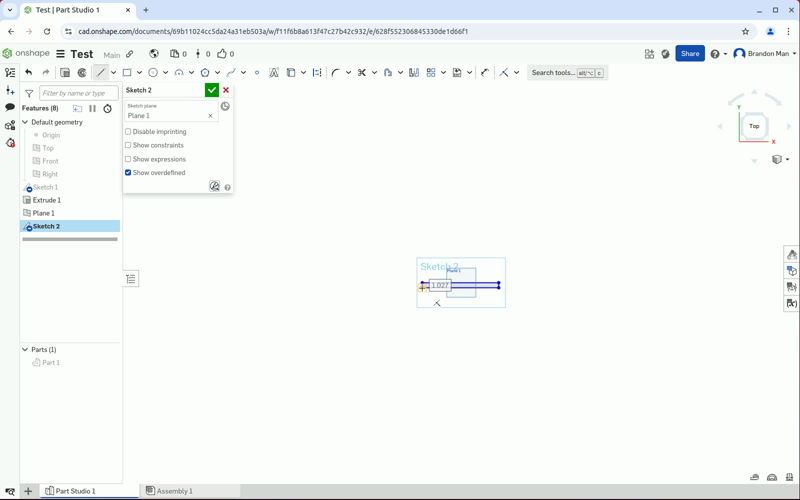
key(esc)
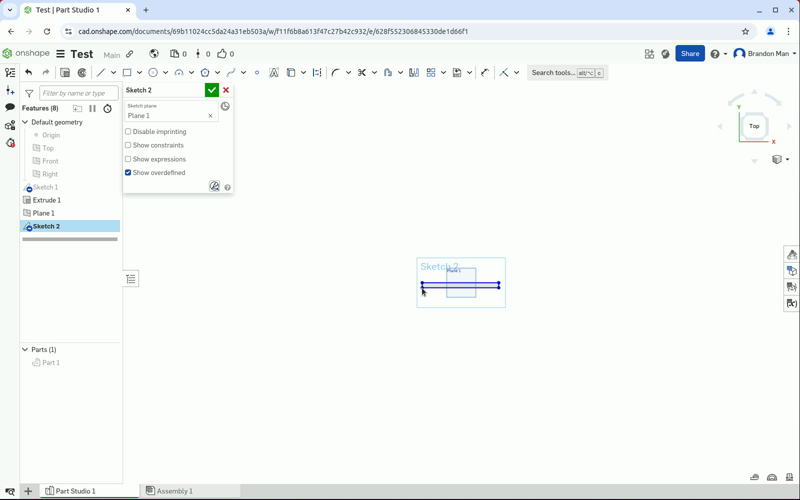
mouse_move(436, 283)
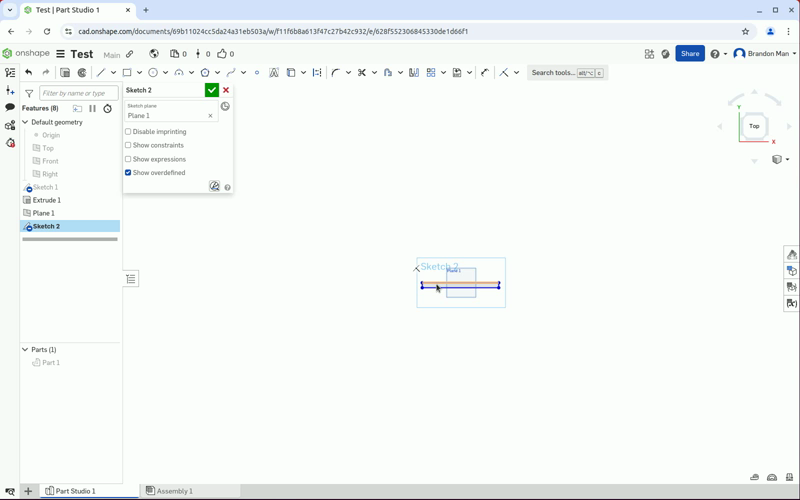
scroll(6)
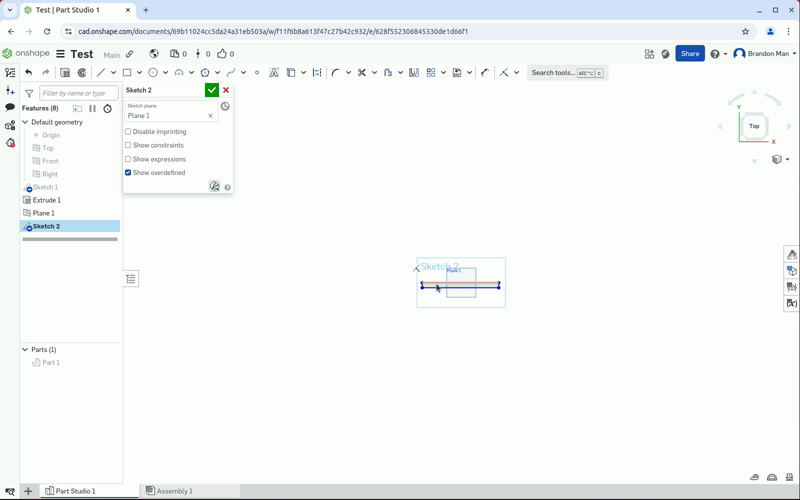
scroll(6)
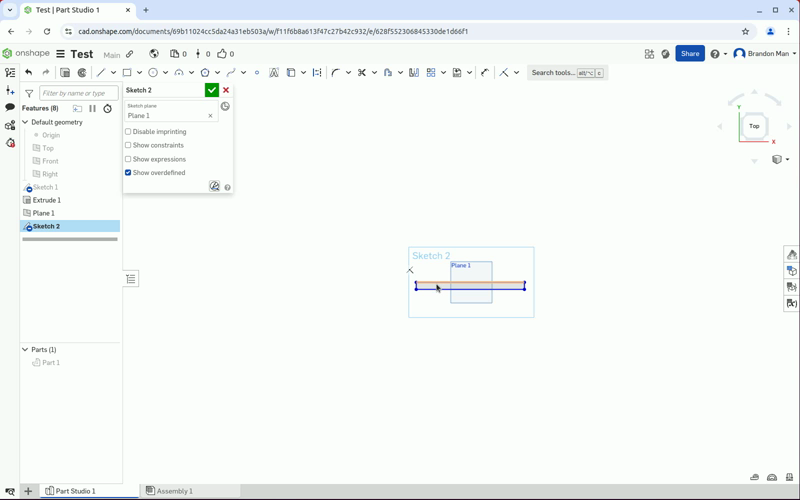
scroll(6)
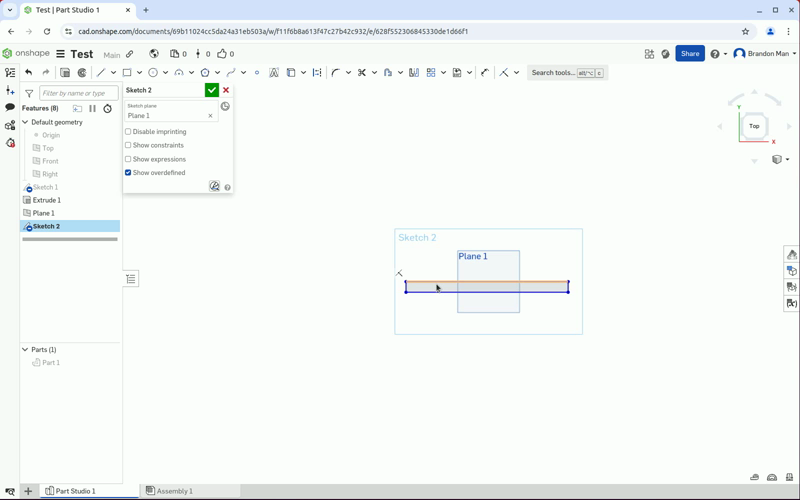
scroll(6)
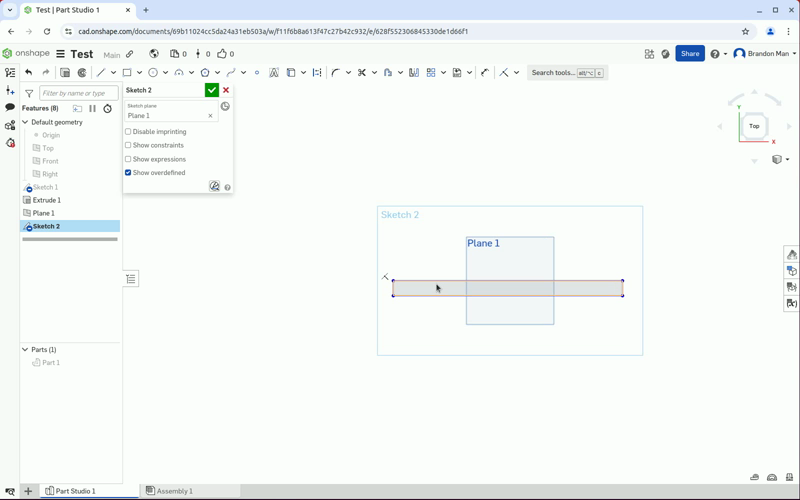
scroll(6)
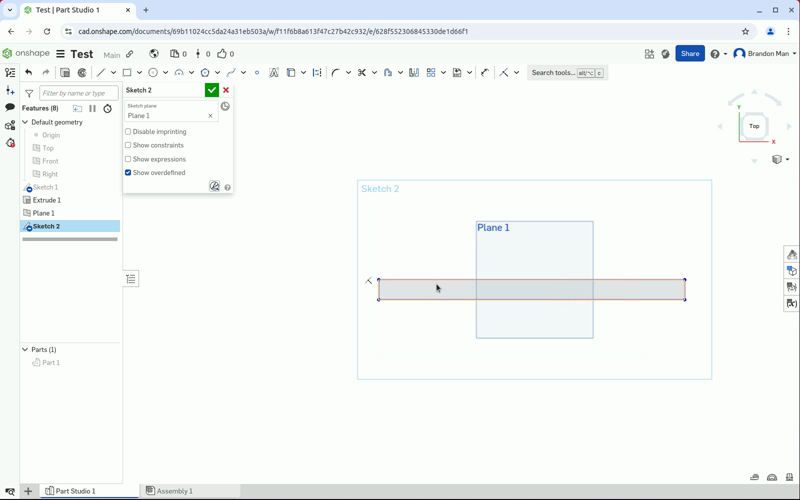
scroll(6)
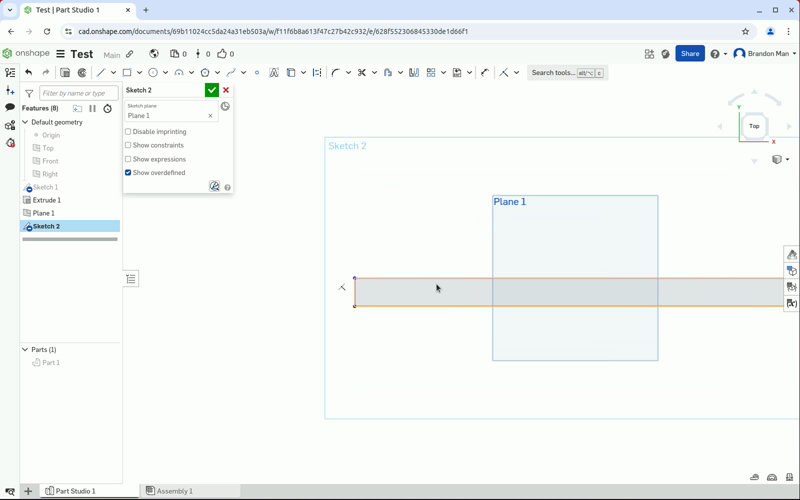
scroll(6)
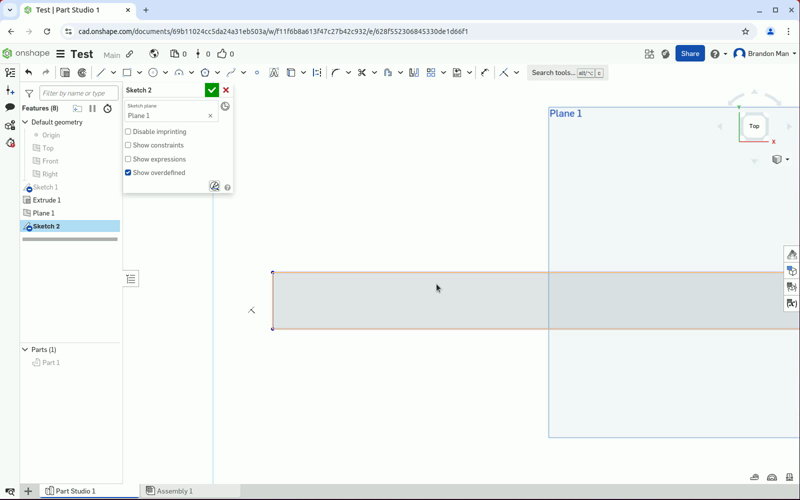
click(436, 283)
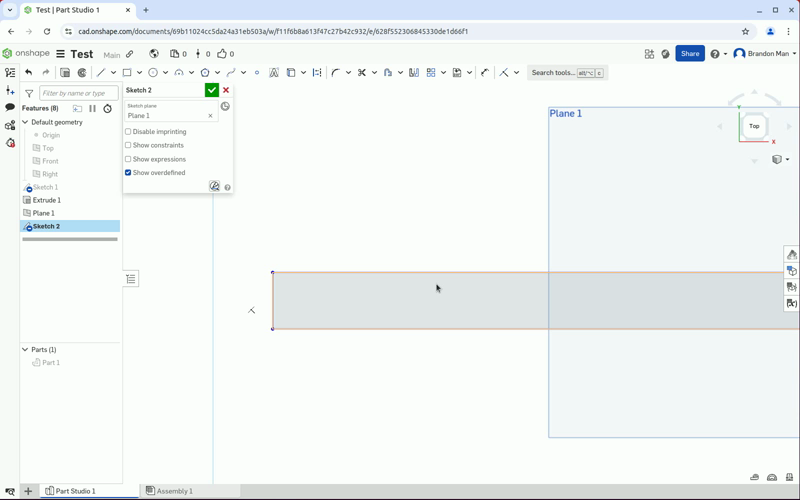
scroll(-6)
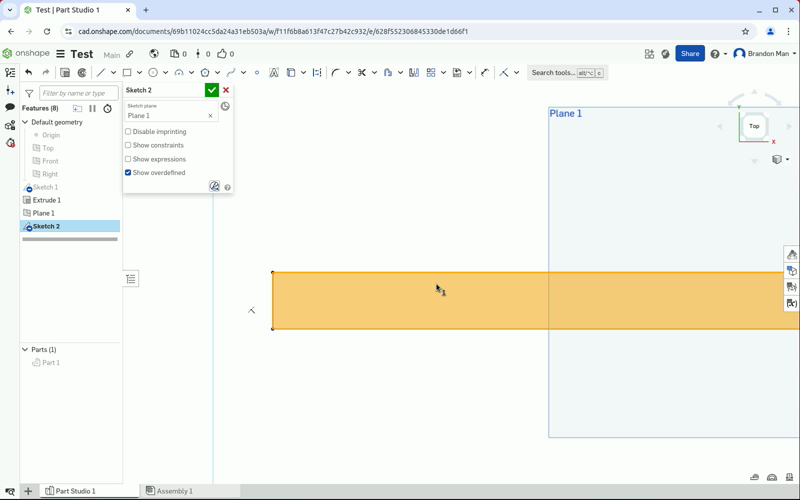
scroll(-6)
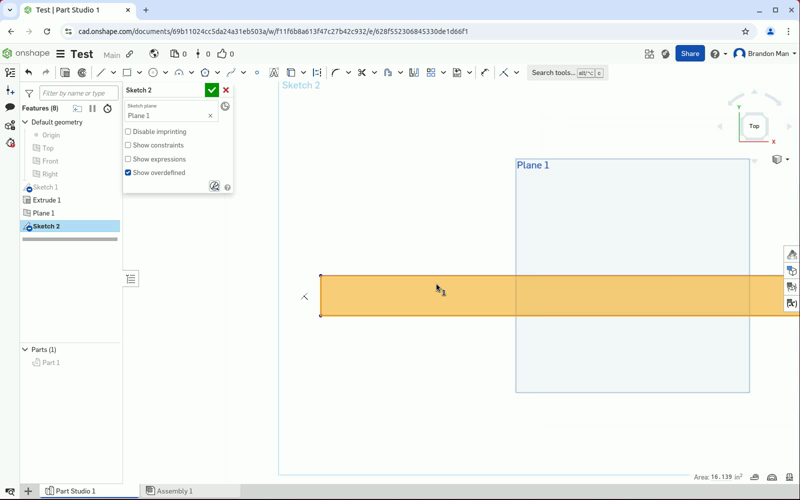
scroll(-6)
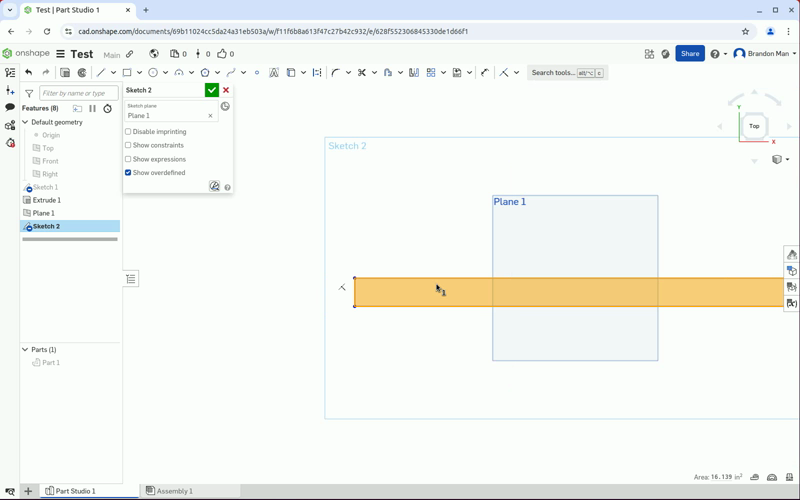
scroll(-6)
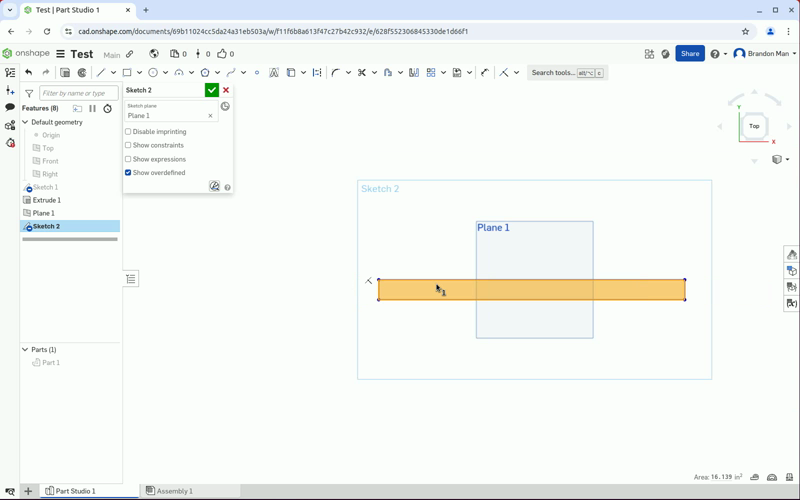
scroll(-6)
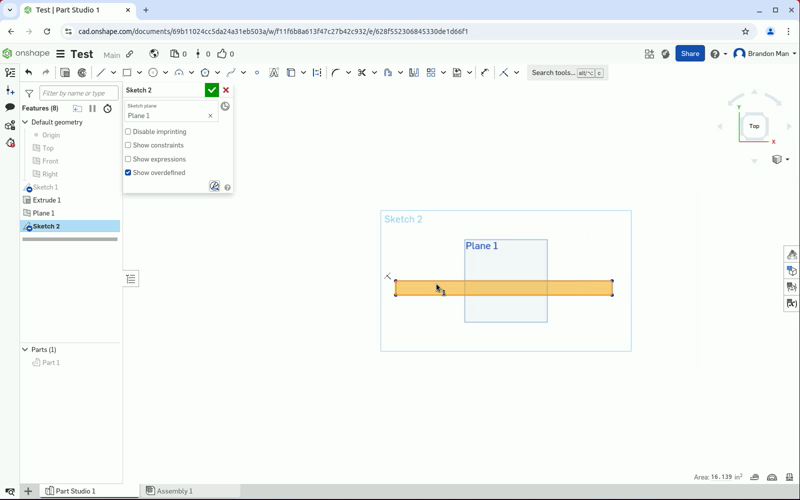
scroll(-6)
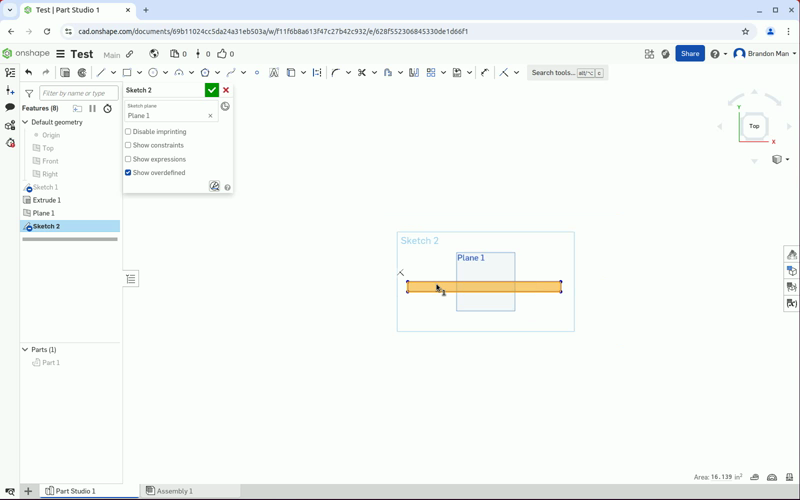
scroll(-6)
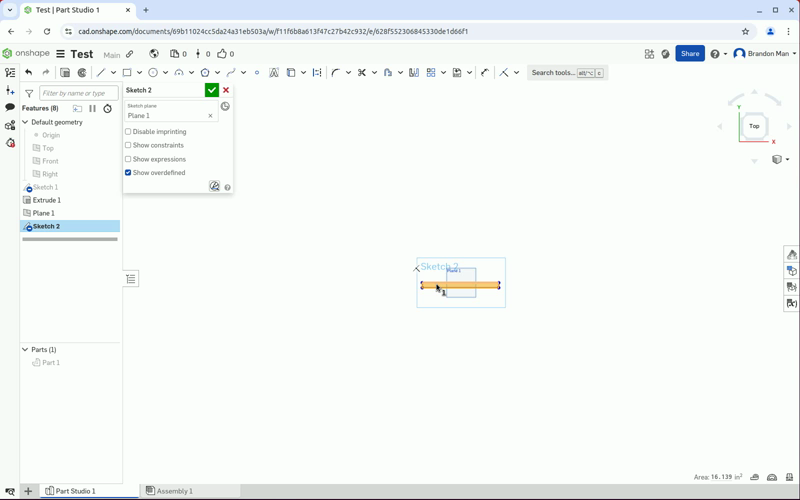
mouse_move(73, 352)
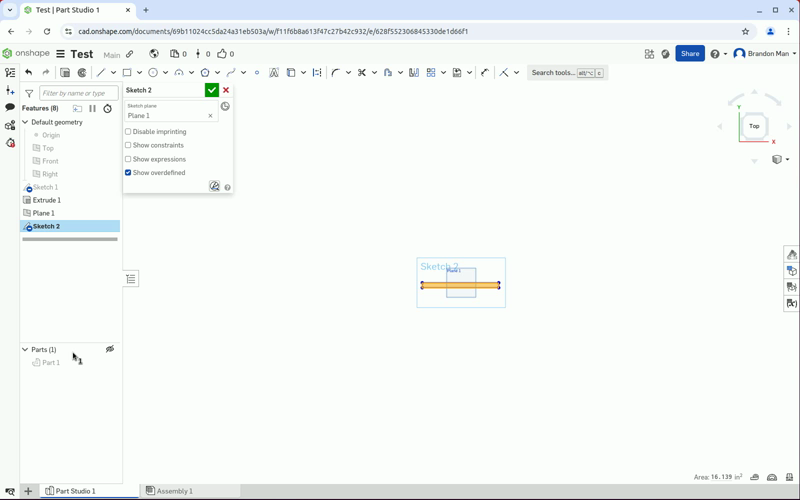
key(shift+y)
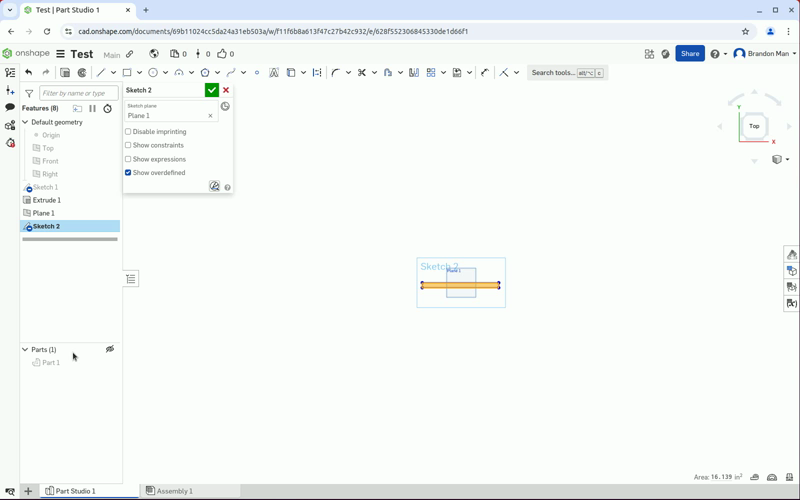
key(shift+e)
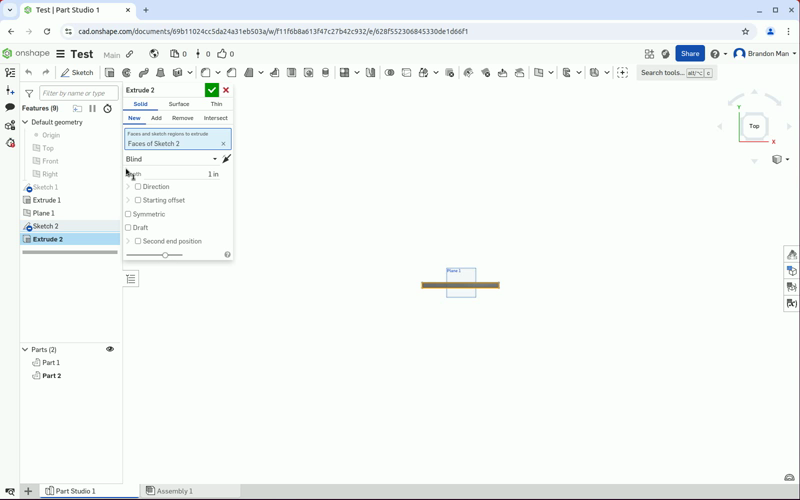
mouse_move(143, 106)
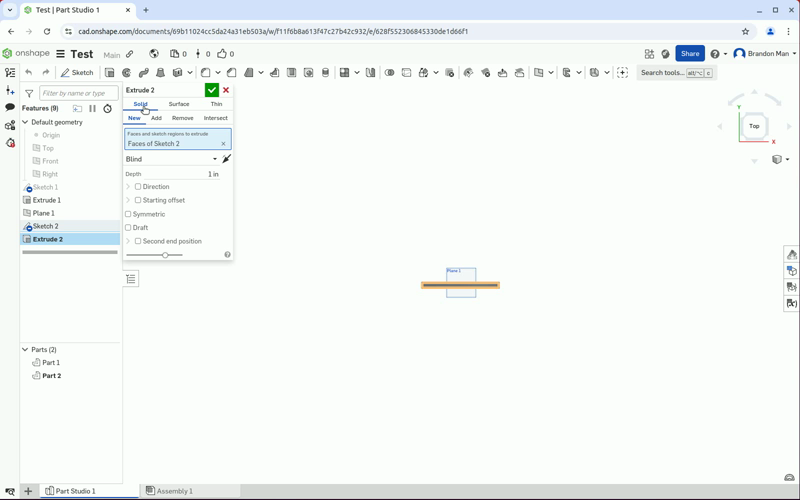
click(143, 106)
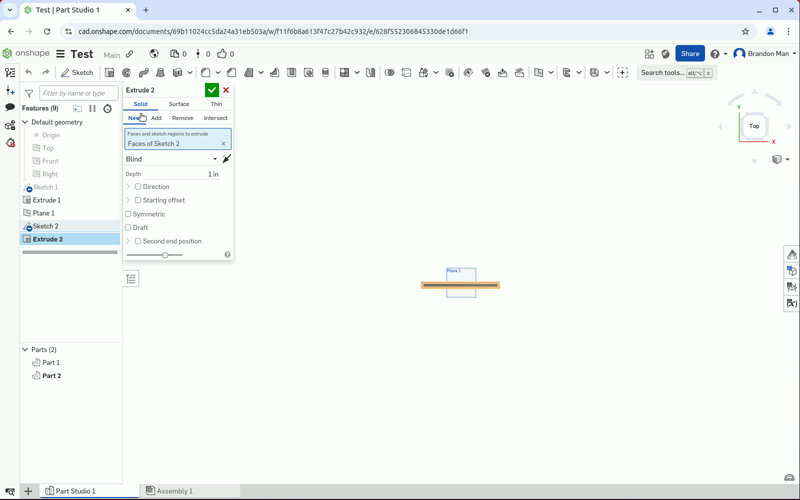
mouse_move(137, 120)
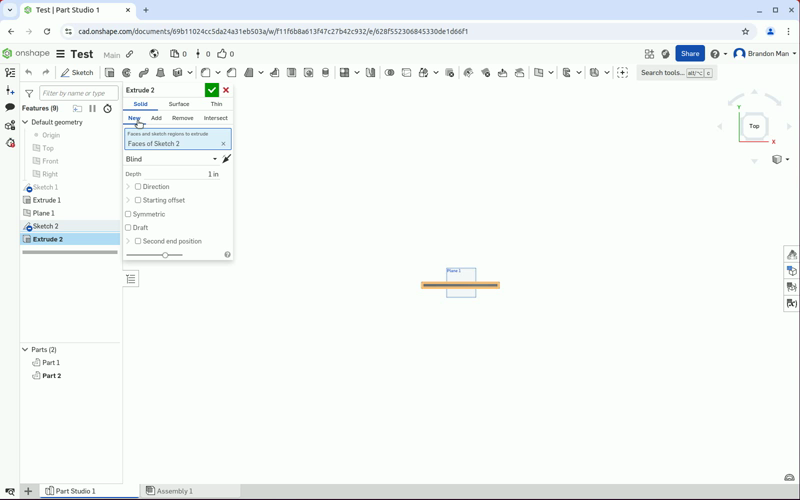
click(137, 120)
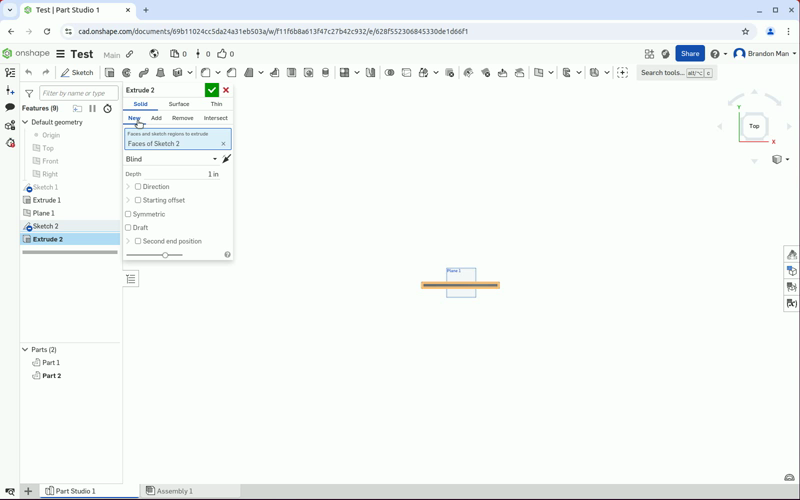
key(tab, 4)
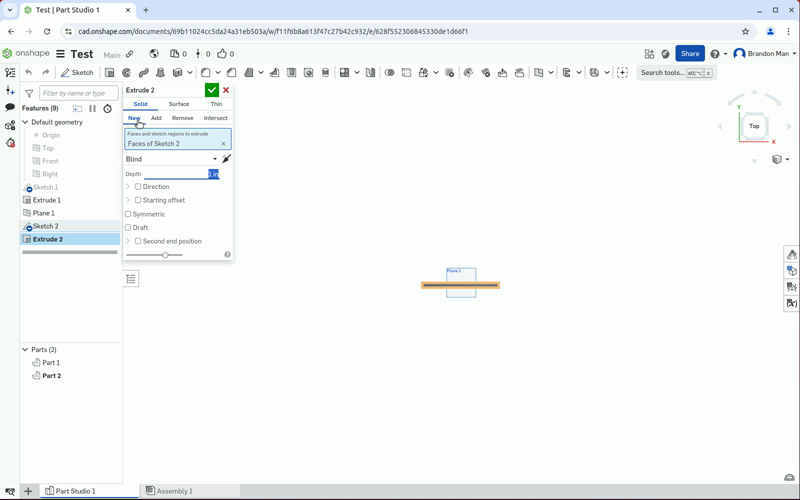
text(-0.963)
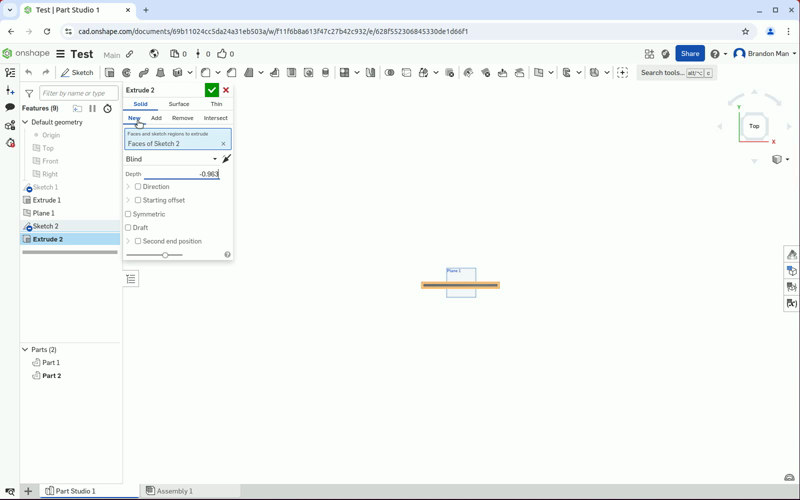
key(enter)
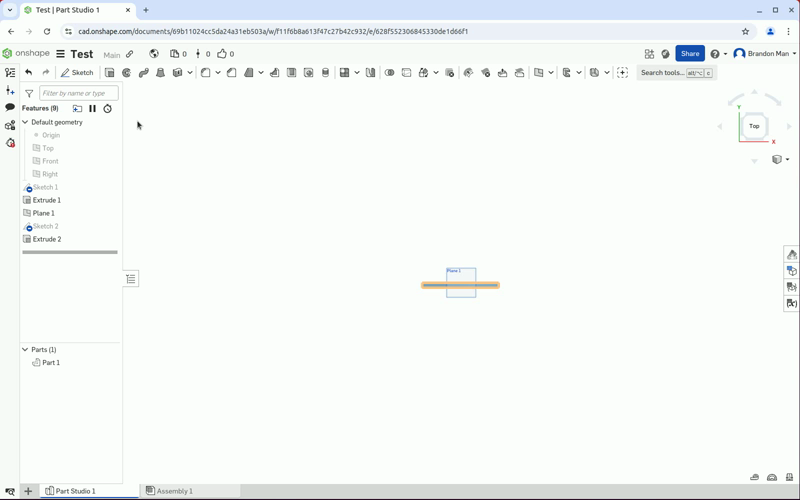
key(shift+h)
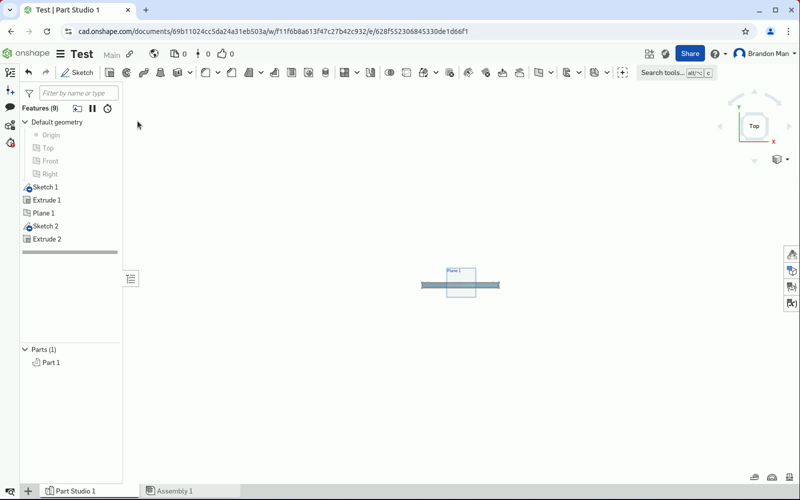
key(shift+h)
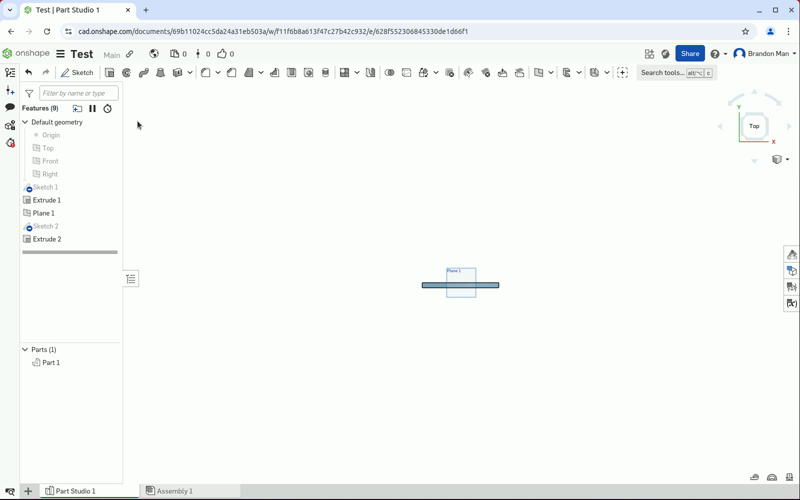
mouse_move(73, 189)
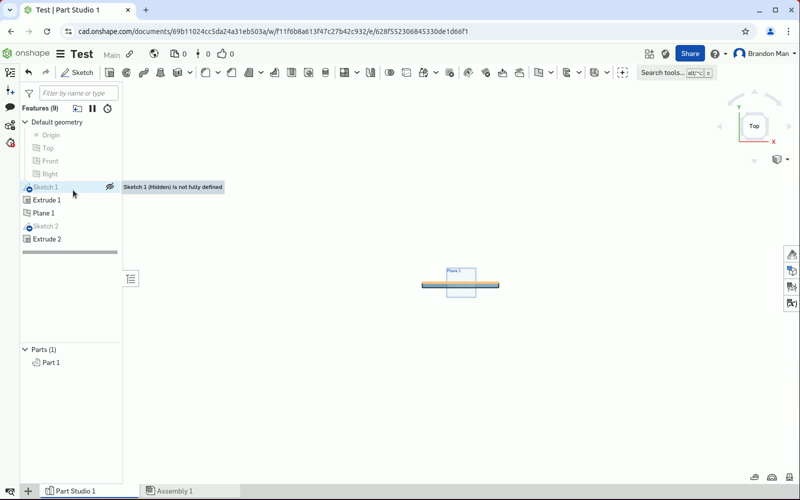
click(73, 189)
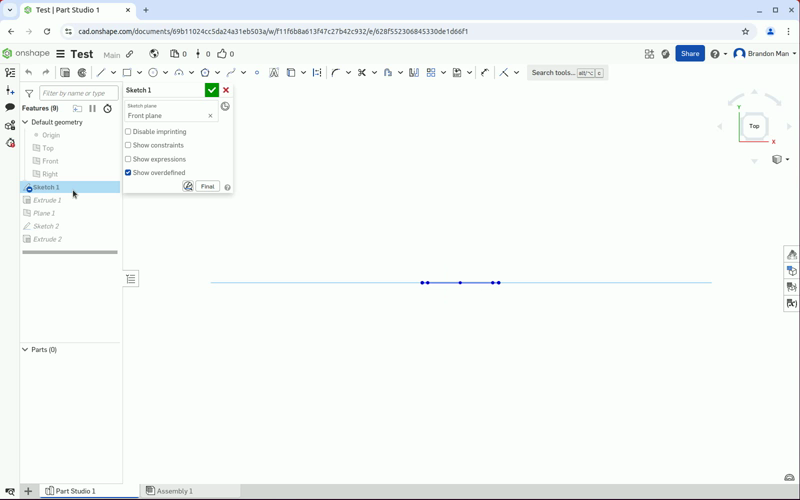
mouse_move(229, 92)
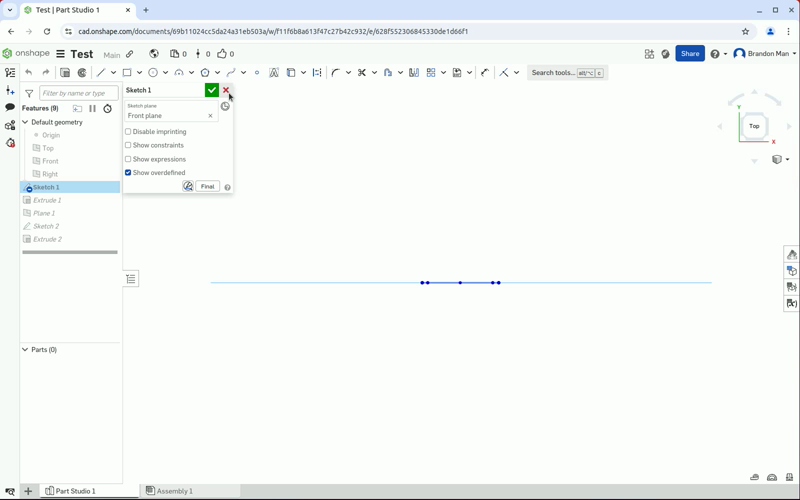
click(229, 92)
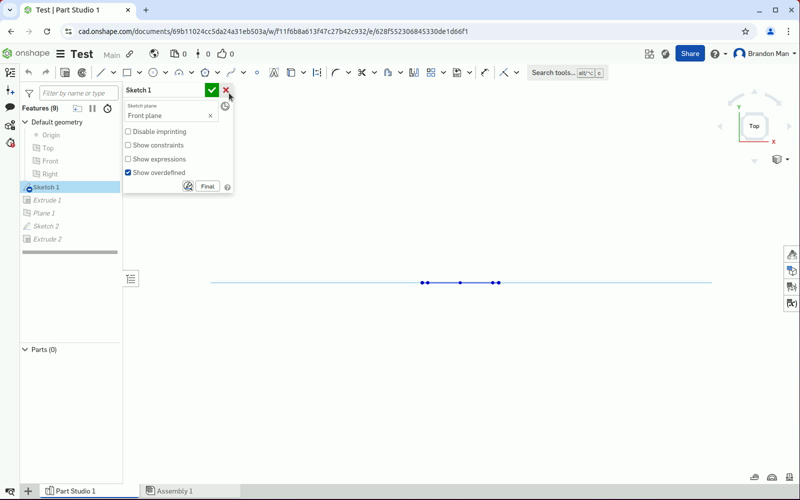
key(shift+s)
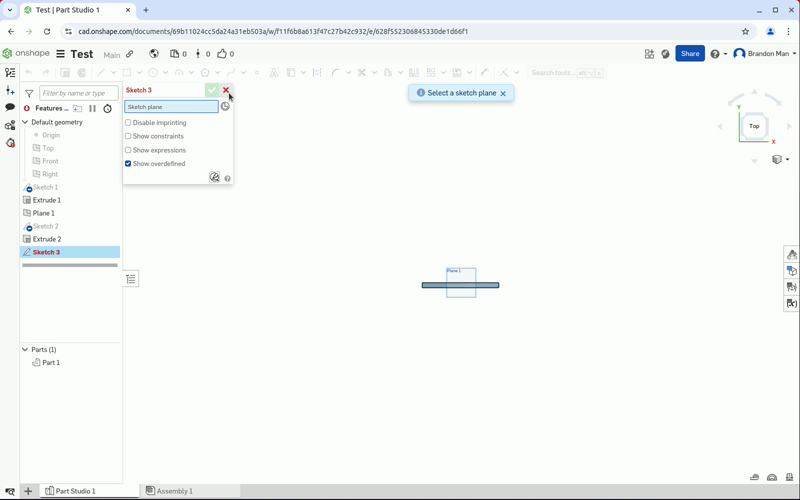
mouse_move(73, 215)
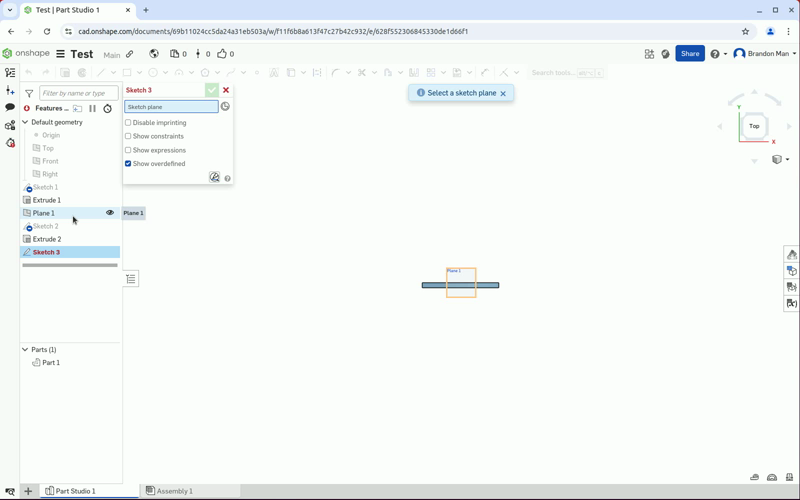
click(73, 215)
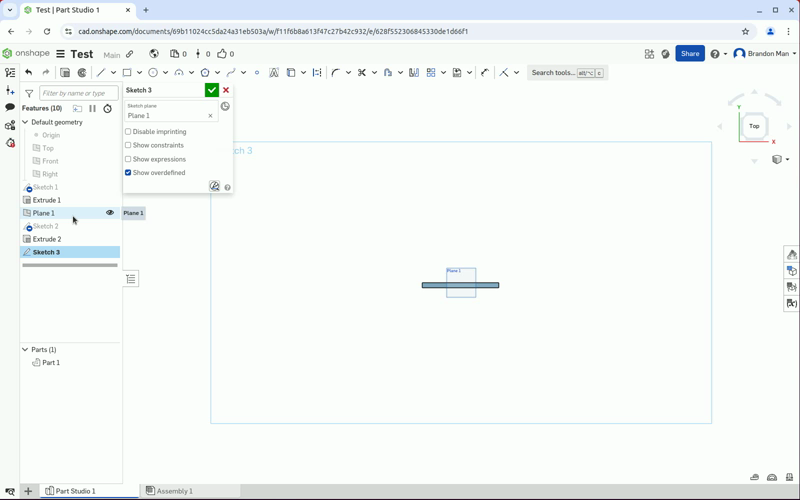
mouse_move(73, 352)
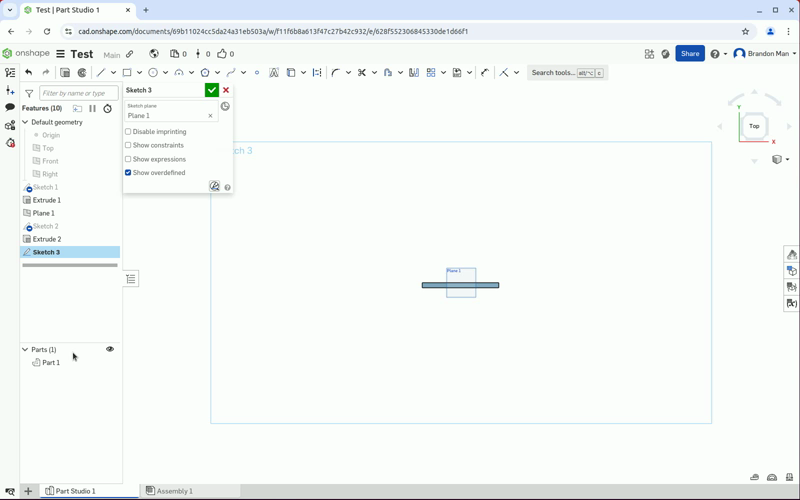
key(y)
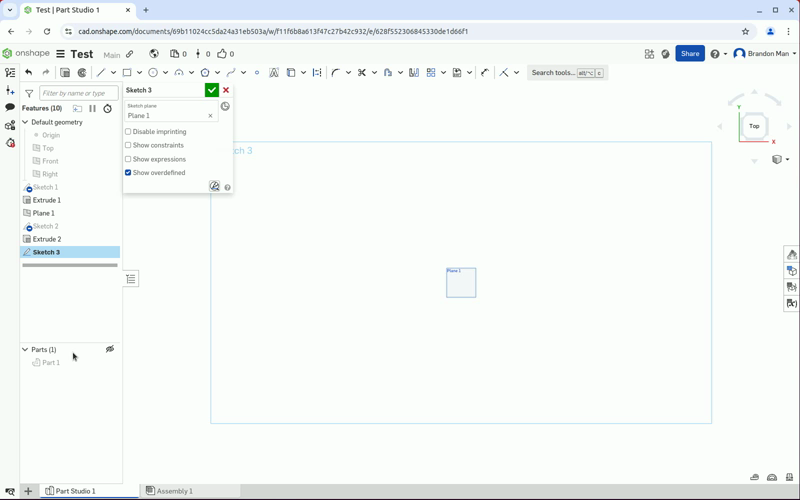
key(l)
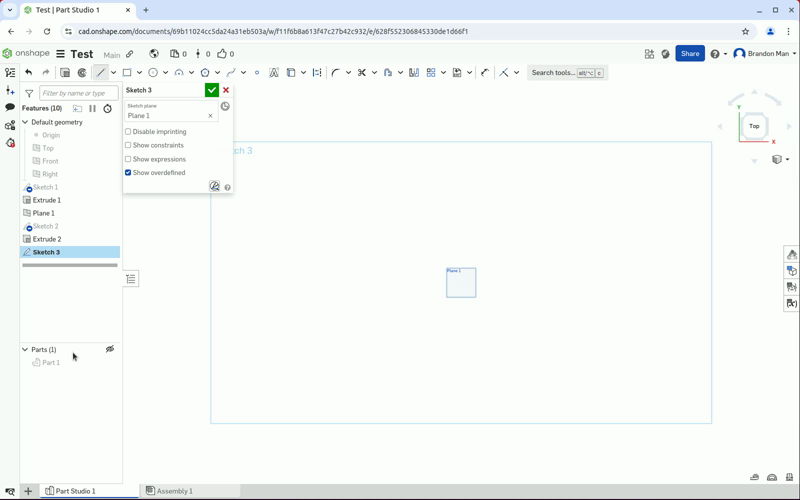
key_down(shift)
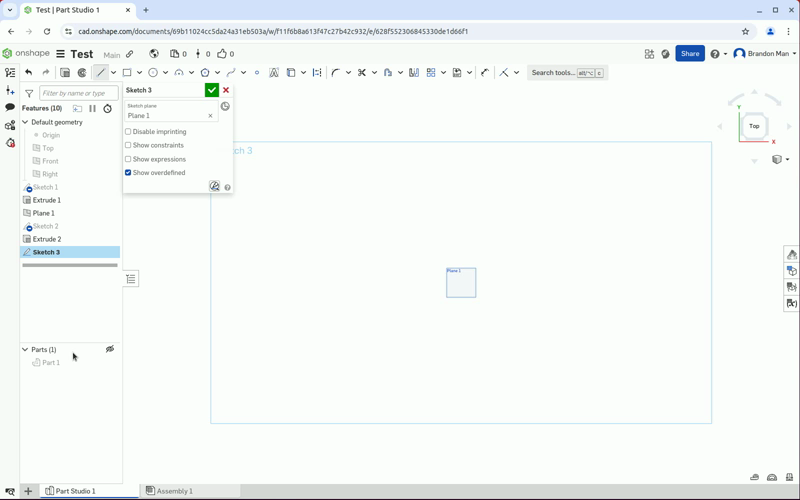
mouse_move(422, 395)
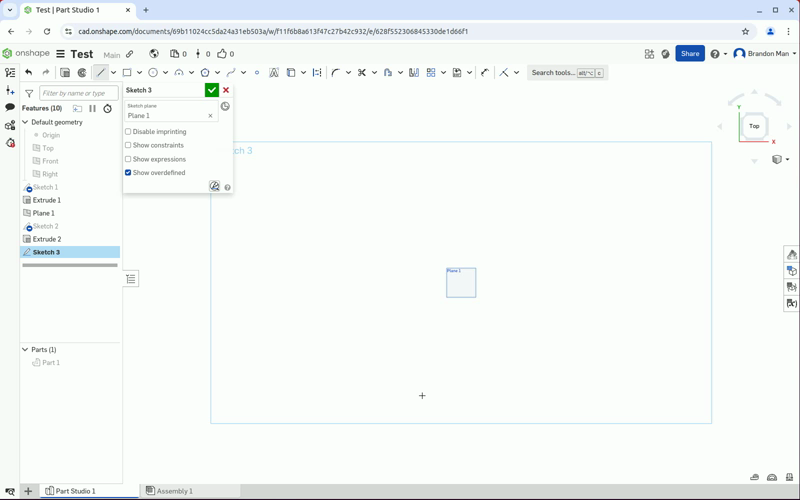
click(422, 395)
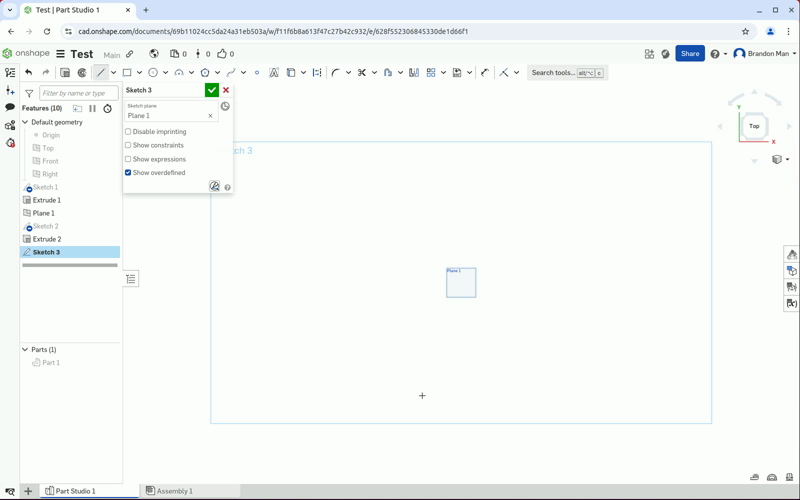
key_up(shift)
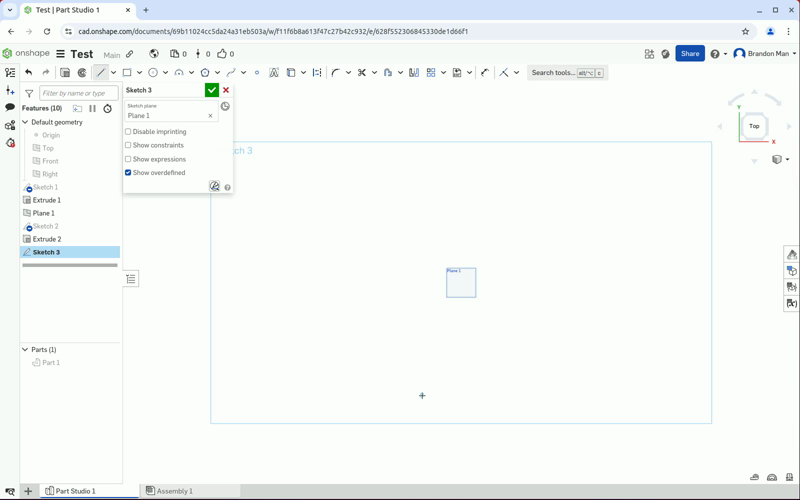
key_down(shift)
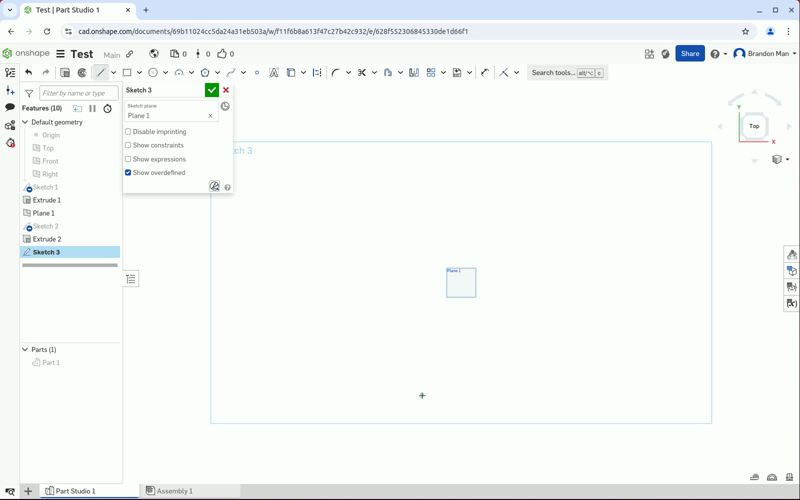
mouse_move(498, 395)
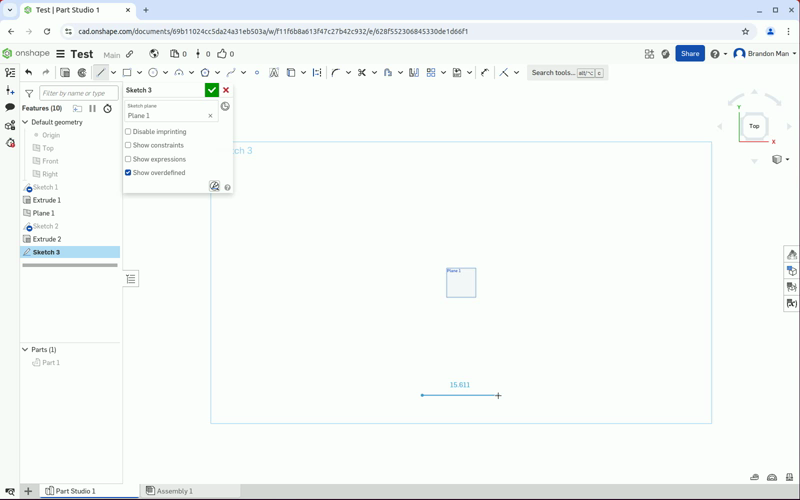
click(498, 395)
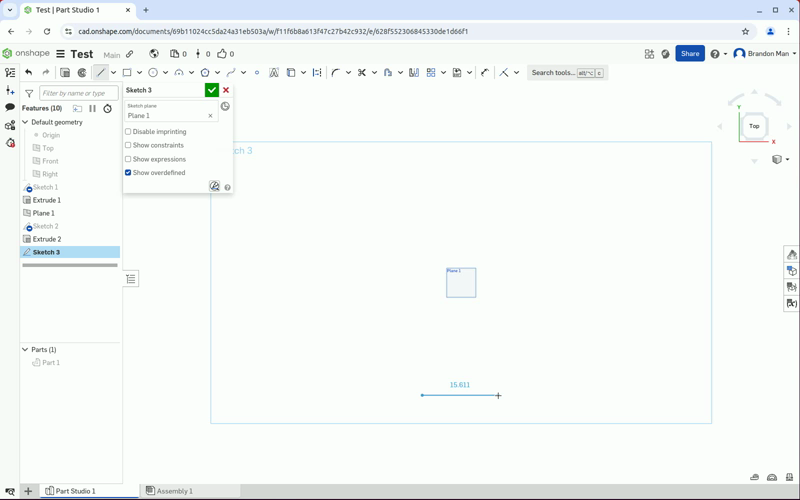
key_up(shift)
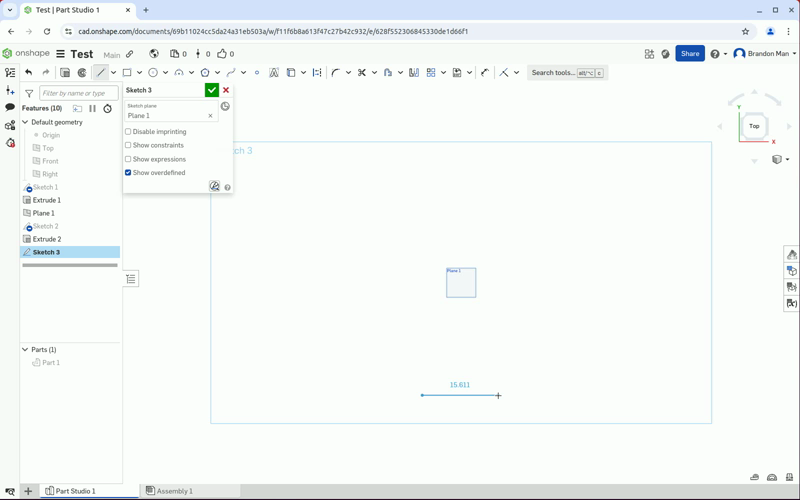
key_down(shift)
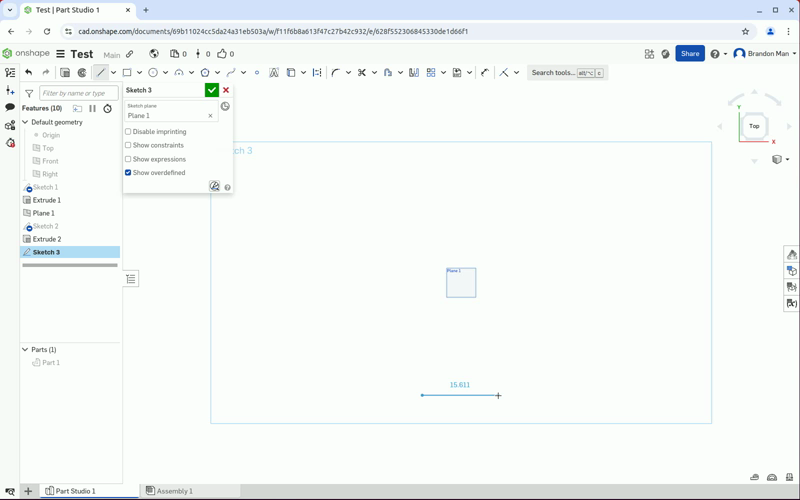
mouse_move(498, 287)
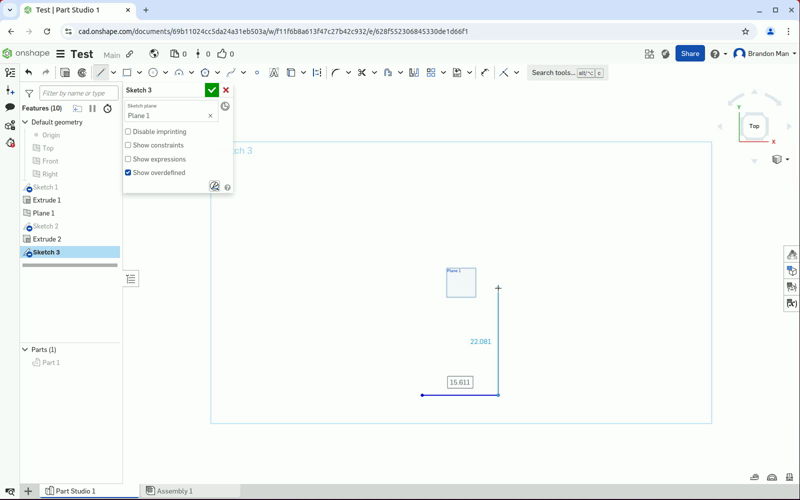
click(498, 287)
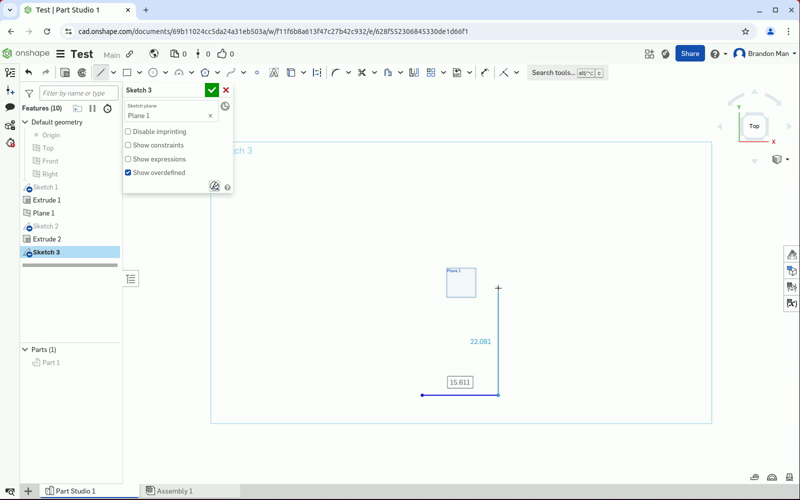
key_up(shift)
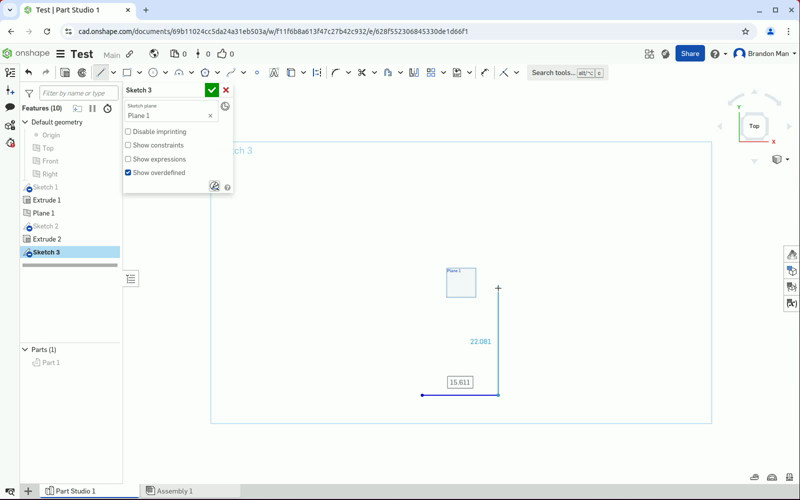
key_down(shift)
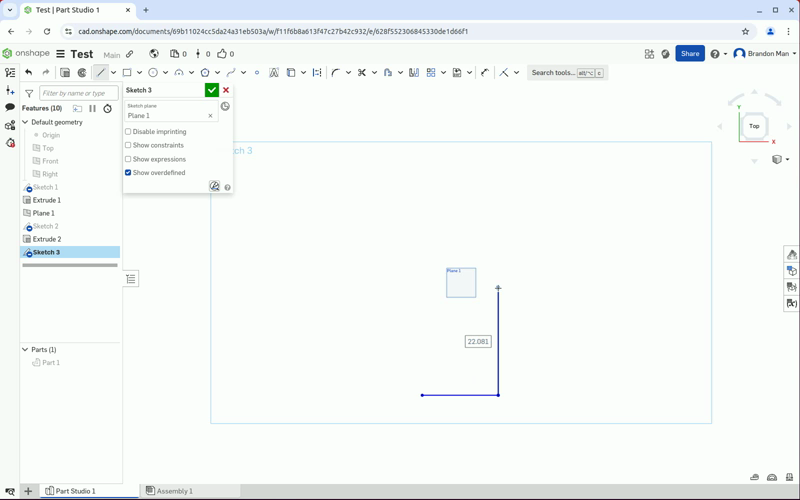
mouse_move(422, 287)
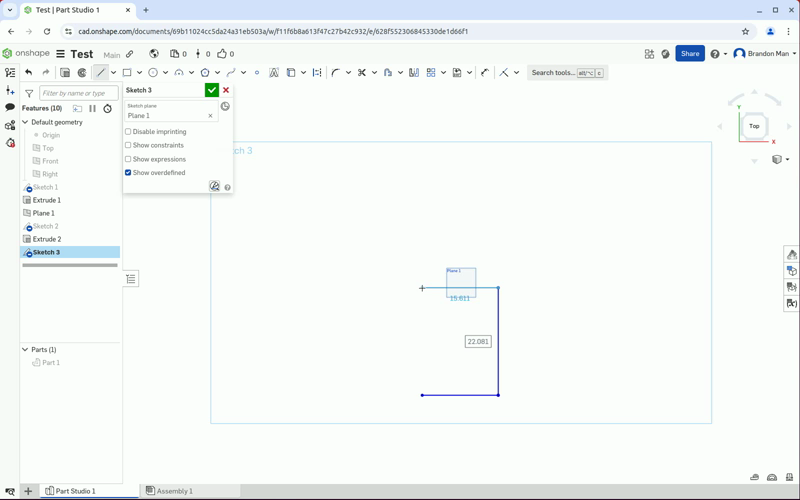
click(422, 287)
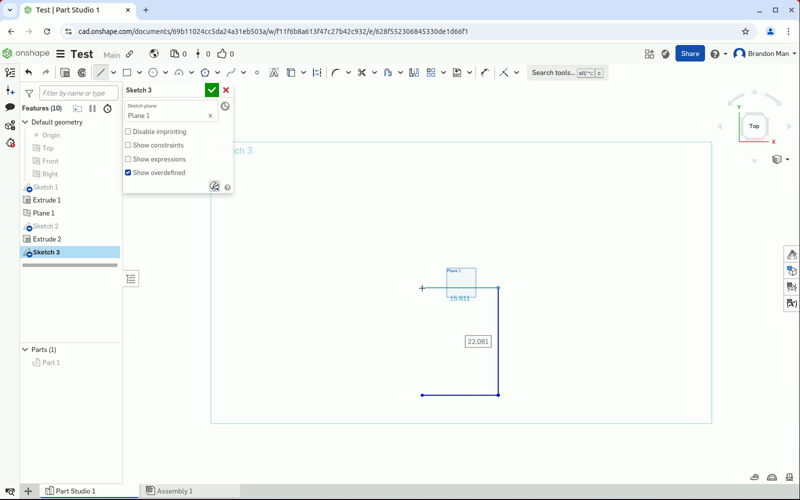
key_up(shift)
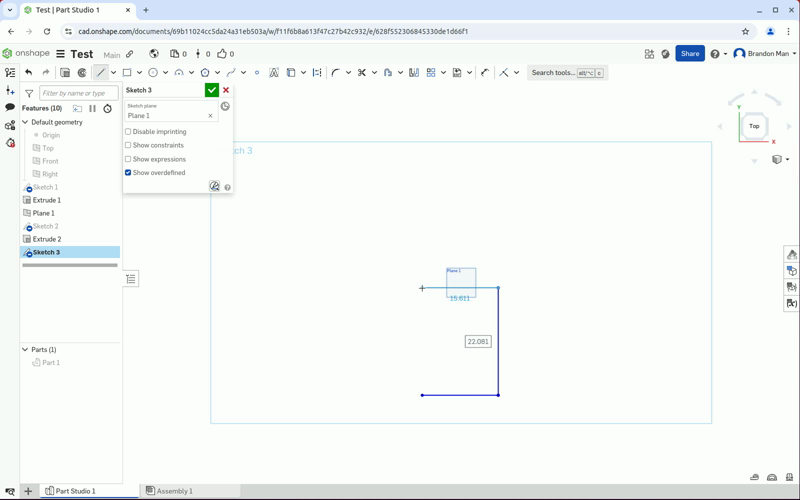
key_down(shift)
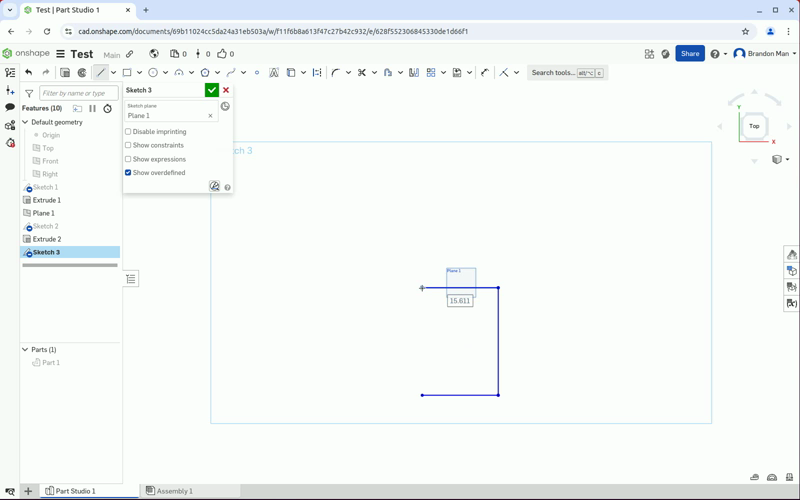
mouse_move(422, 395)
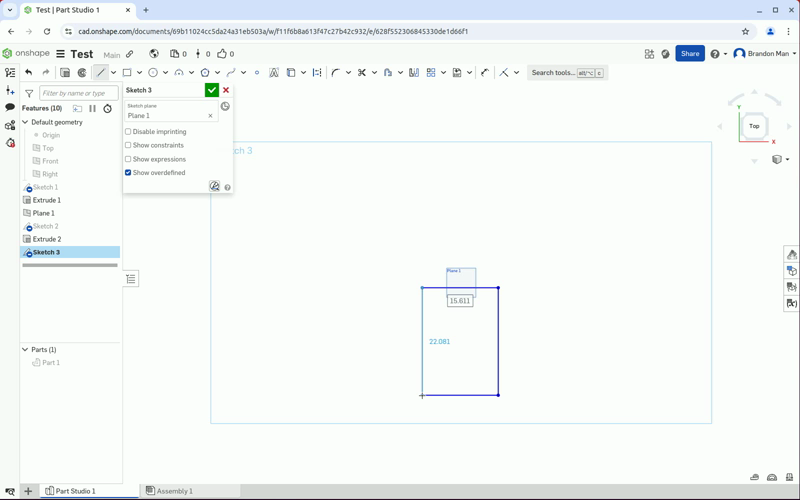
key_up(shift)
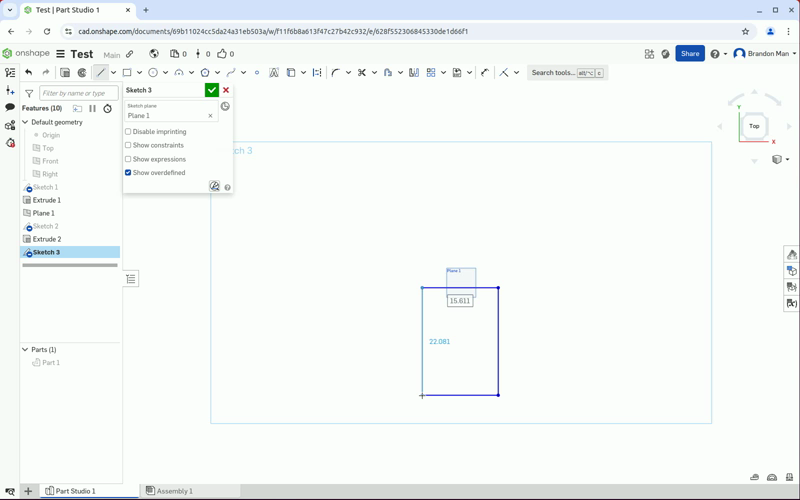
click(422, 395)
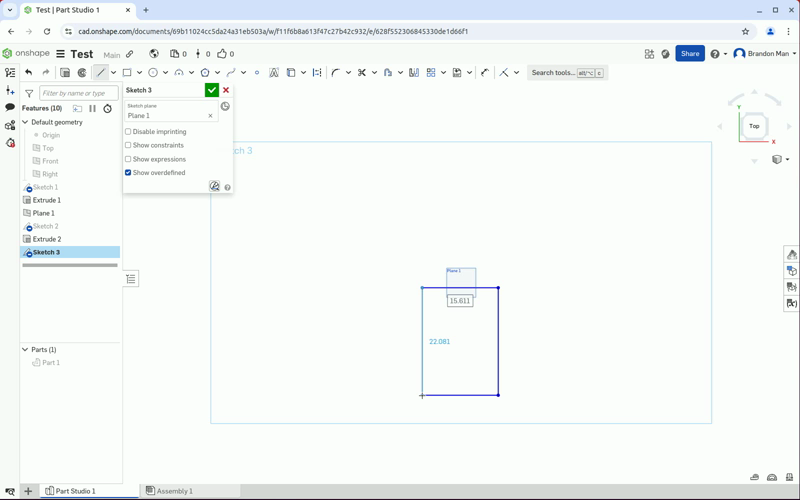
key(esc)
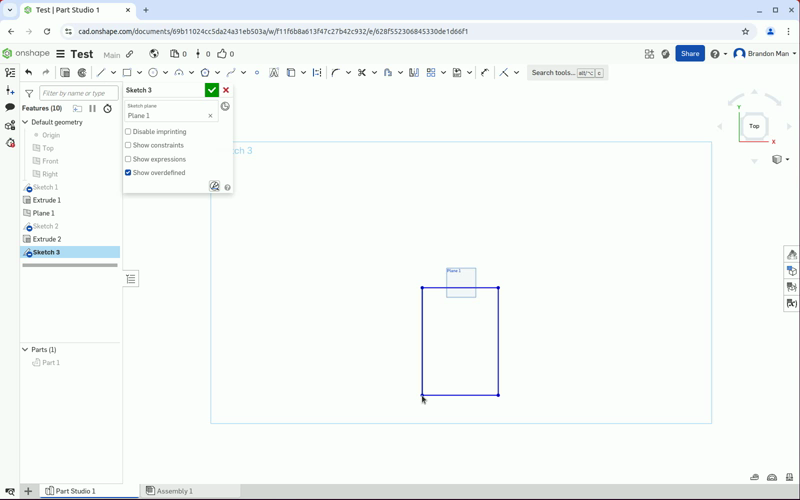
key(c)
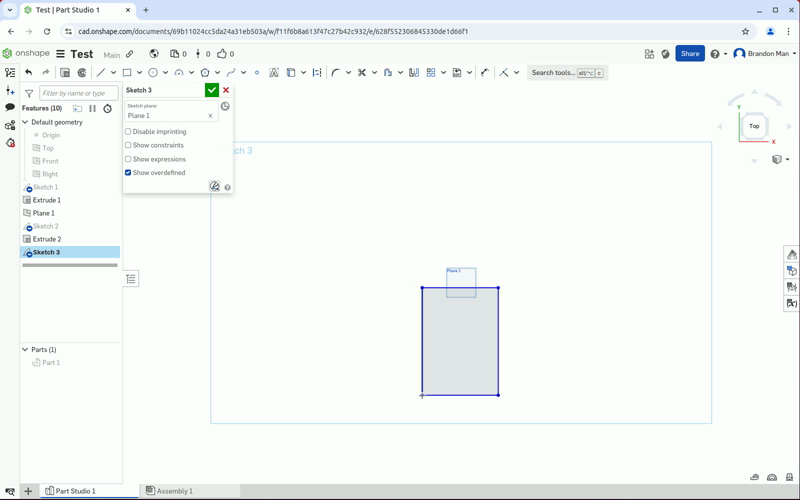
key_down(shift)
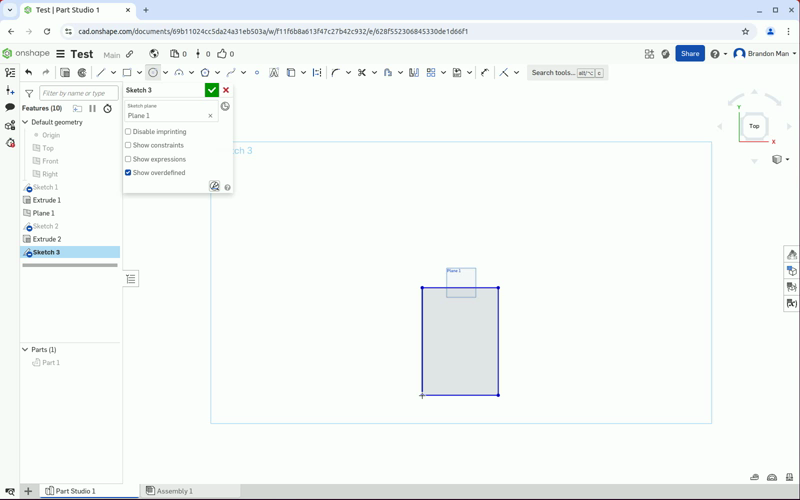
mouse_move(460, 324)
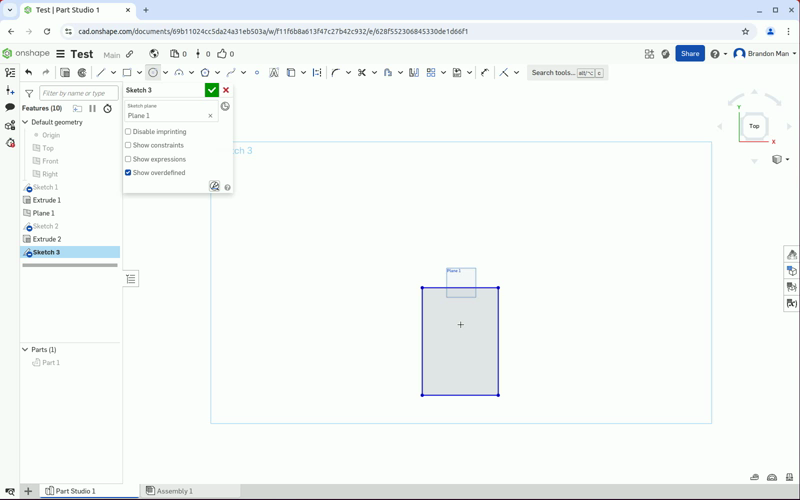
click(460, 324)
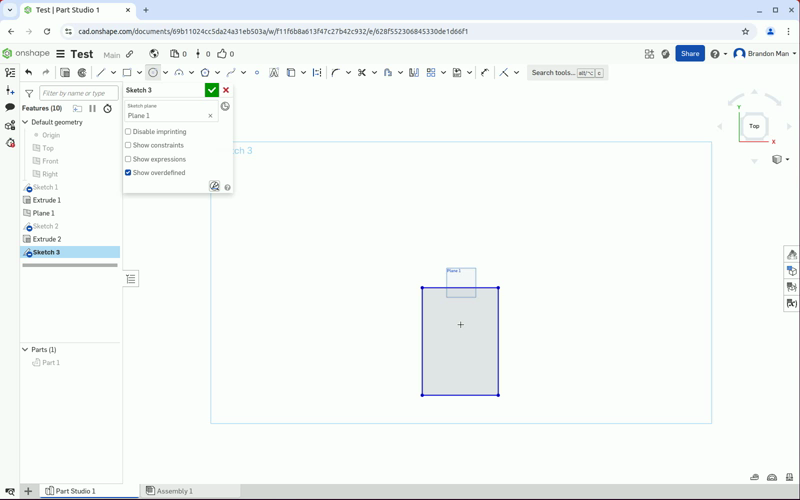
key_up(shift)
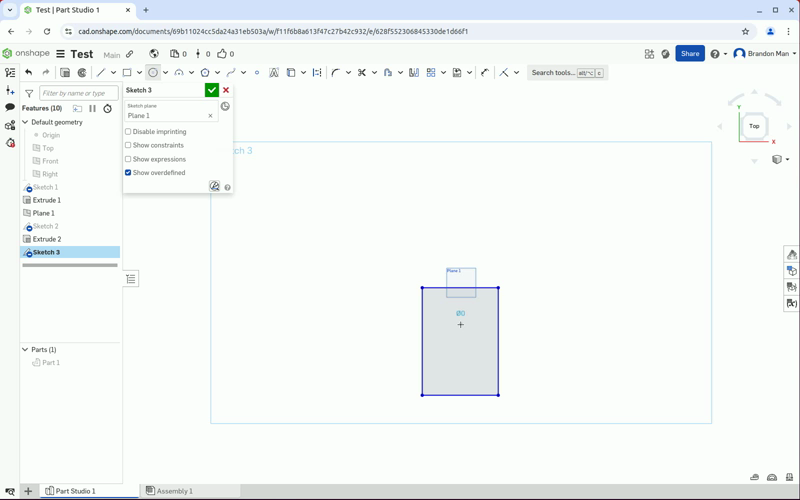
mouse_move(467, 324)
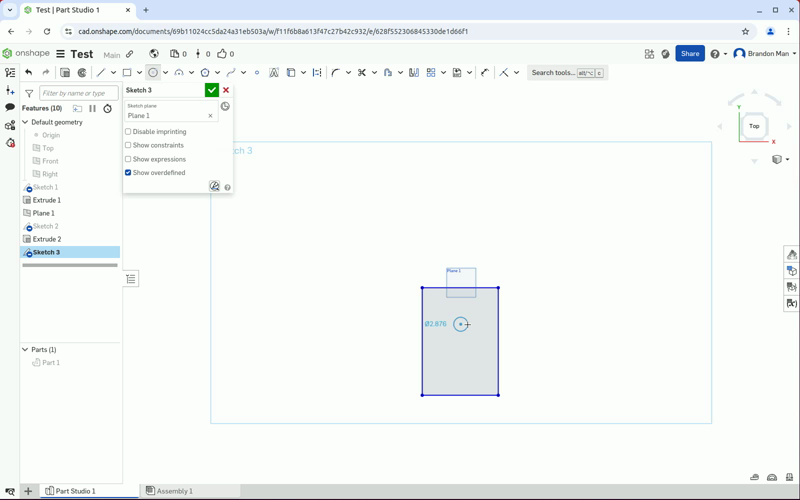
click(467, 324)
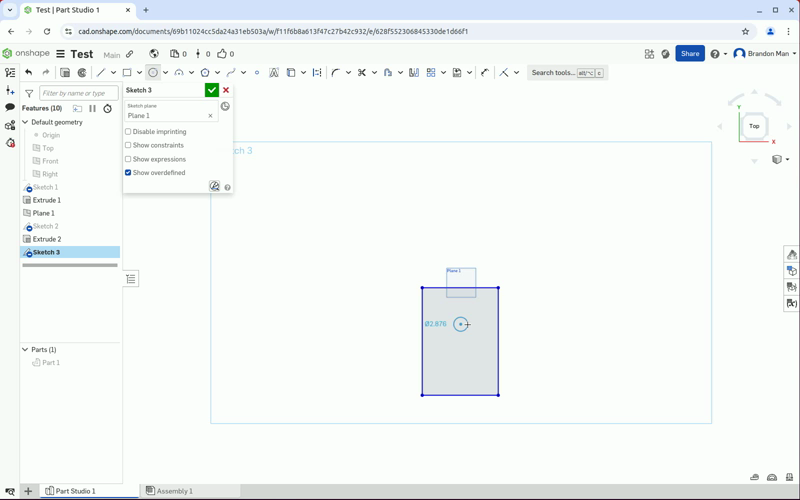
key(esc)
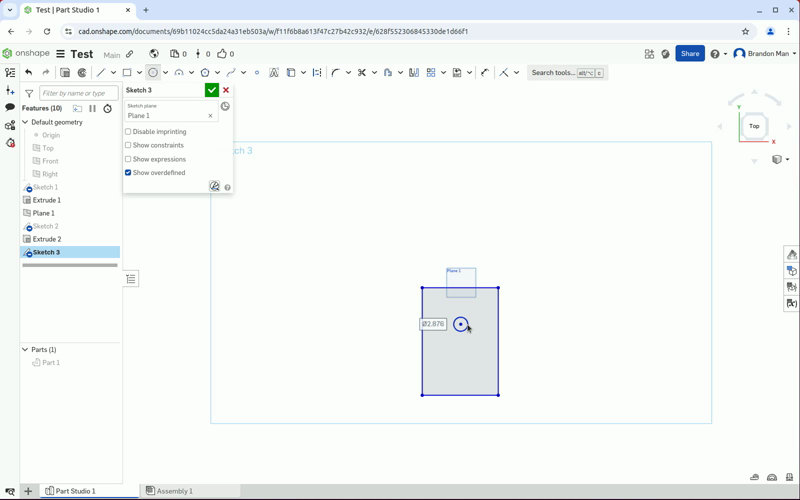
mouse_move(453, 362)
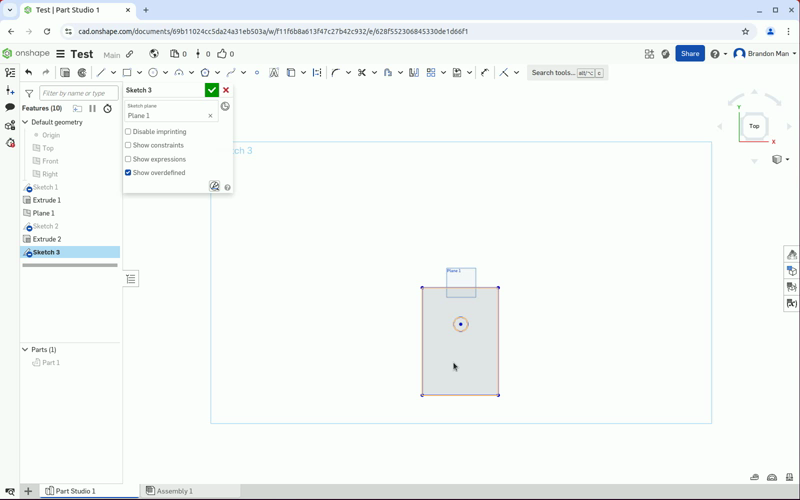
click(453, 362)
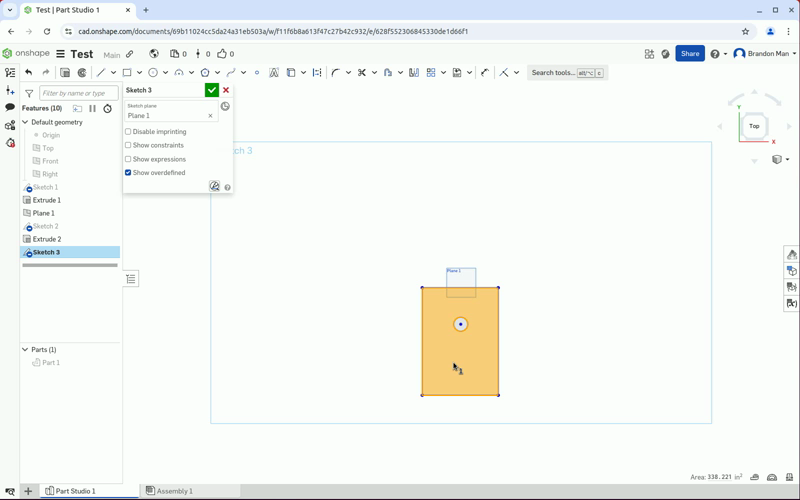
mouse_move(73, 352)
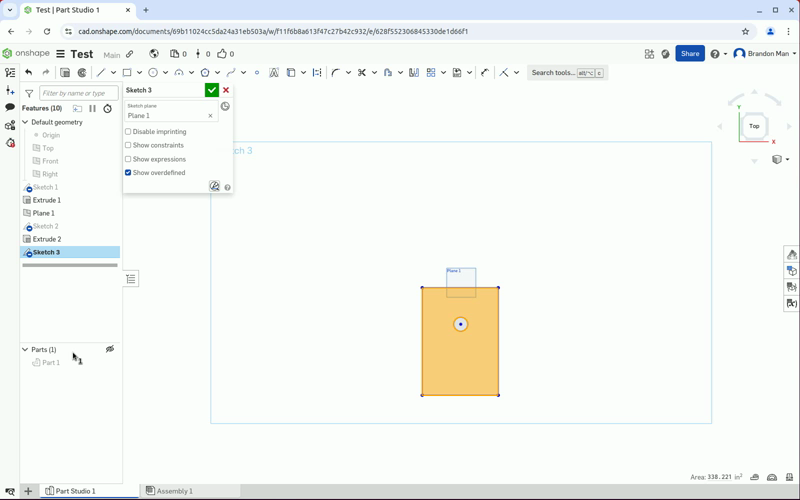
key(shift+y)
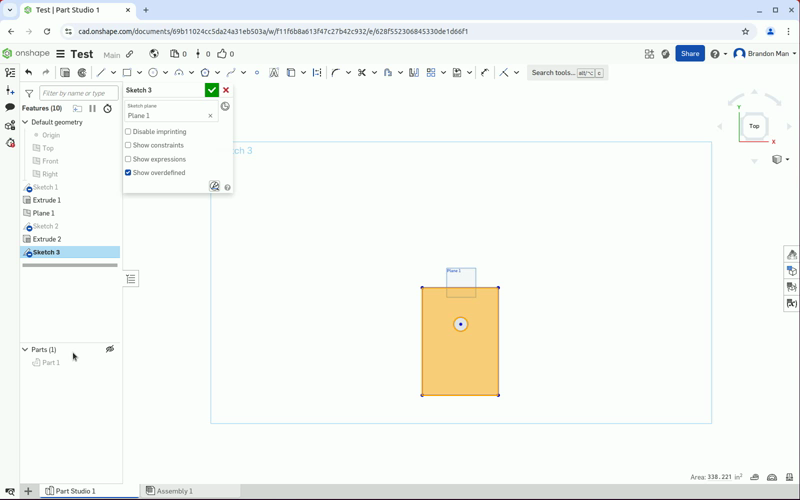
key(shift+e)
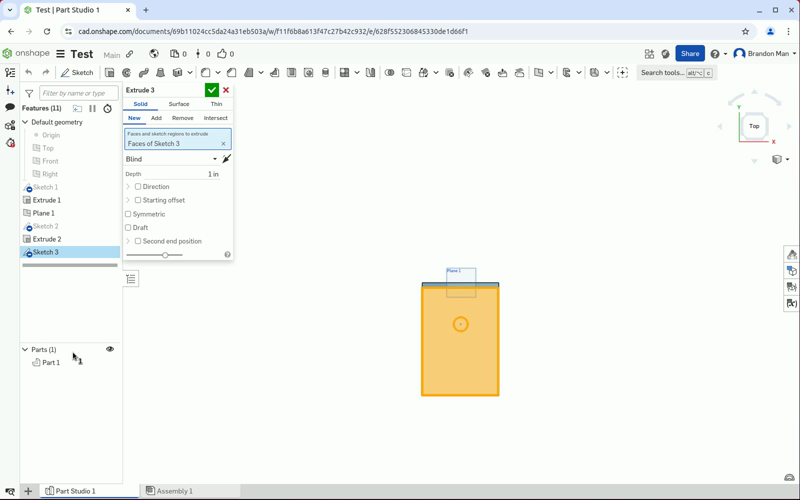
mouse_move(143, 106)
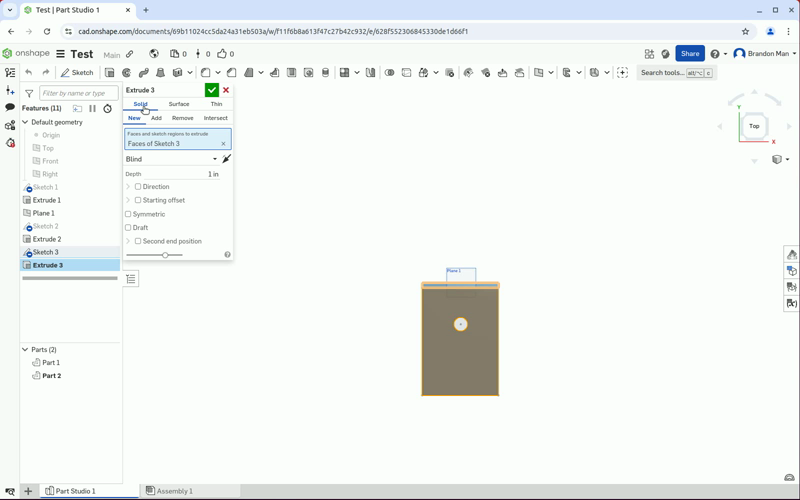
click(143, 106)
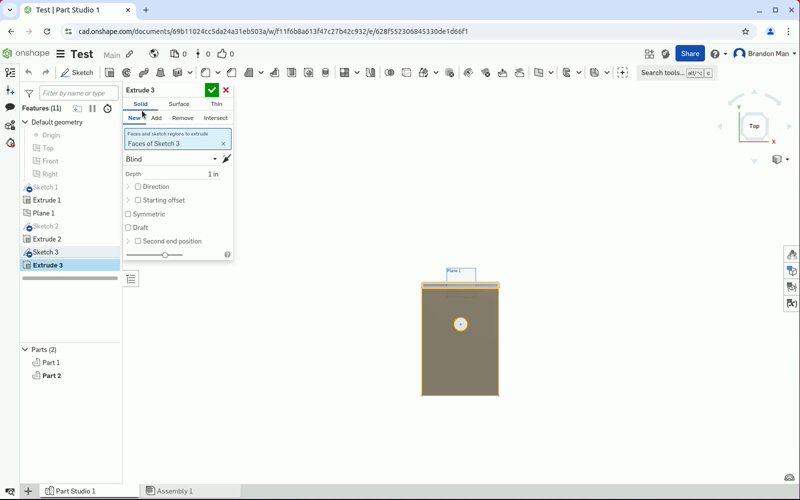
mouse_move(137, 120)
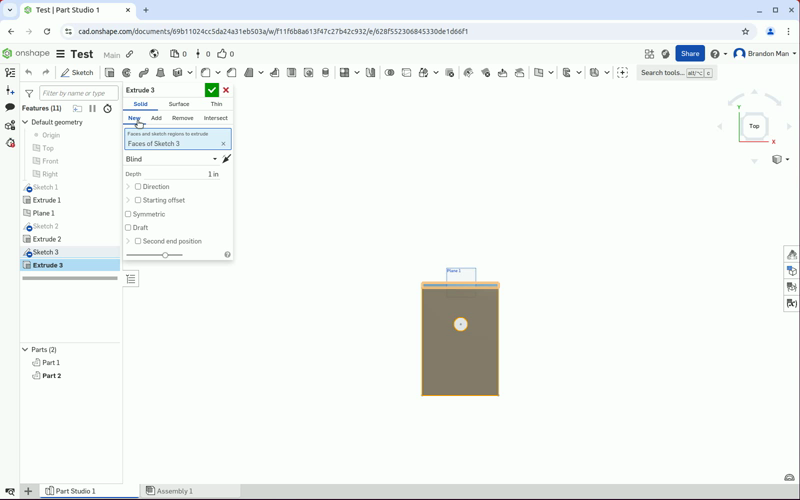
click(137, 120)
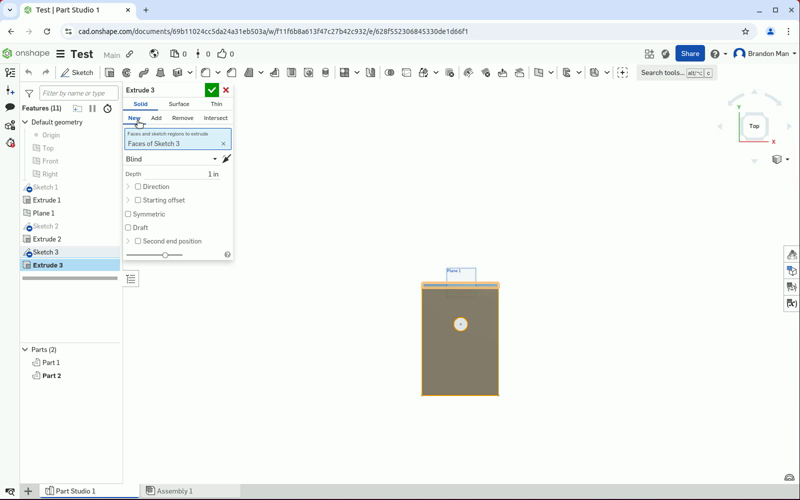
key(tab, 4)
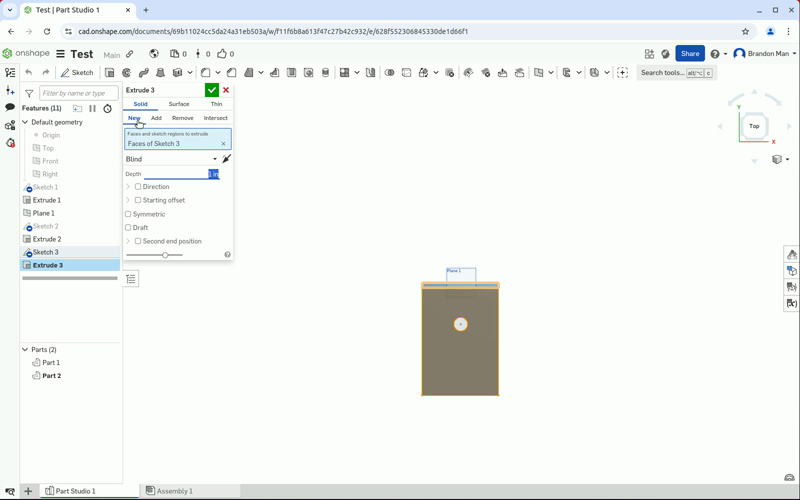
text(-0.963)
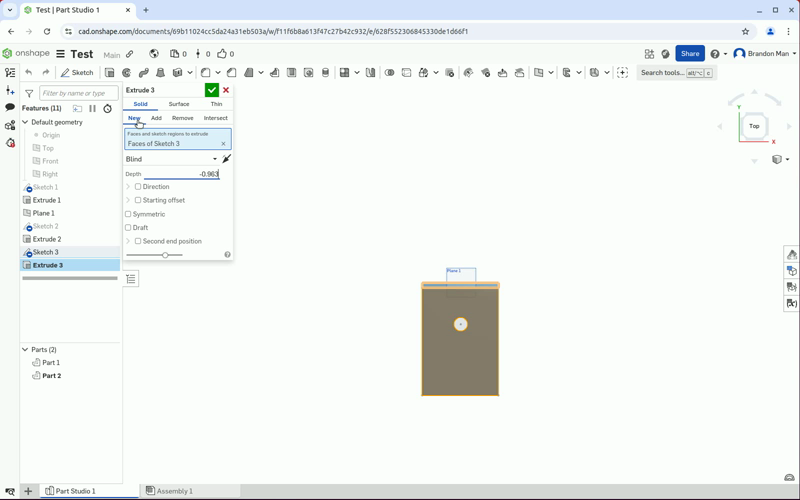
key(enter)
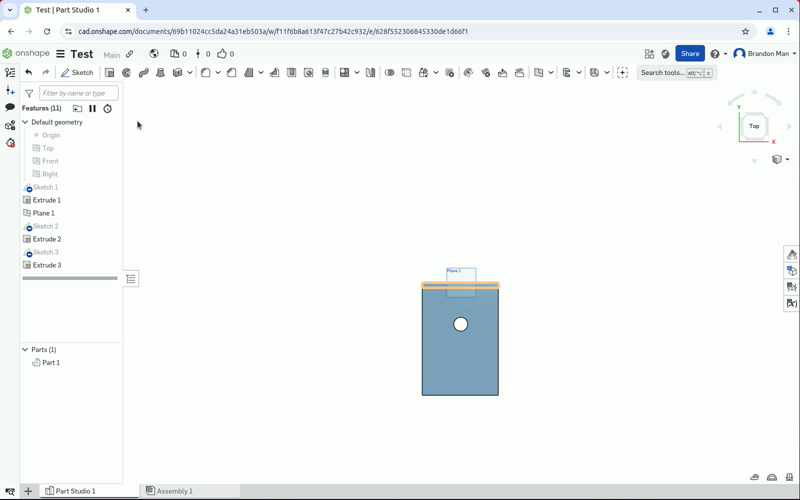
key(shift+h)
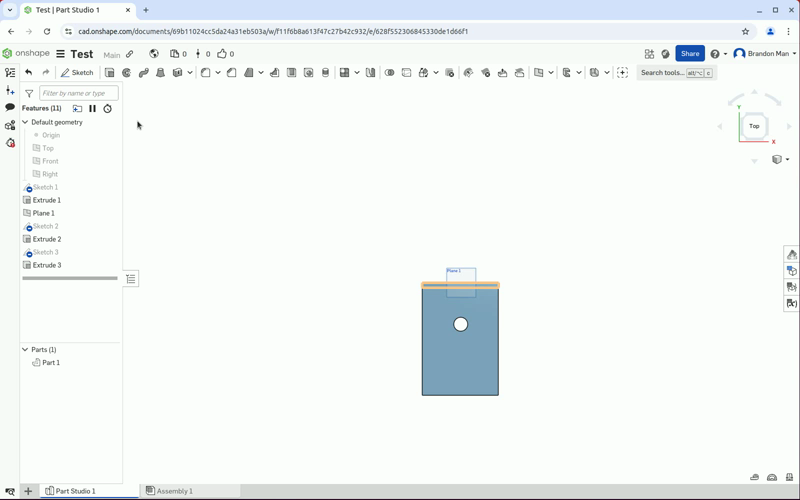
key(shift+h)
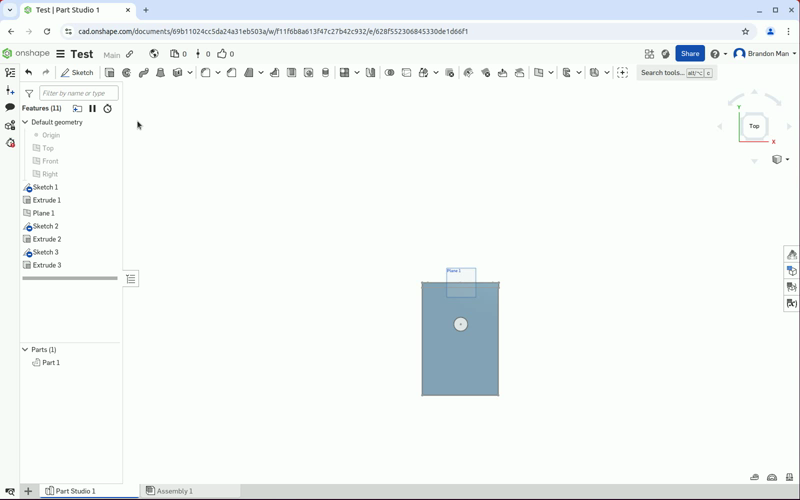
key(shift+7)
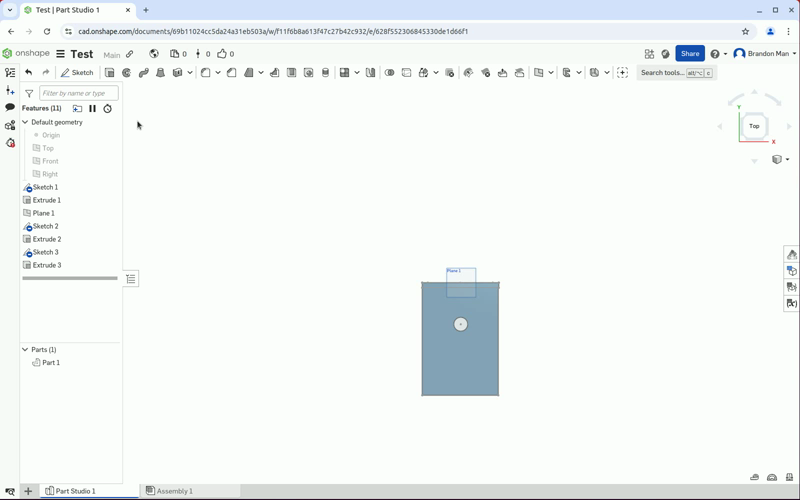
key(up, 3)
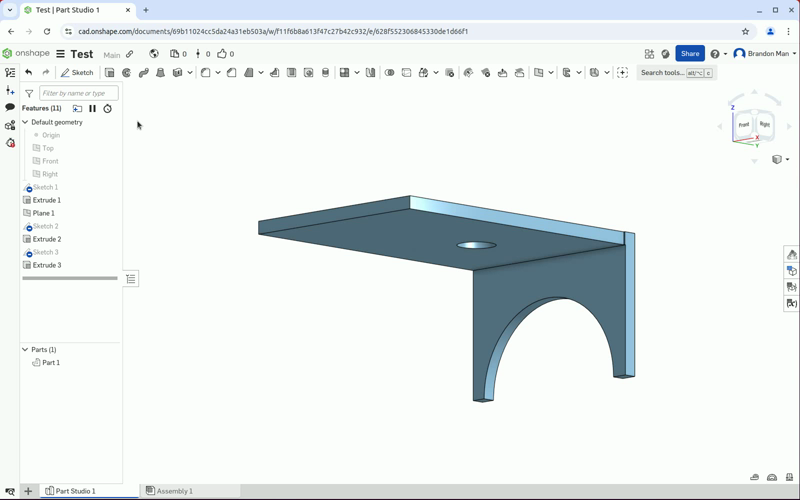
key(left, 3)
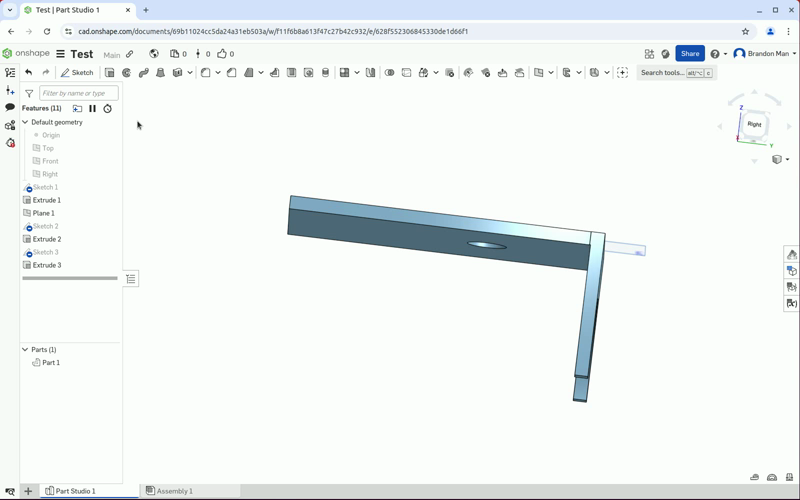
key(right, 3)
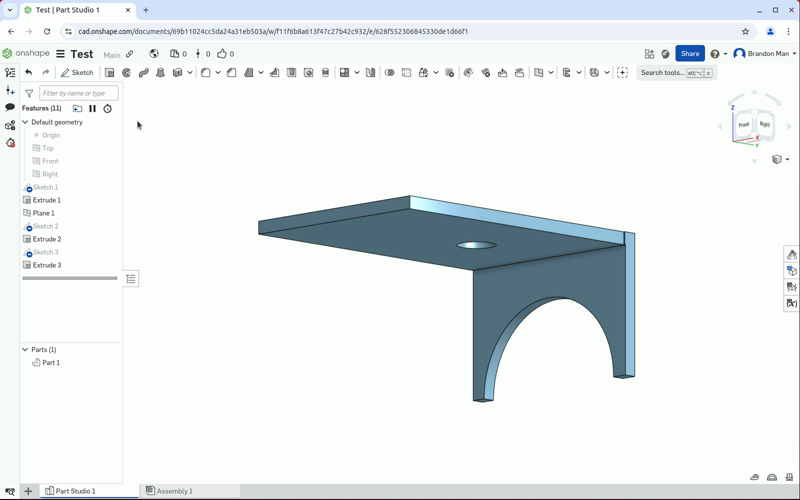
key(down, 3)
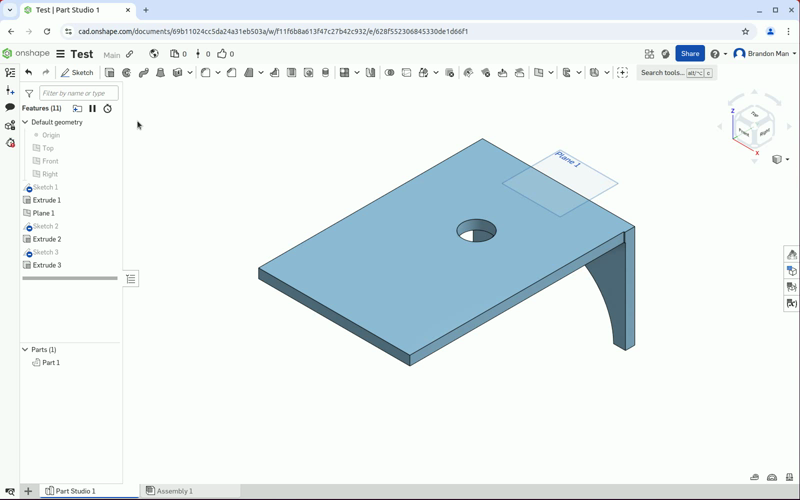
mouse_move(73, 189)
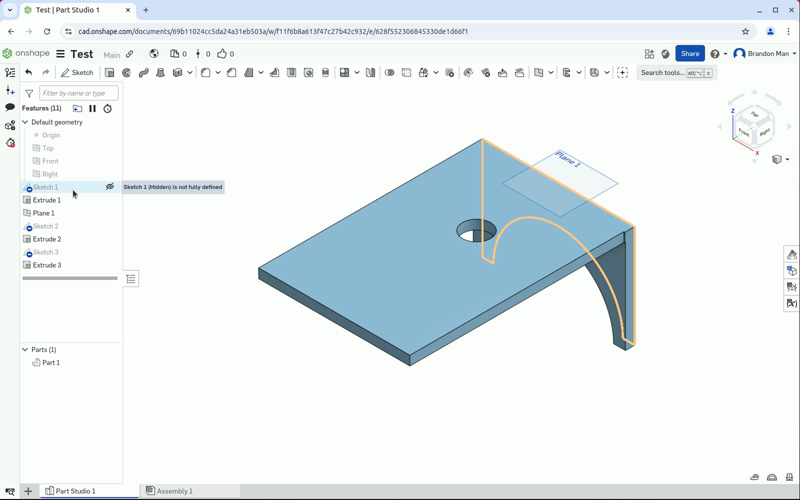
click(73, 189)